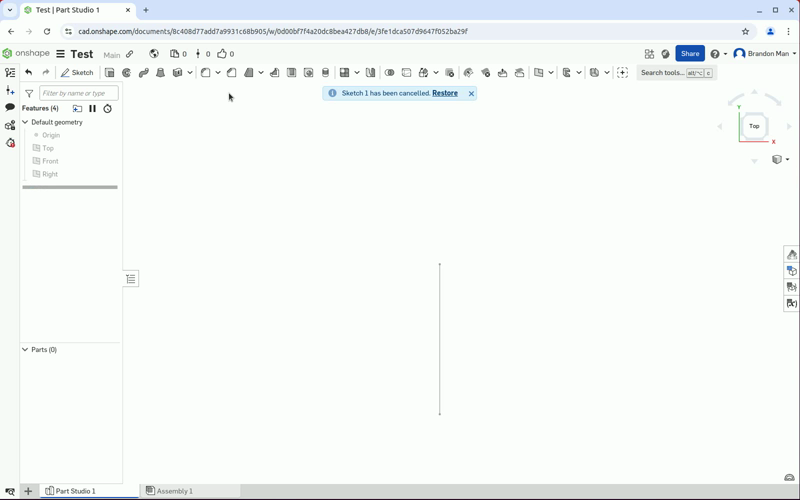
key(shift+h)
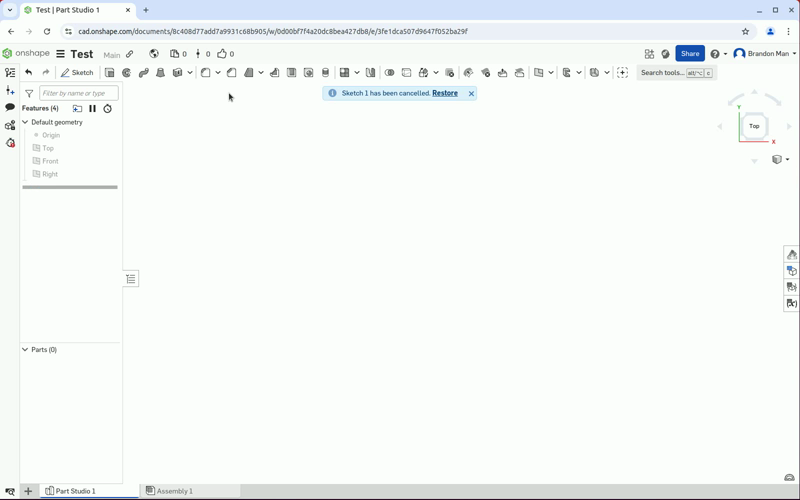
key(shift+s)
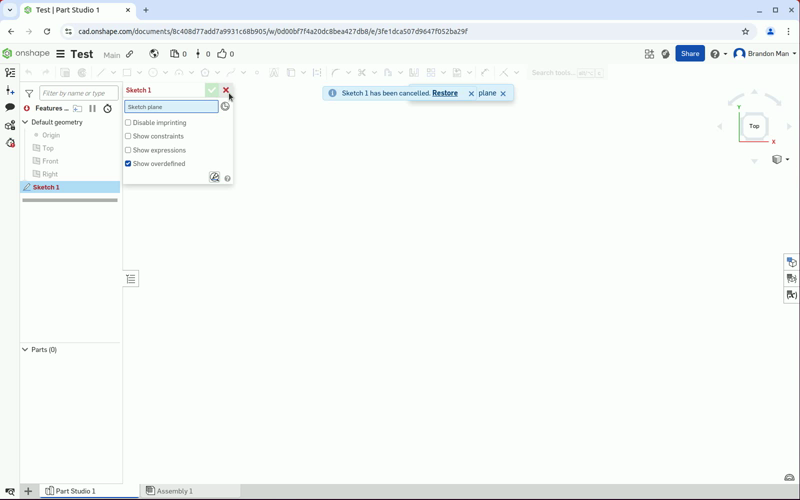
mouse_move(73, 150)
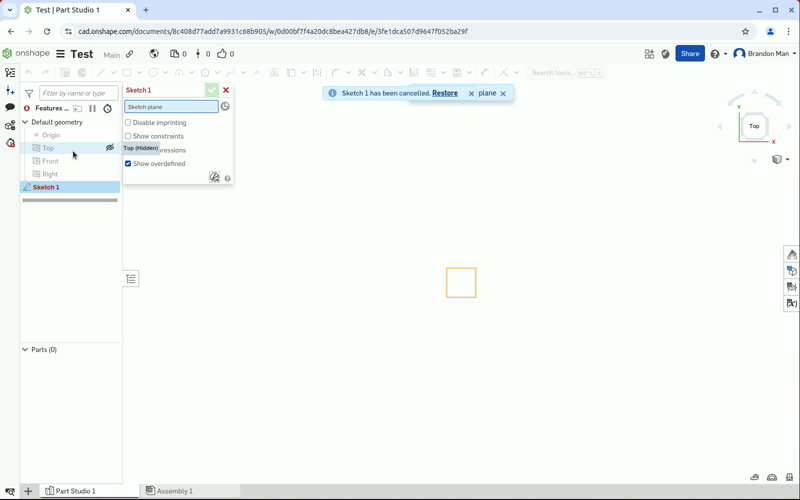
click(73, 150)
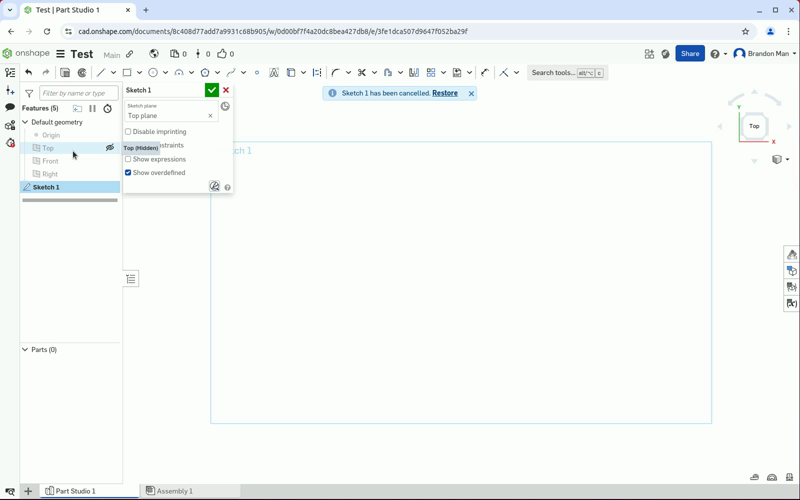
mouse_move(73, 352)
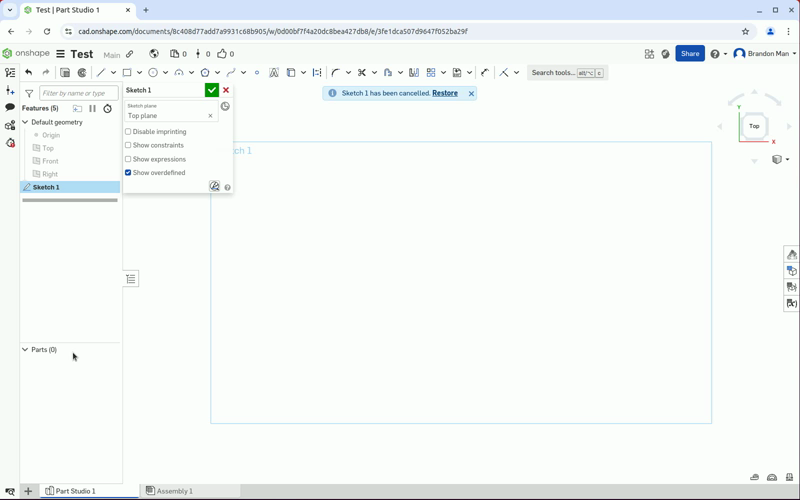
key(y)
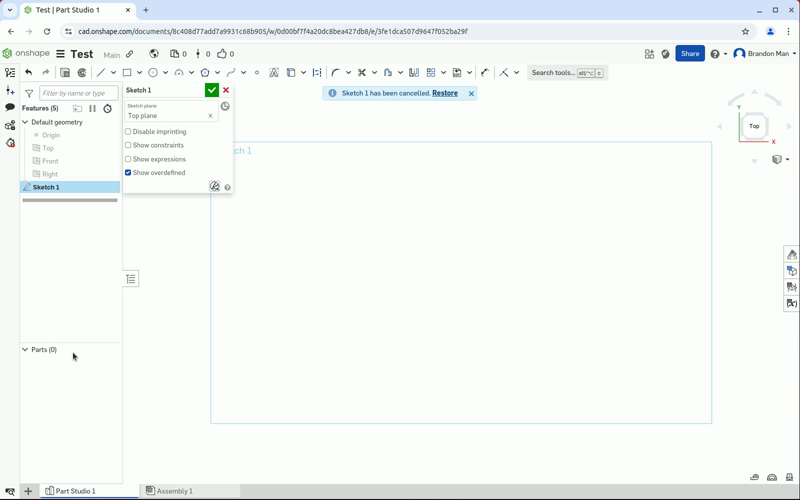
key(c)
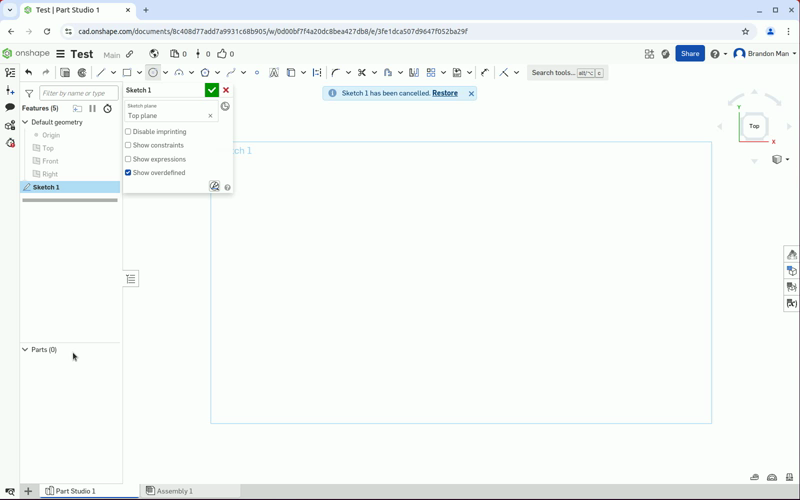
key_down(shift)
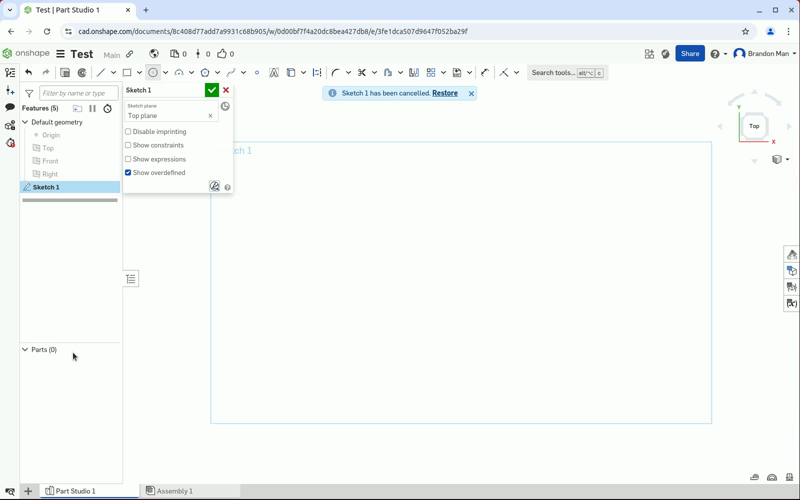
mouse_move(460, 282)
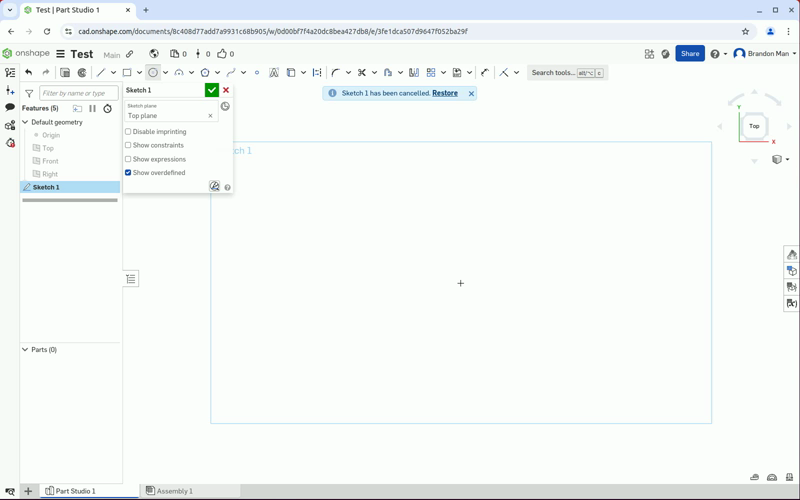
click(460, 282)
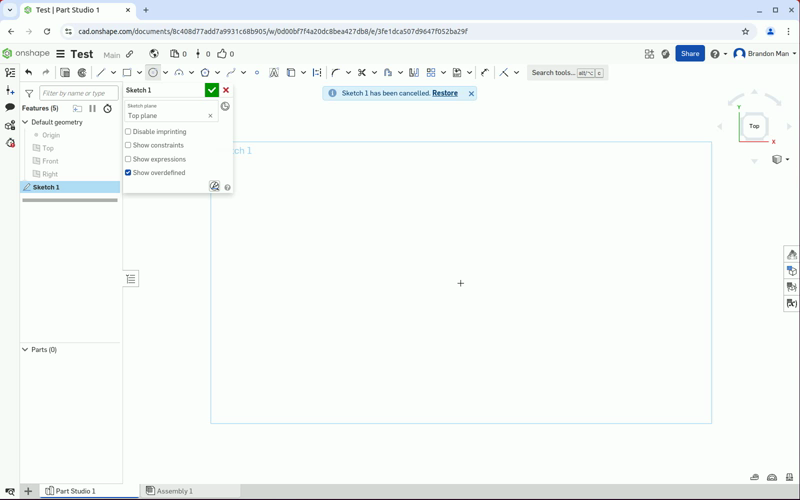
key_up(shift)
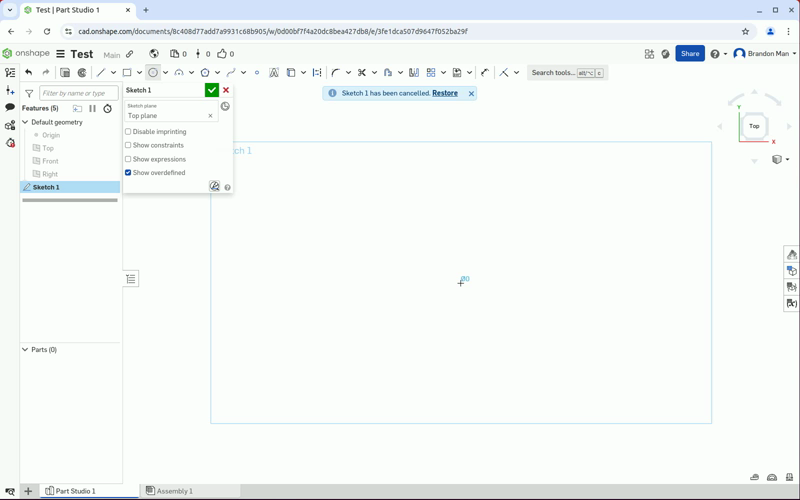
mouse_move(473, 282)
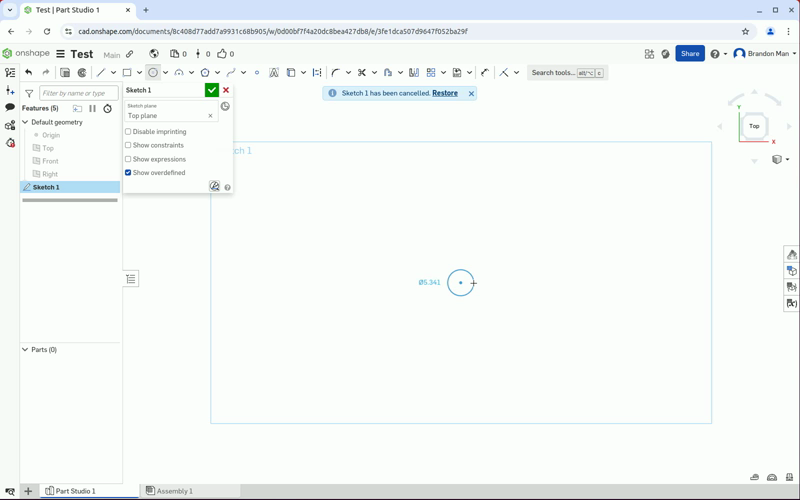
click(473, 282)
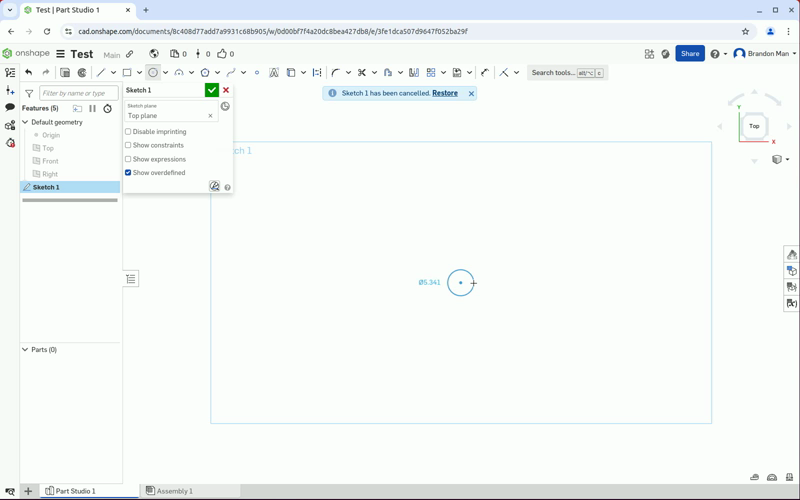
key(esc)
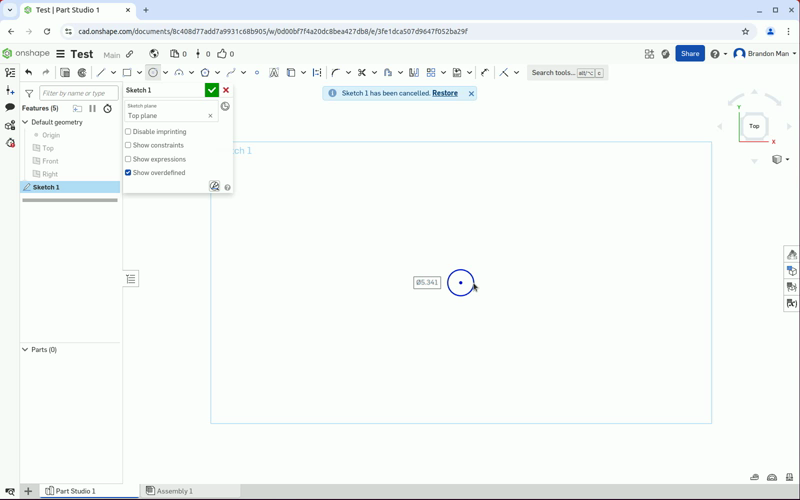
mouse_move(451, 284)
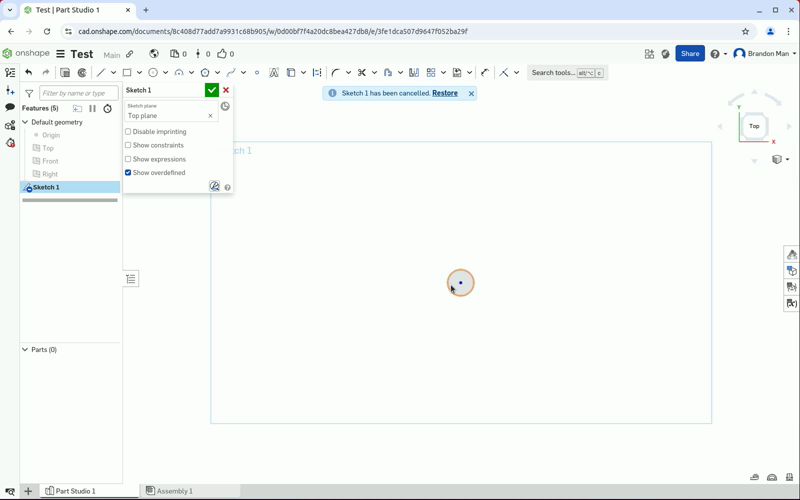
scroll(6)
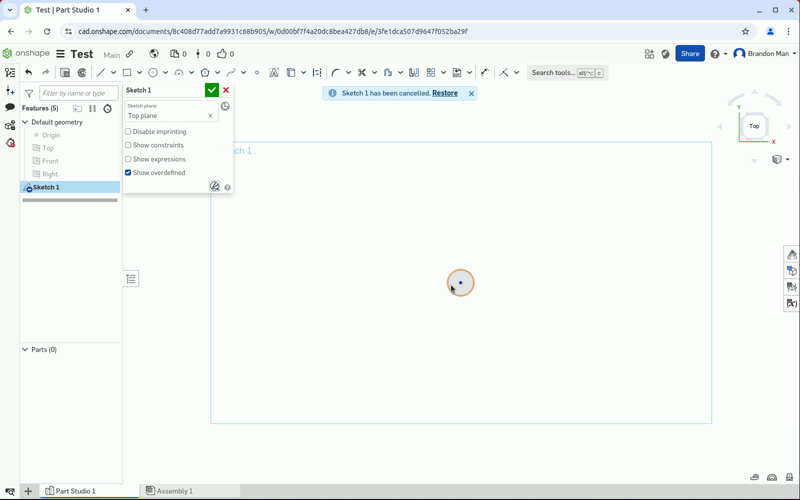
scroll(6)
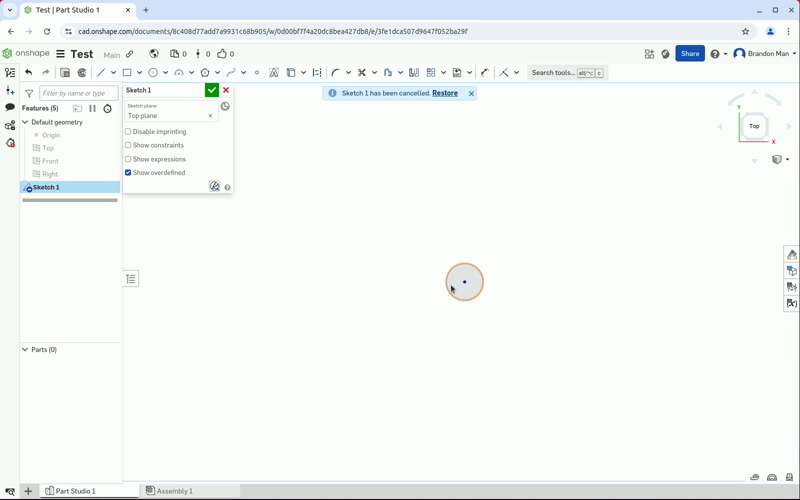
scroll(6)
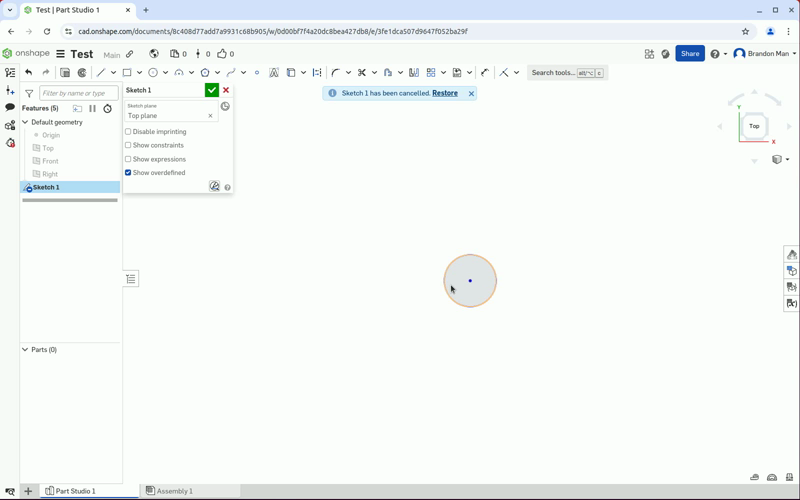
scroll(6)
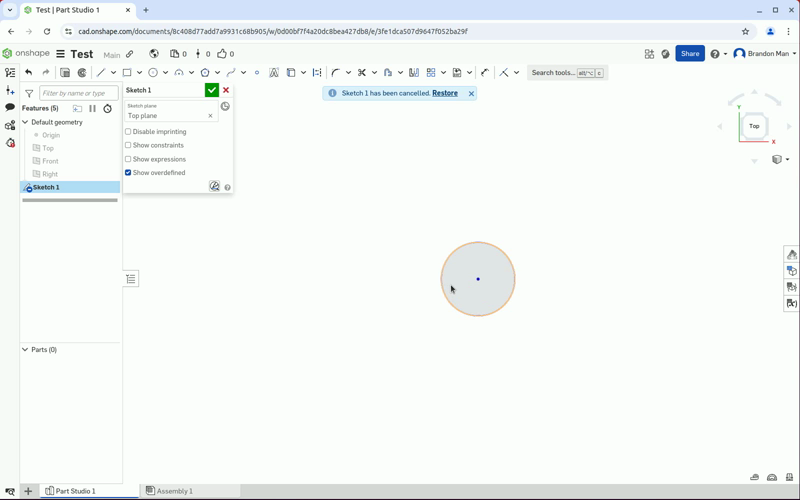
scroll(6)
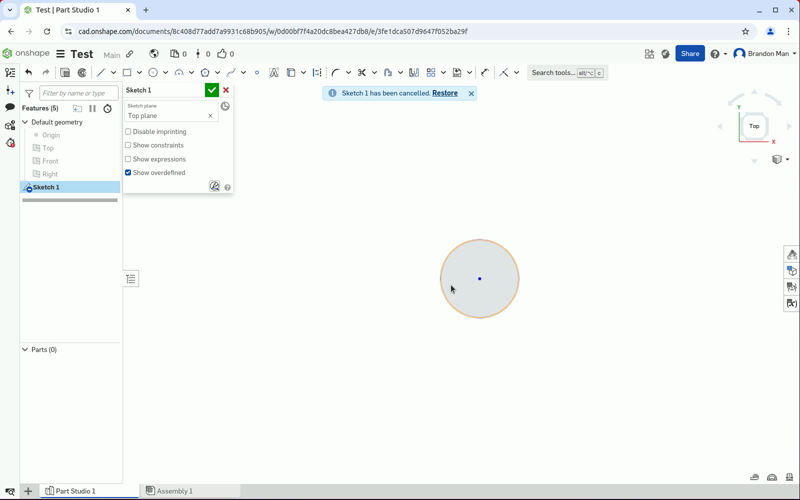
scroll(6)
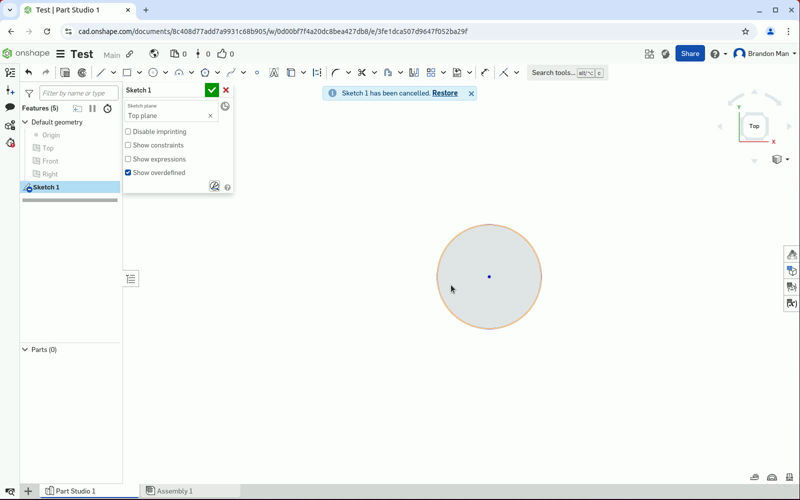
scroll(6)
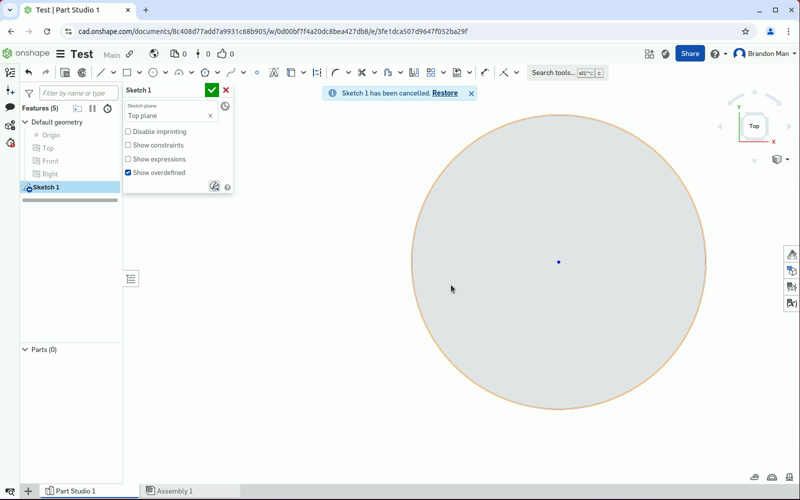
click(451, 284)
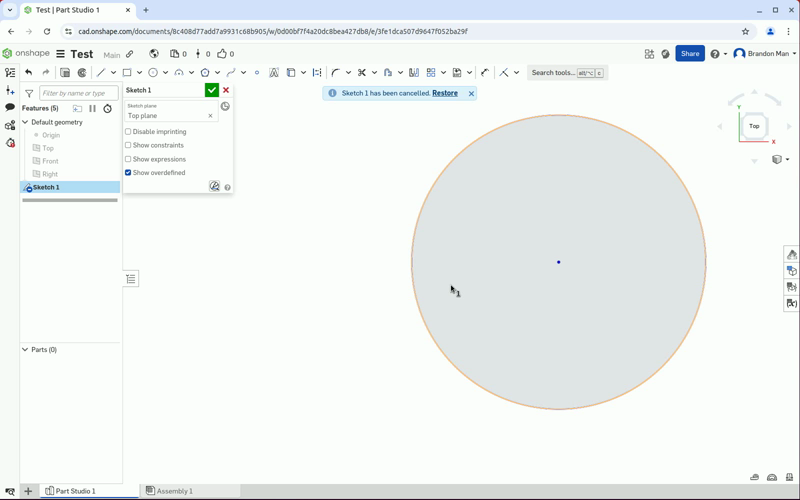
scroll(-6)
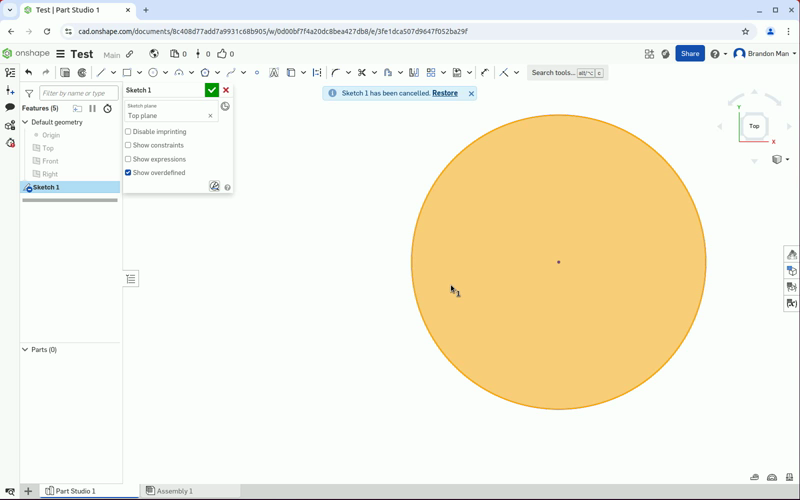
scroll(-6)
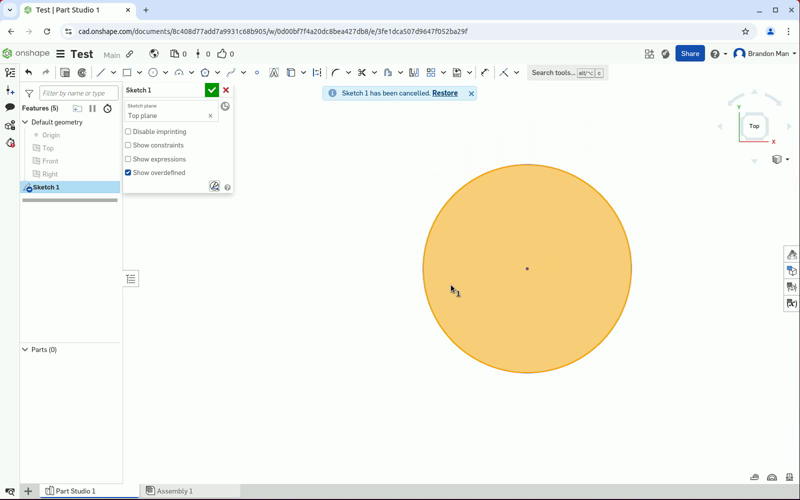
scroll(-6)
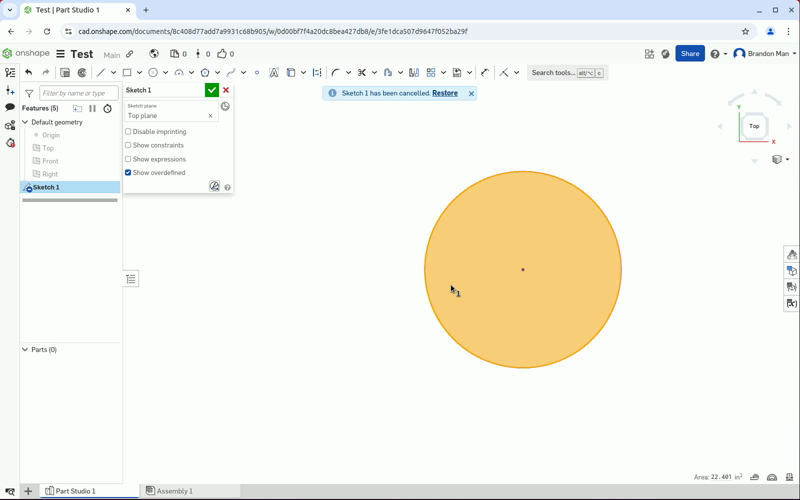
scroll(-6)
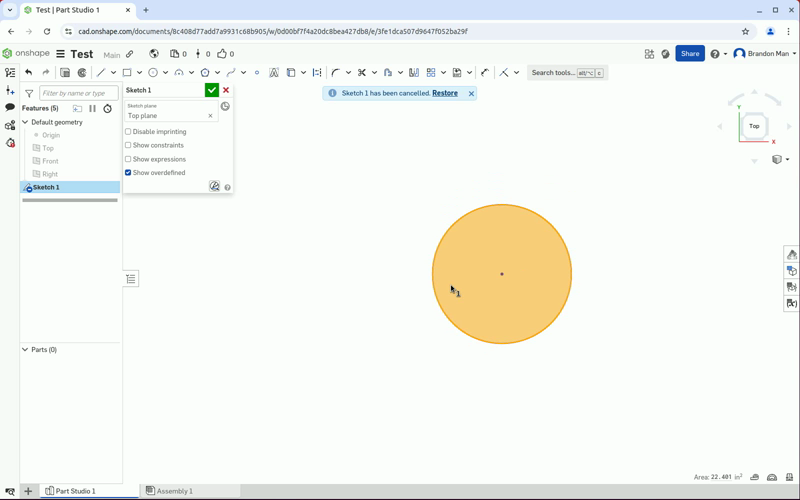
scroll(-6)
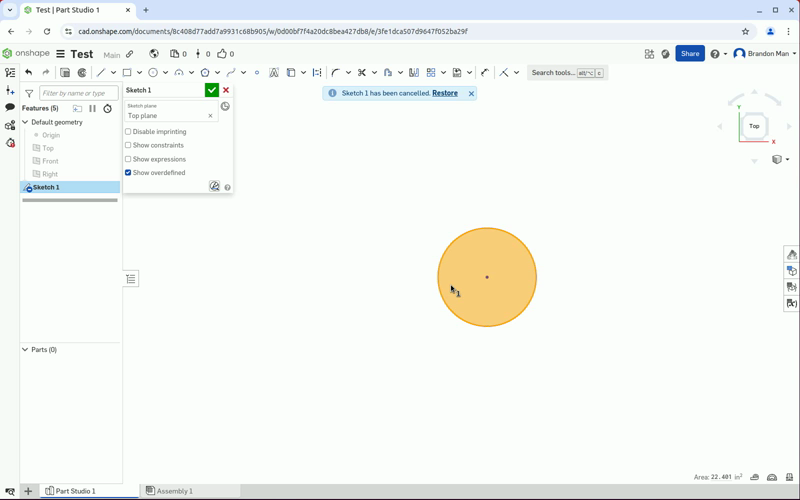
scroll(-6)
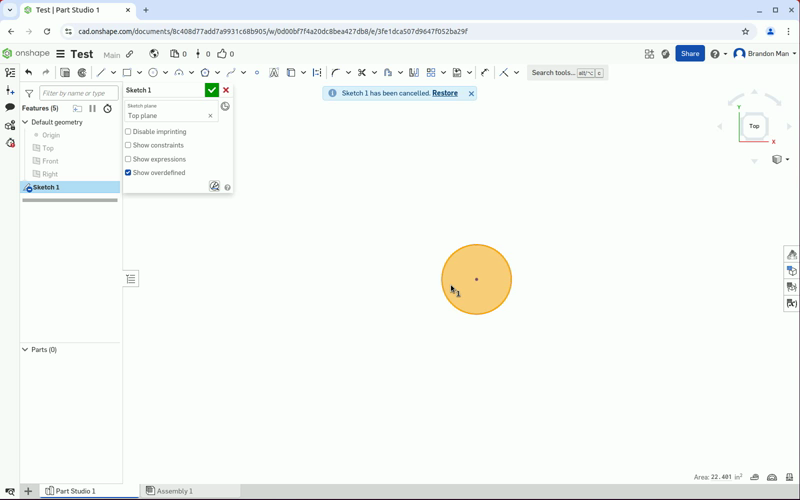
scroll(-6)
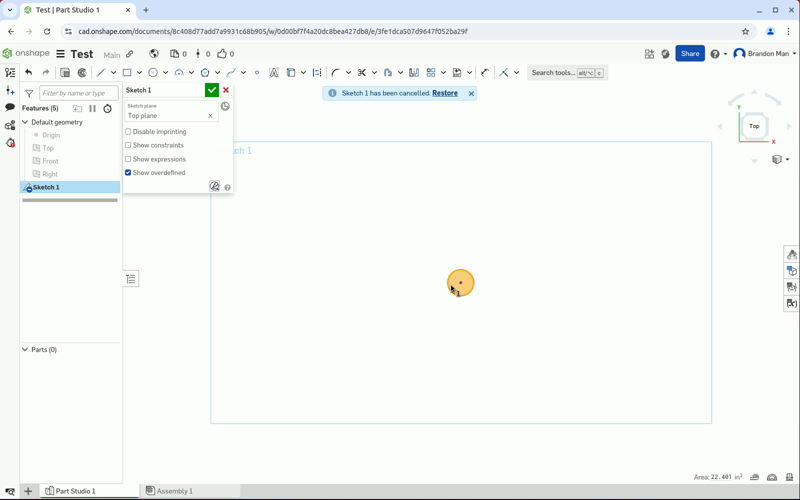
mouse_move(73, 352)
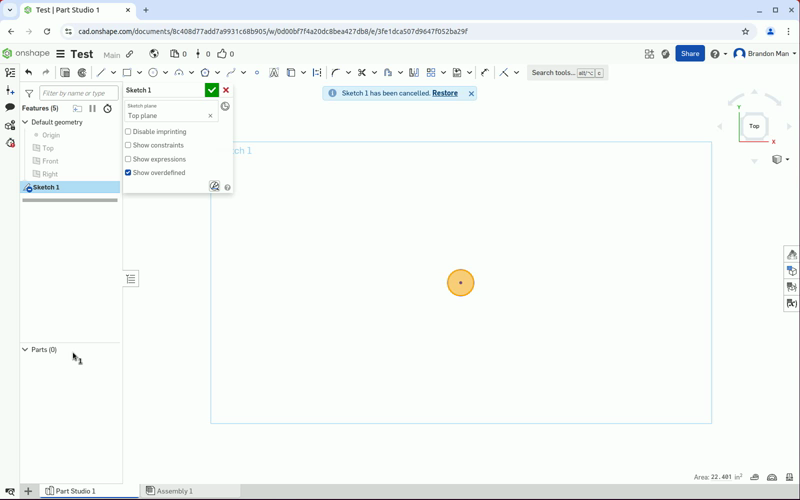
key(shift+y)
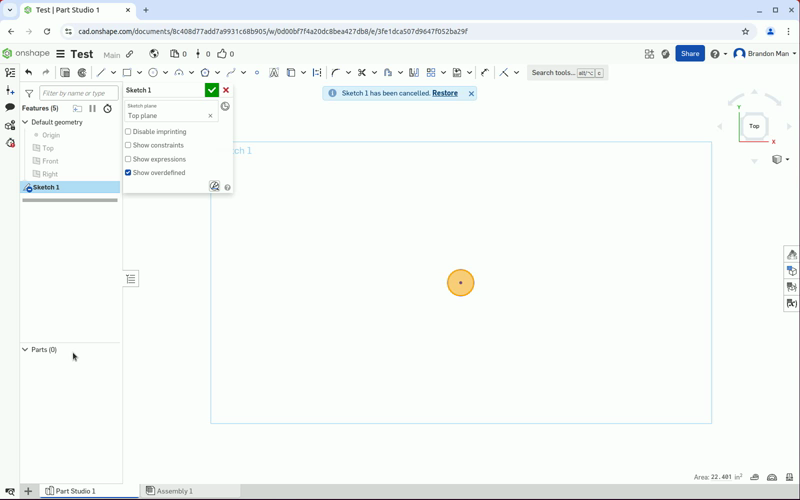
key(shift+e)
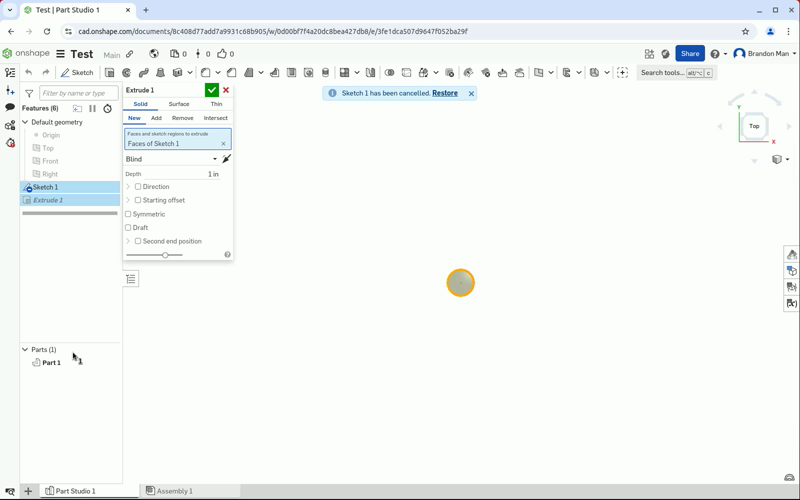
mouse_move(143, 106)
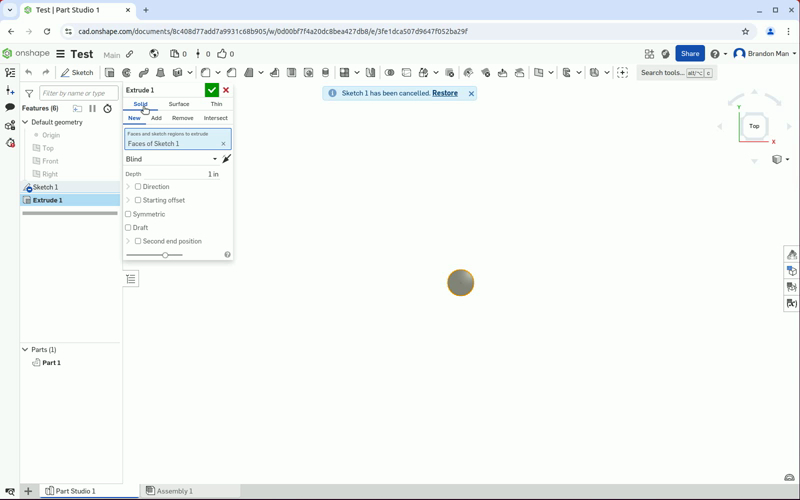
click(143, 106)
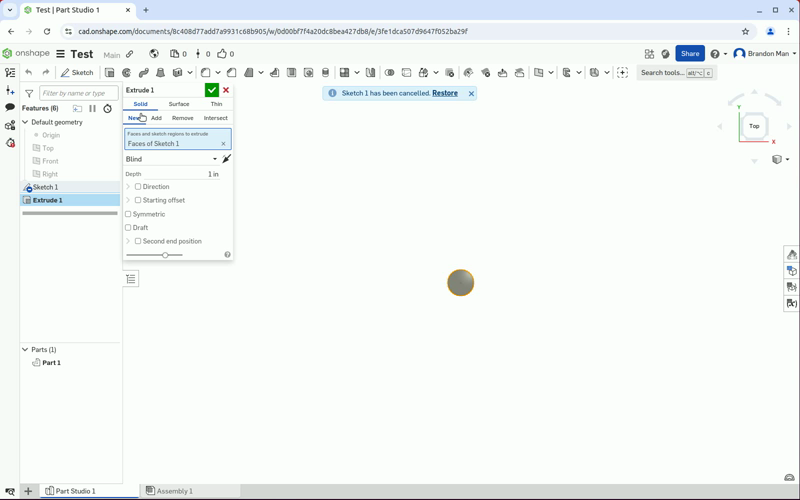
mouse_move(137, 120)
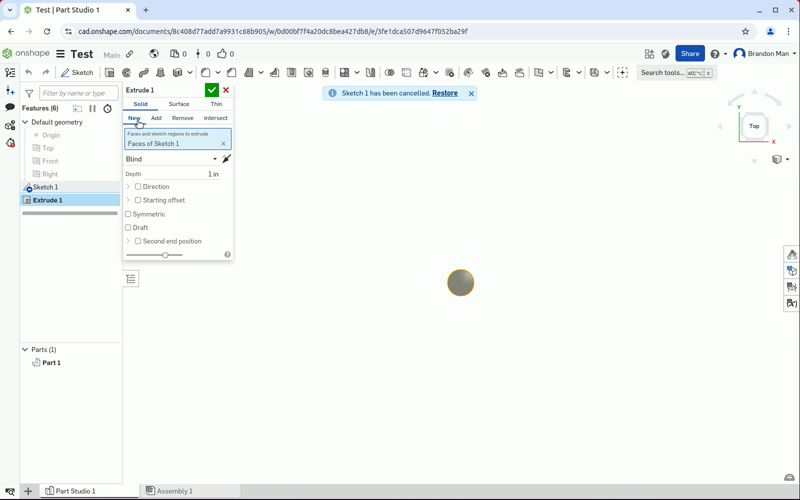
click(137, 120)
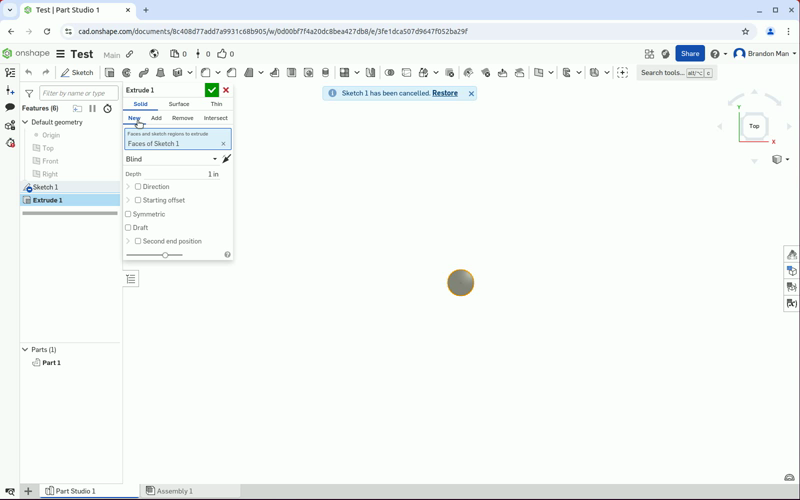
key(tab, 4)
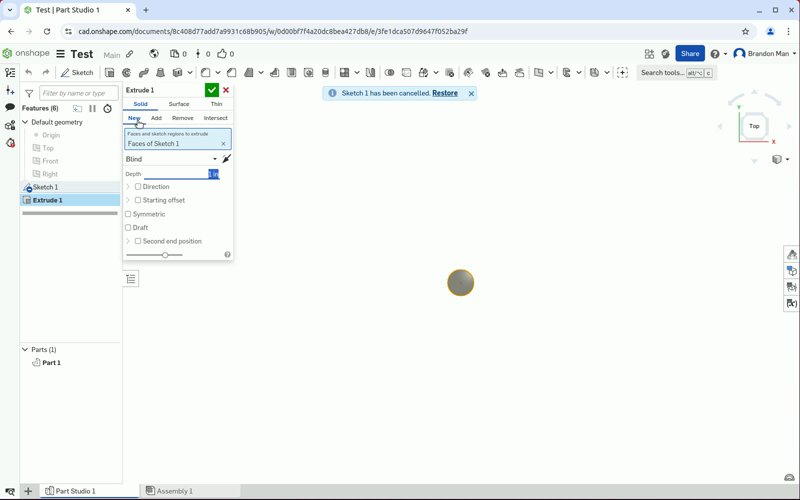
text(15.405)
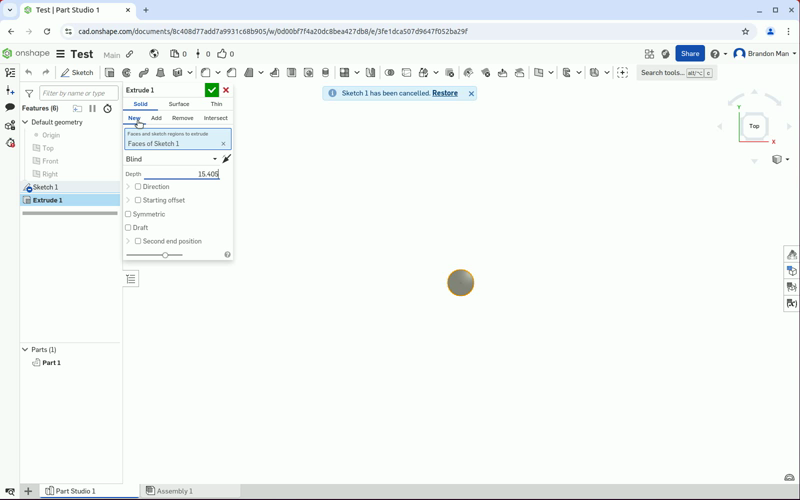
key(enter)
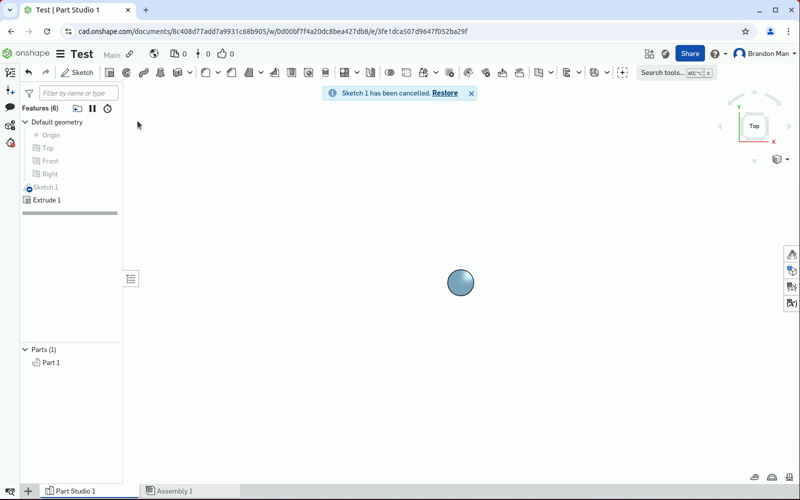
key(shift+h)
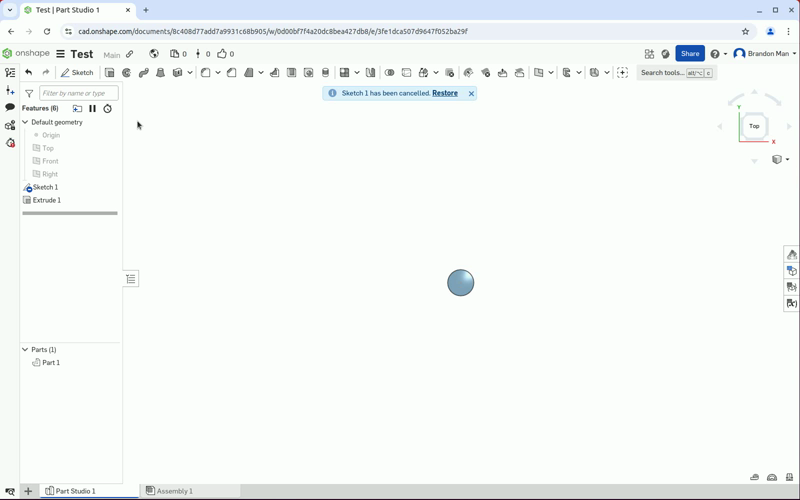
key(shift+h)
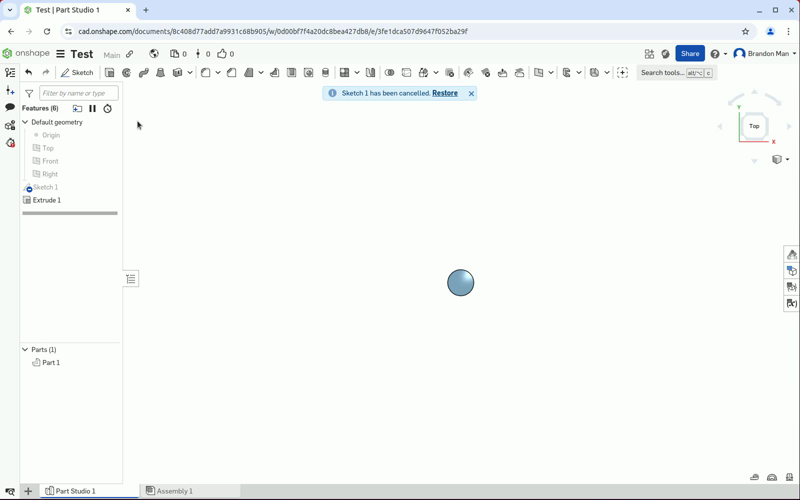
mouse_move(73, 189)
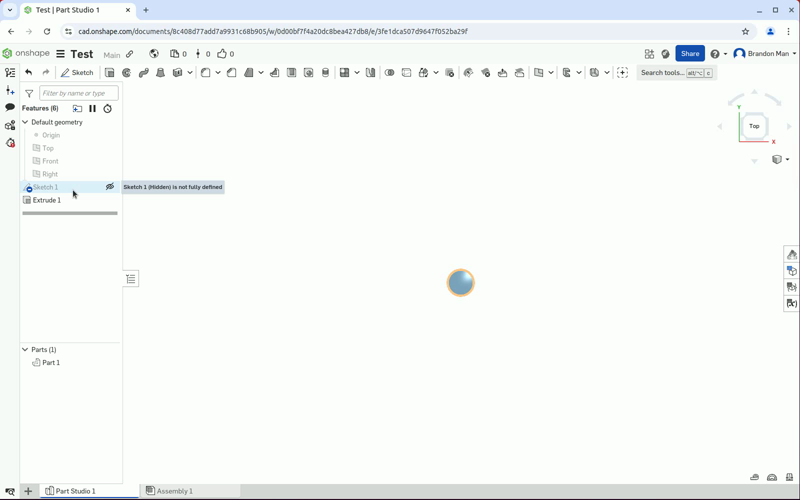
click(73, 189)
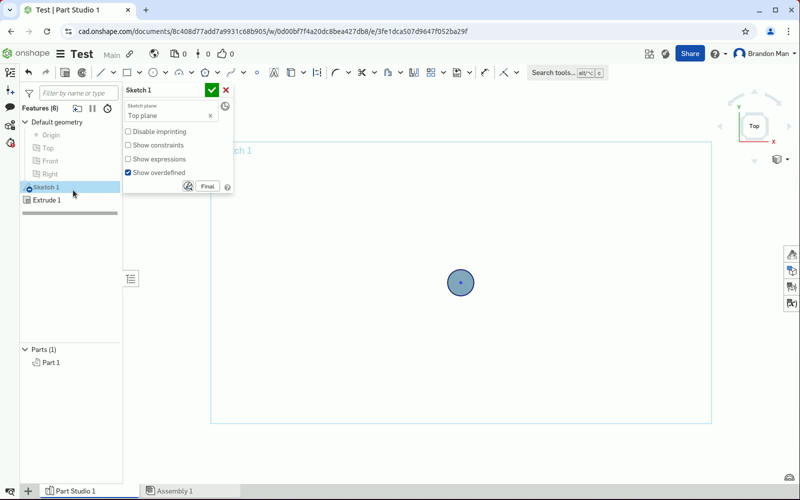
mouse_move(229, 92)
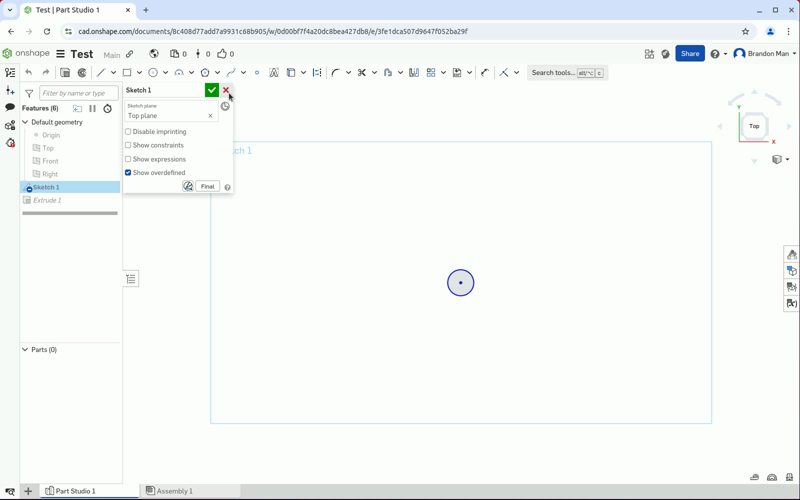
click(229, 92)
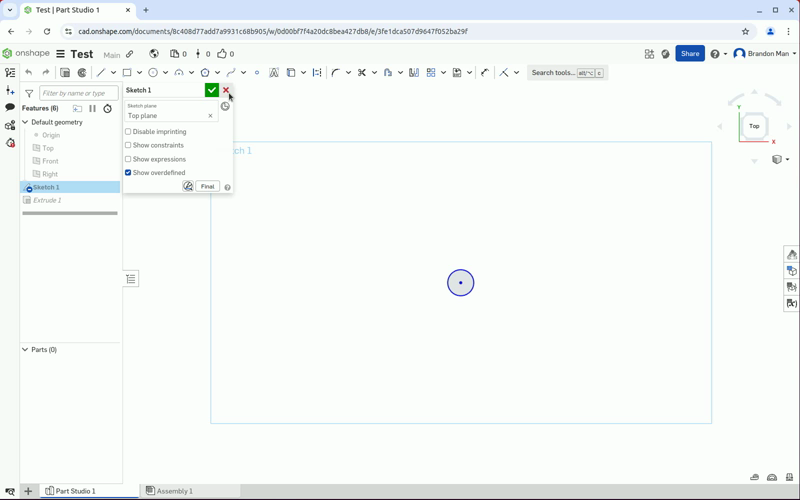
key(shift+s)
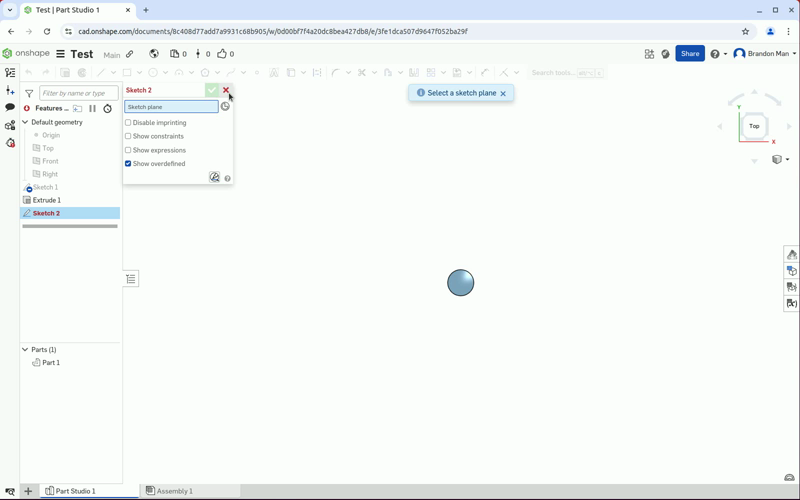
mouse_move(73, 150)
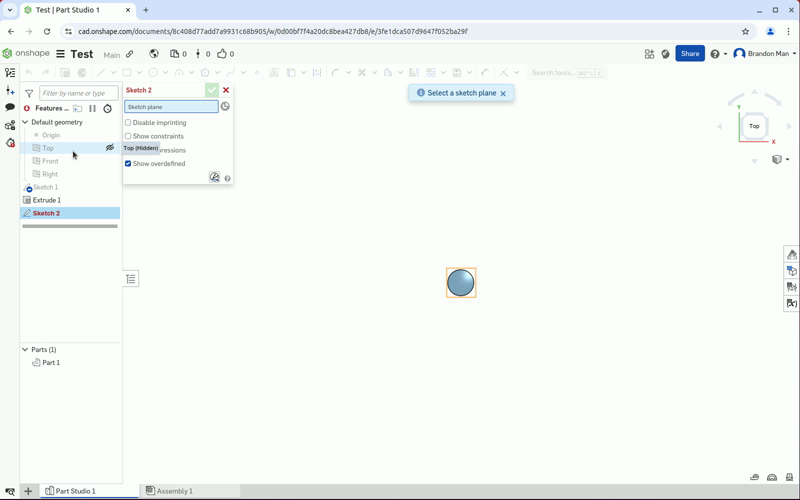
click(73, 150)
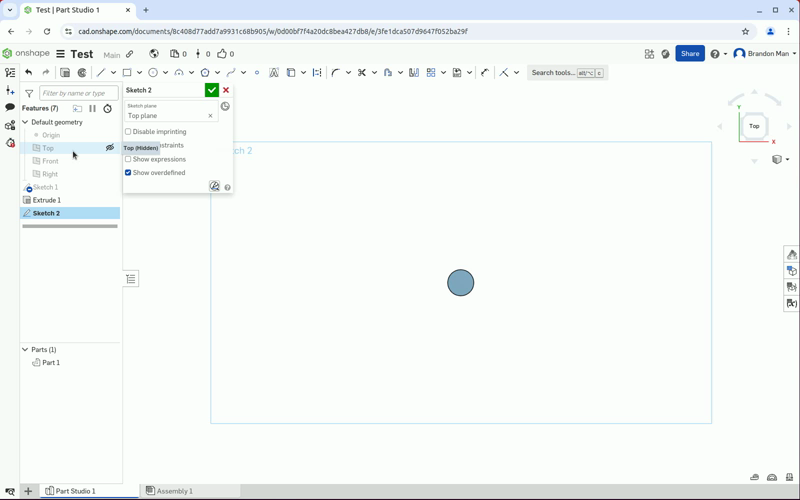
mouse_move(73, 352)
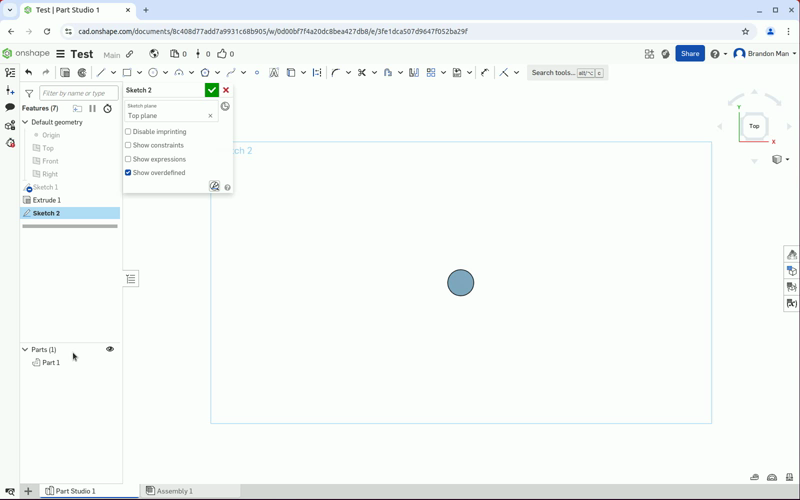
key(y)
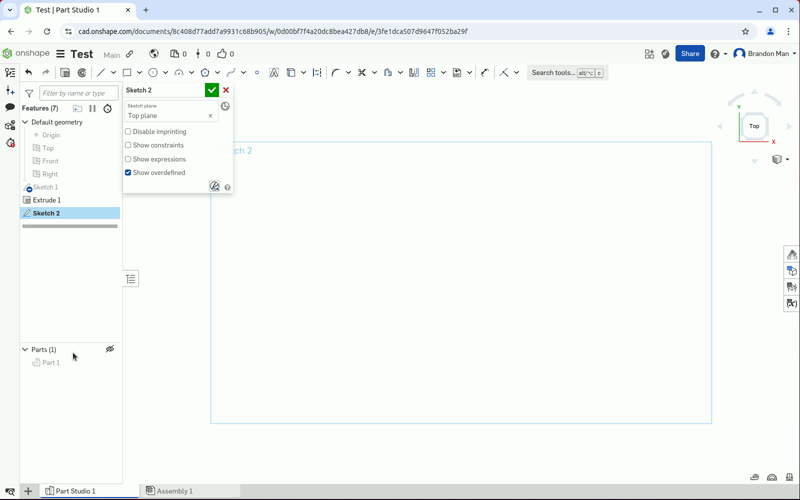
key(c)
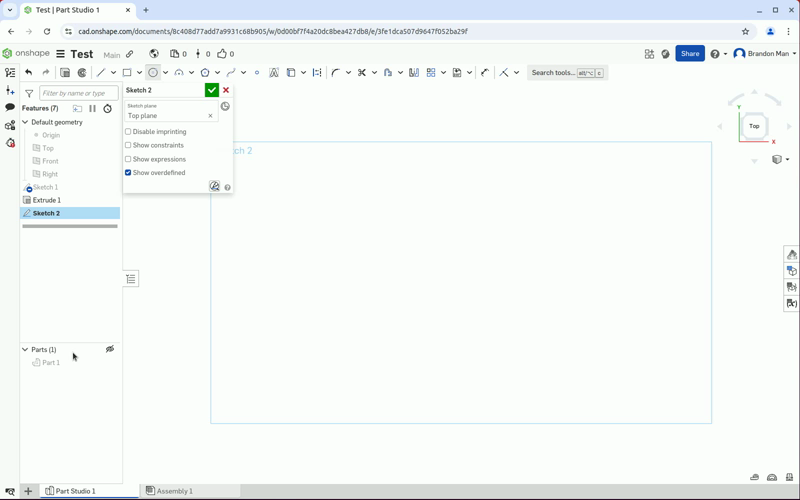
key_down(shift)
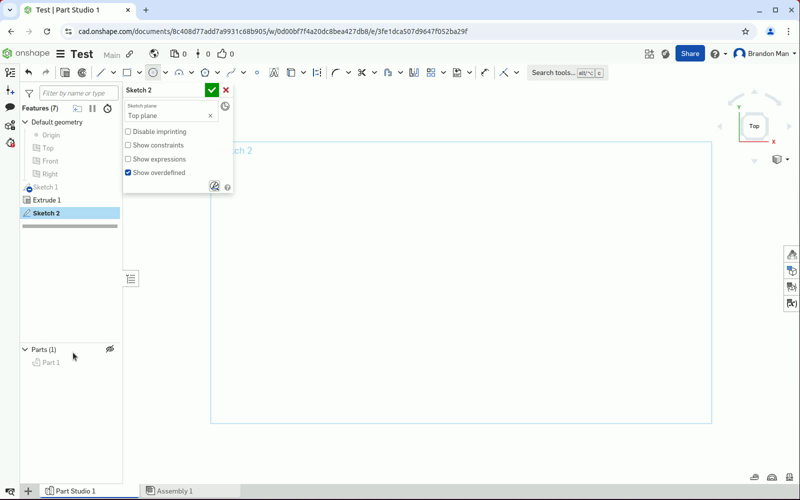
mouse_move(461, 282)
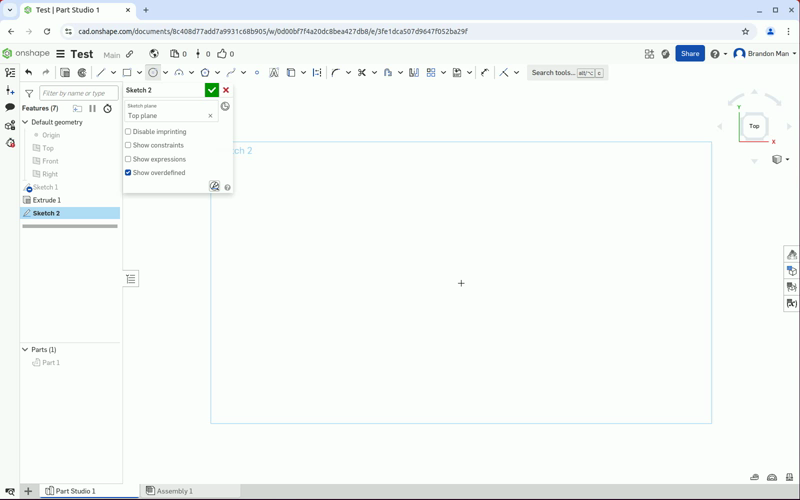
click(461, 282)
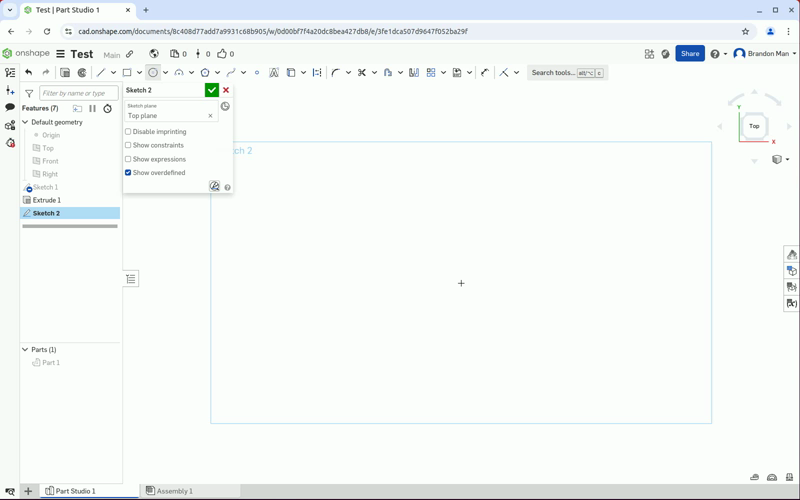
key_up(shift)
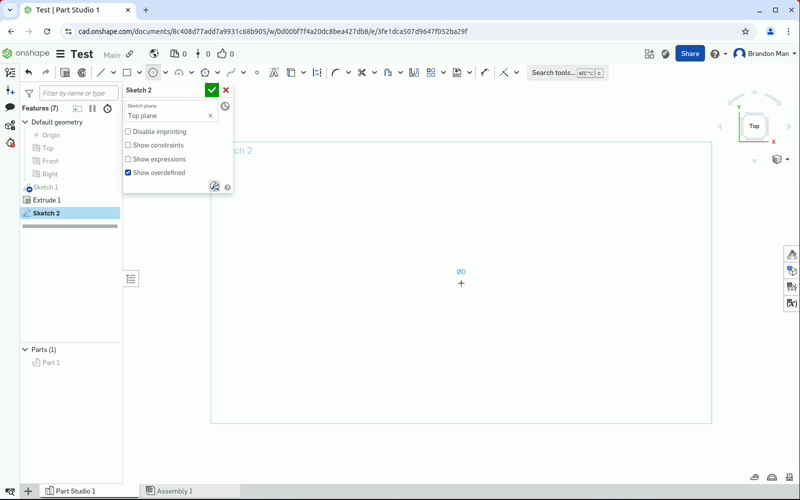
mouse_move(471, 282)
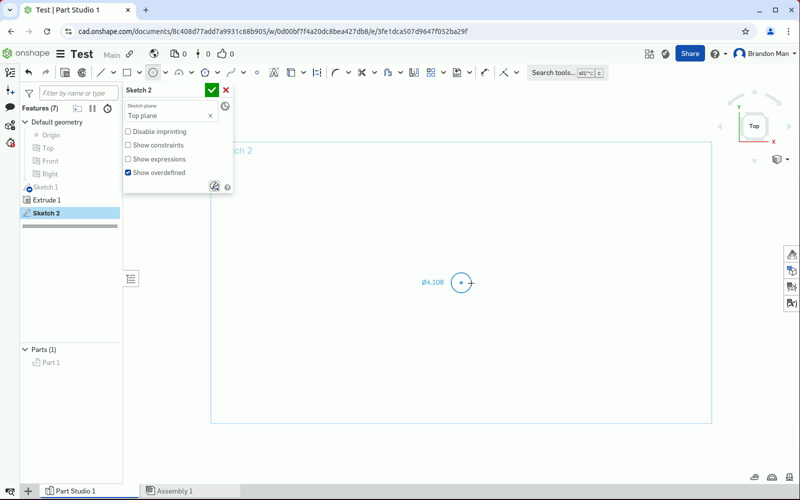
click(471, 282)
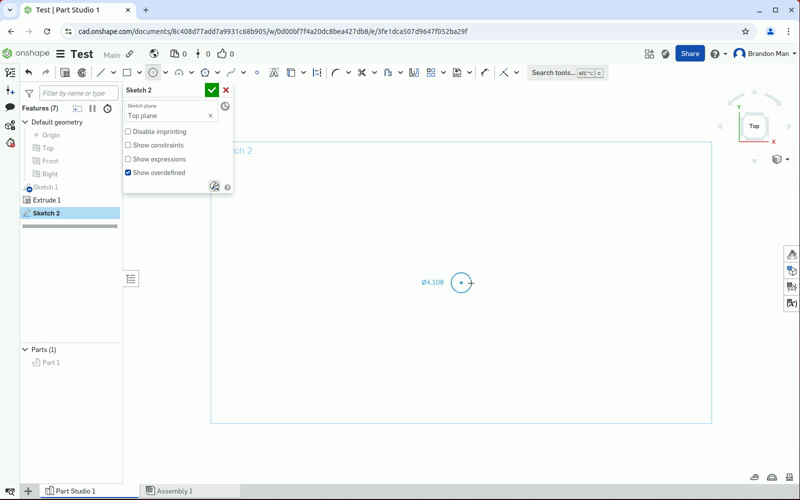
key(esc)
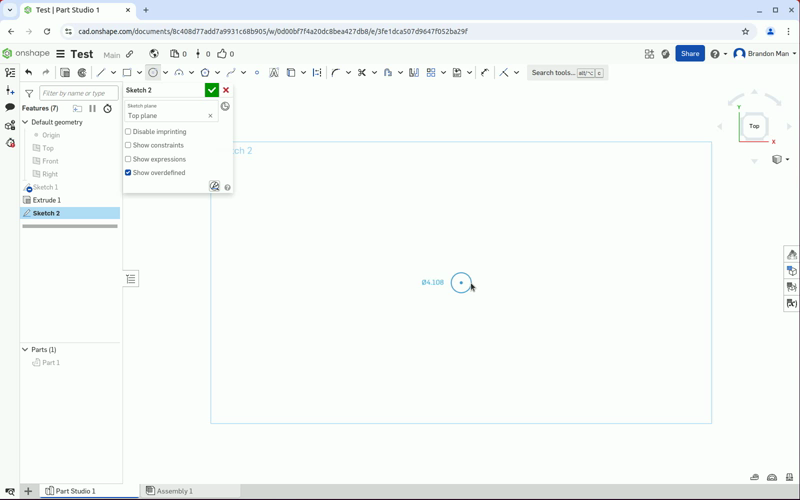
mouse_move(468, 287)
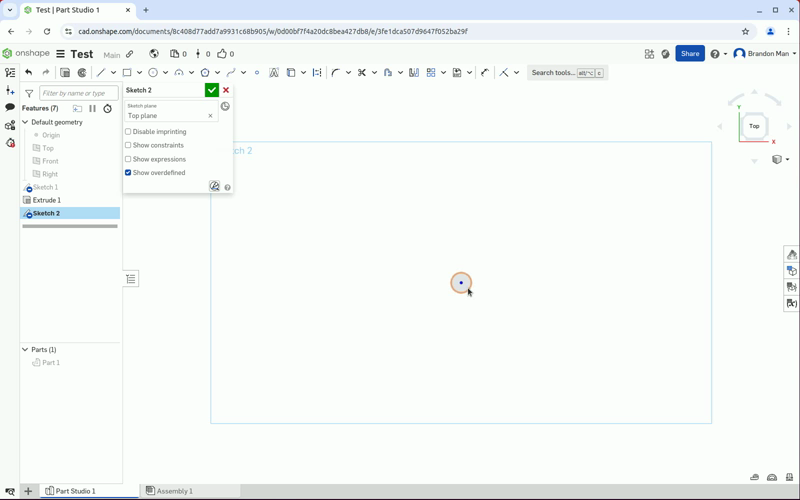
scroll(6)
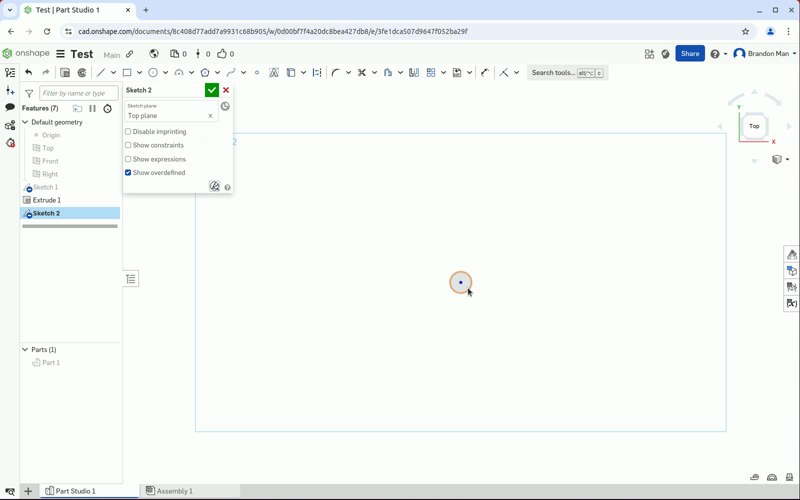
scroll(6)
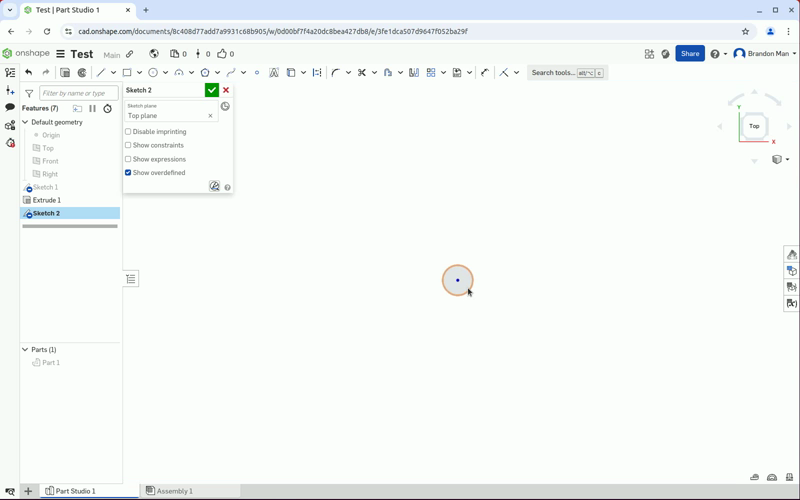
scroll(6)
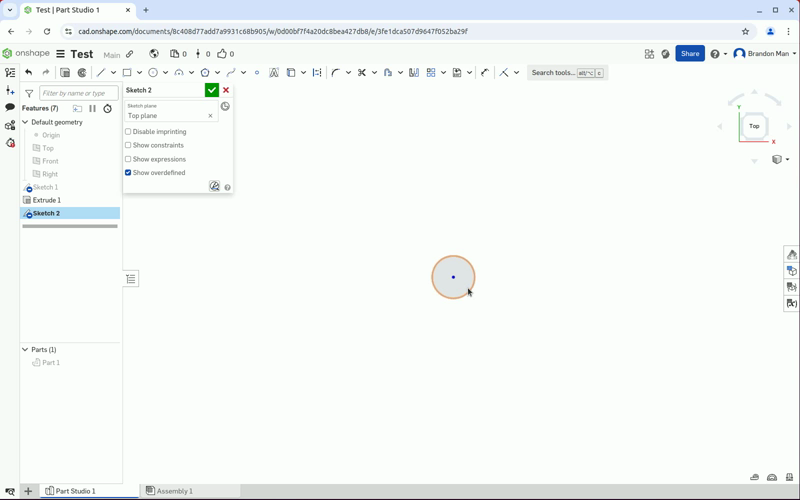
scroll(6)
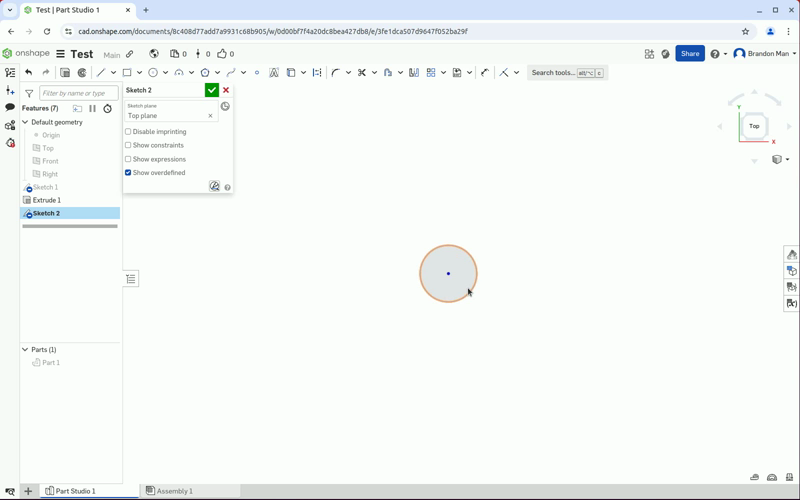
scroll(6)
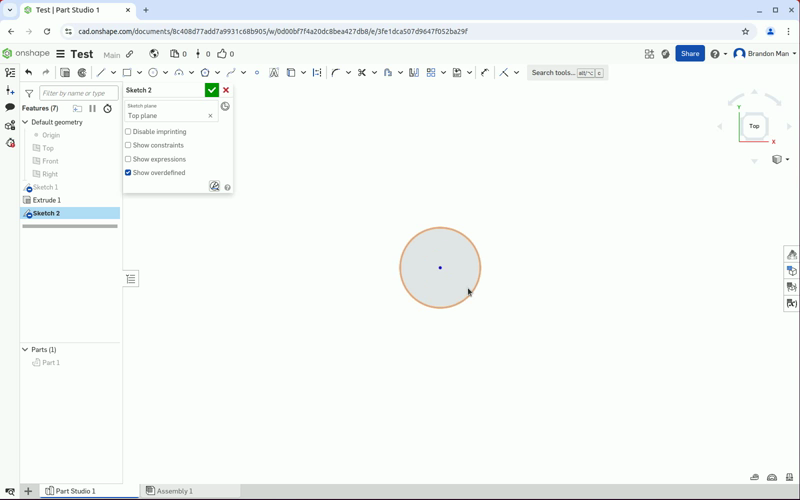
scroll(6)
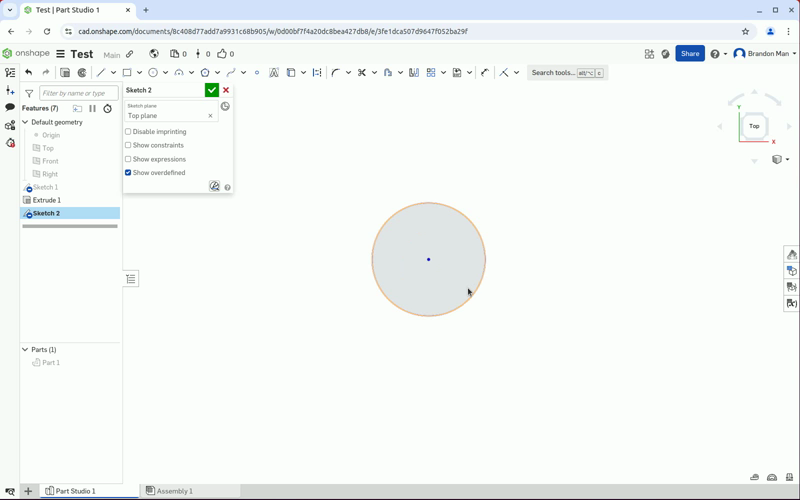
scroll(6)
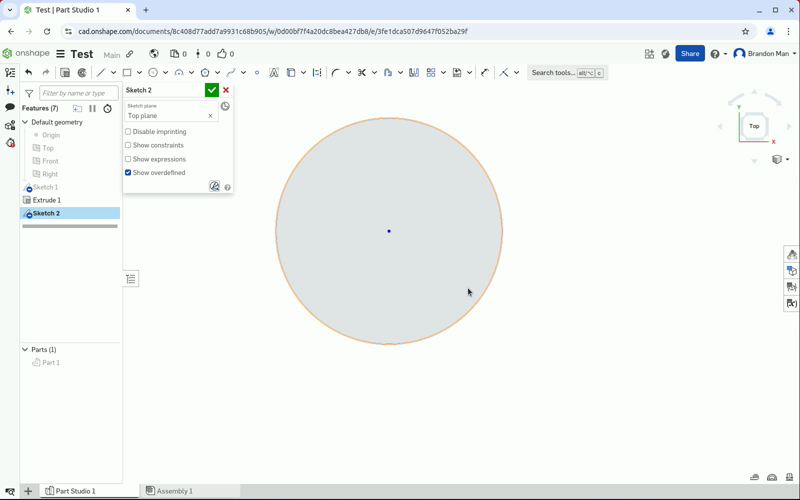
click(468, 287)
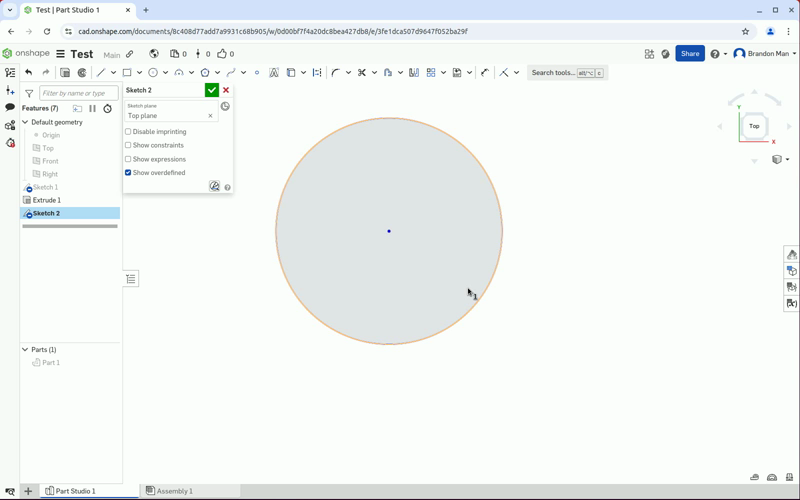
scroll(-6)
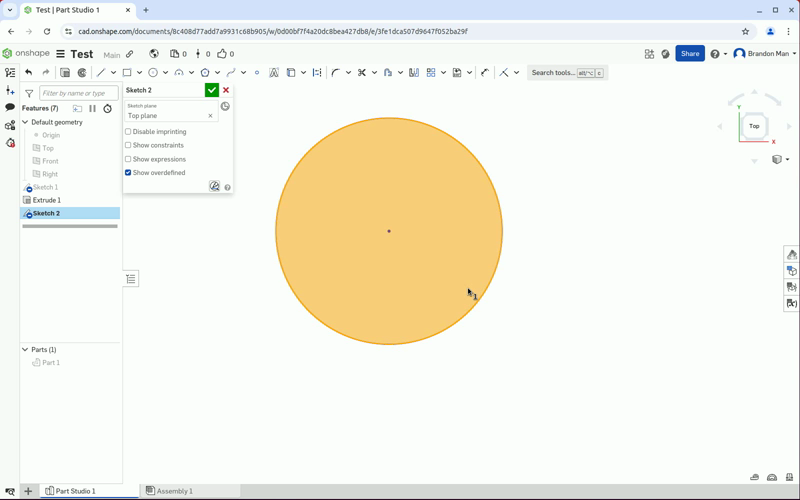
scroll(-6)
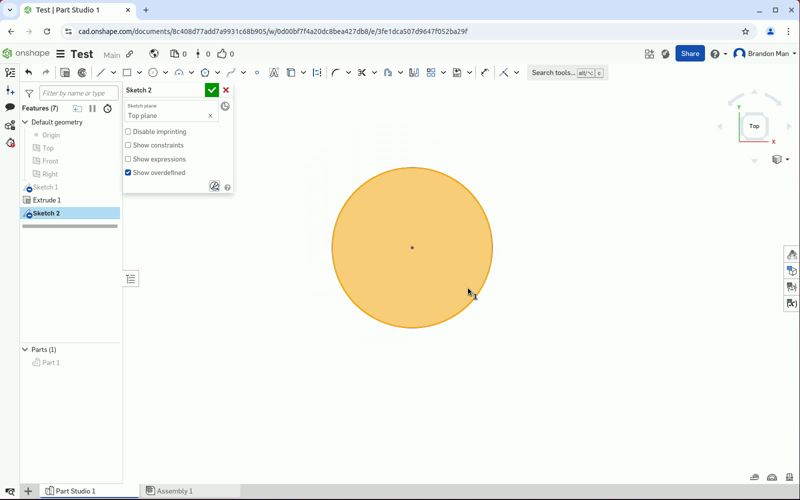
scroll(-6)
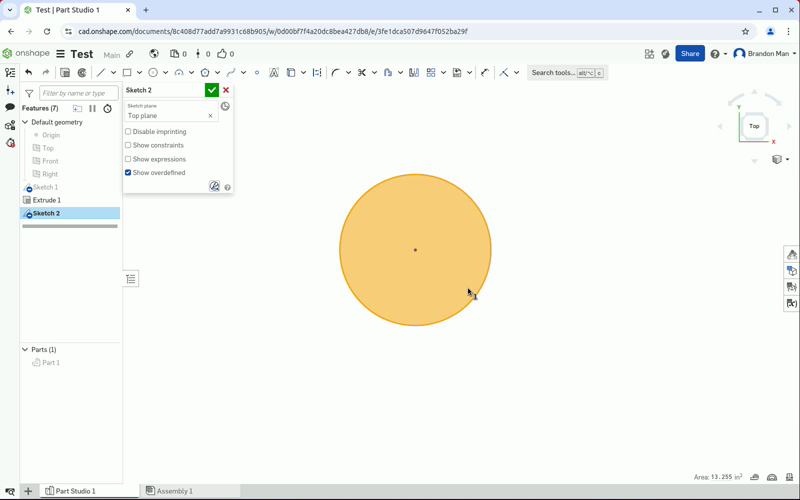
scroll(-6)
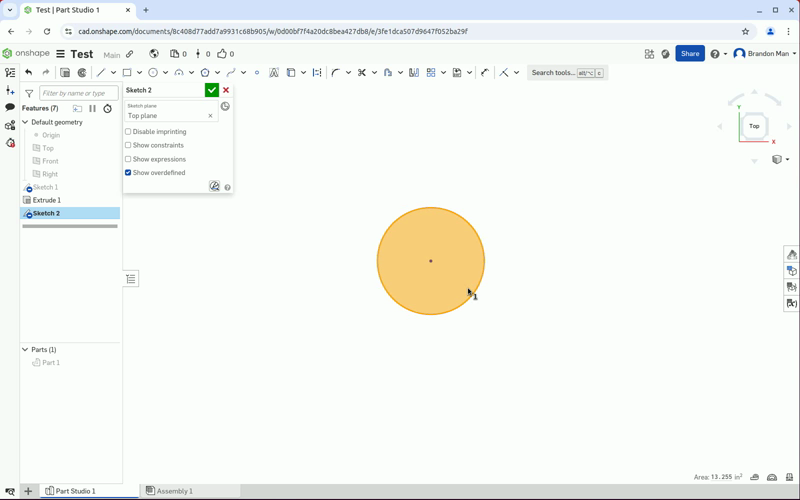
scroll(-6)
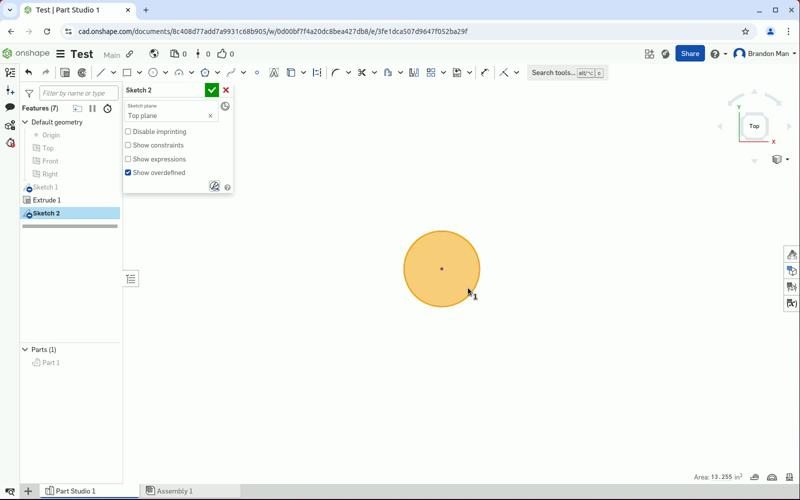
scroll(-6)
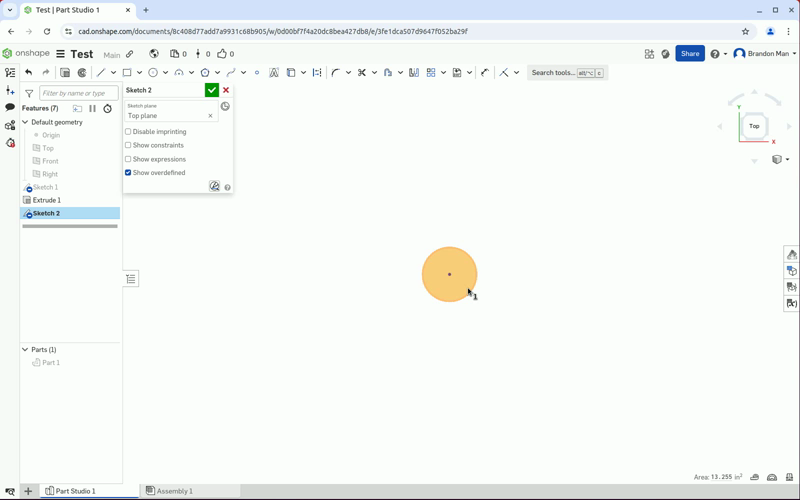
scroll(-6)
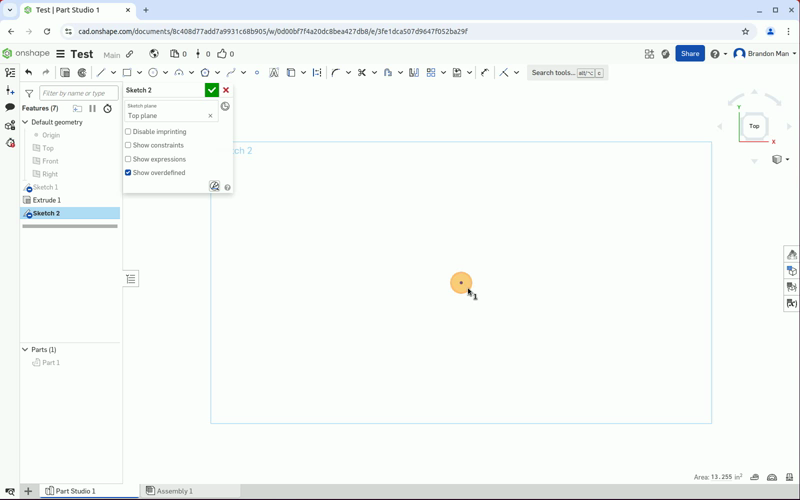
mouse_move(73, 352)
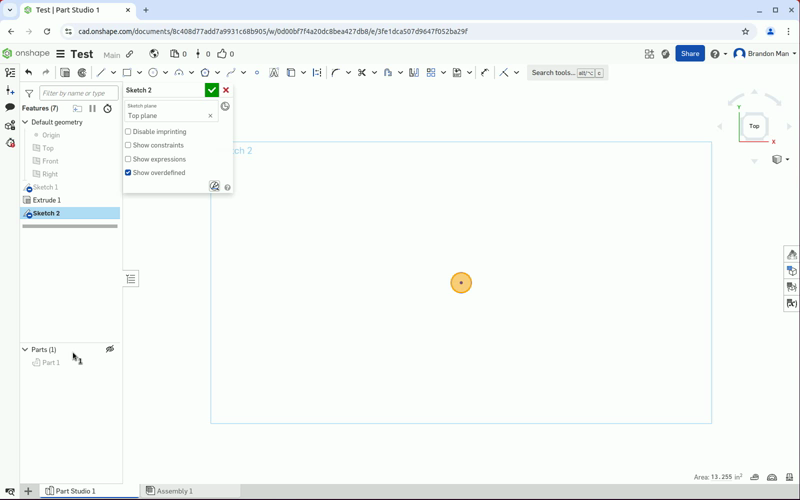
key(shift+y)
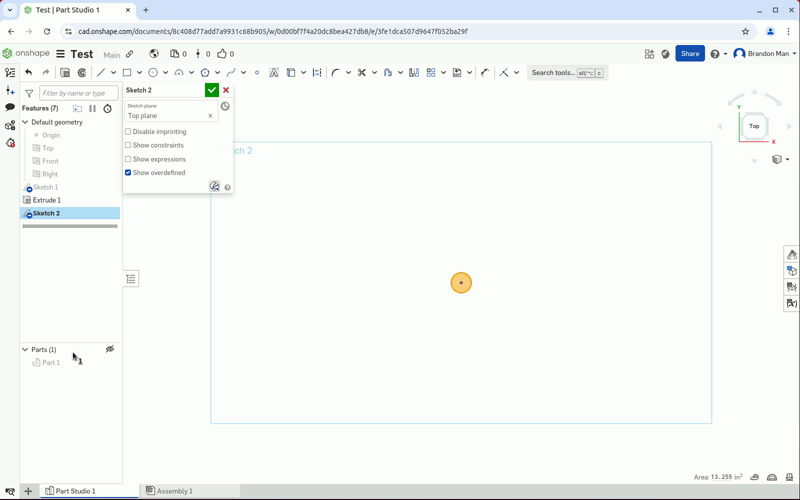
key(shift+e)
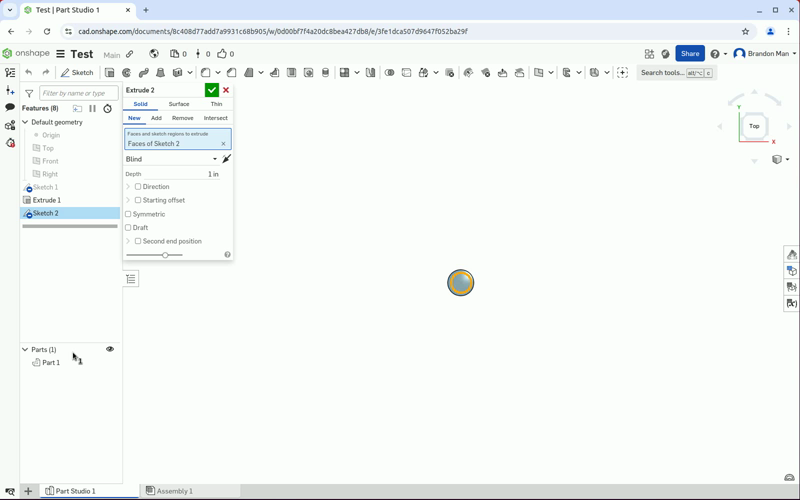
mouse_move(143, 106)
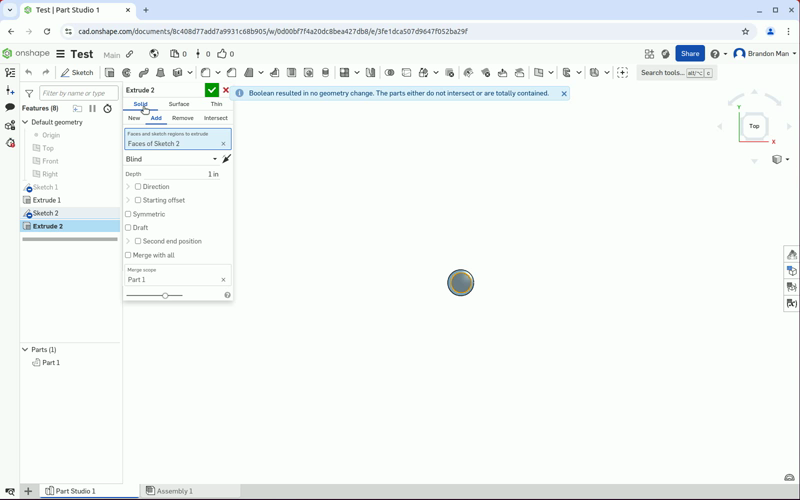
click(143, 106)
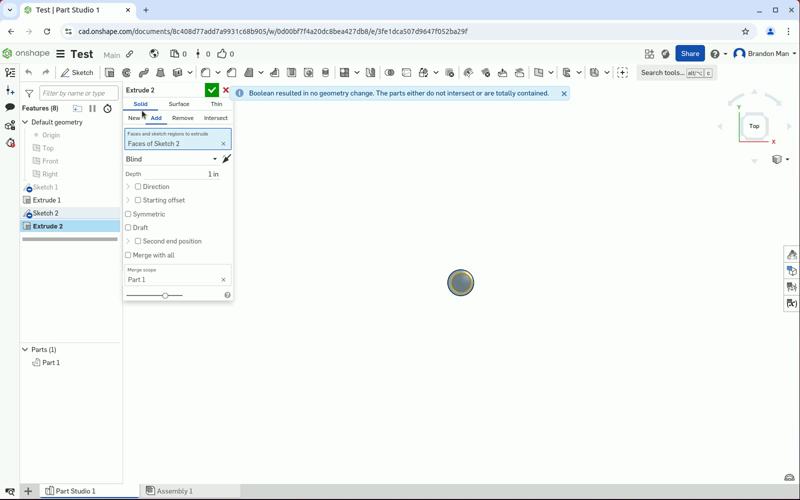
mouse_move(137, 120)
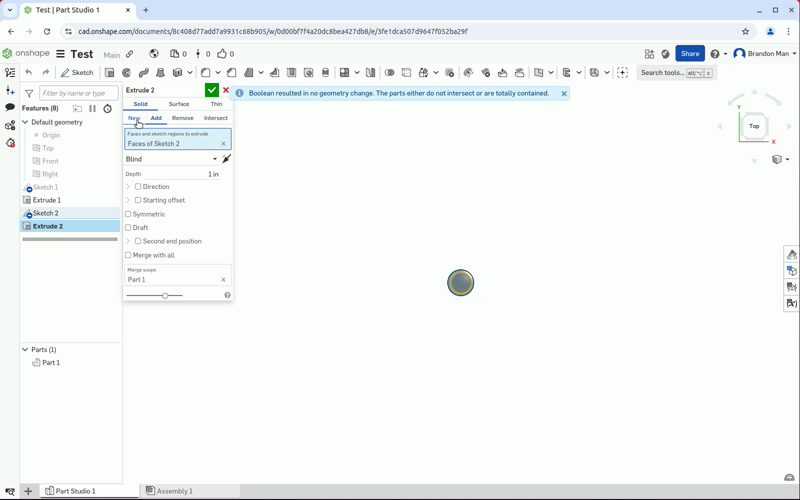
click(137, 120)
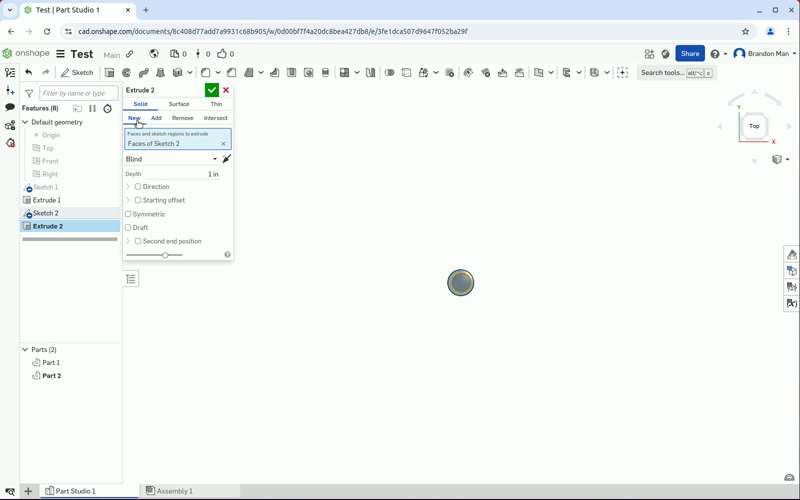
key(tab, 4)
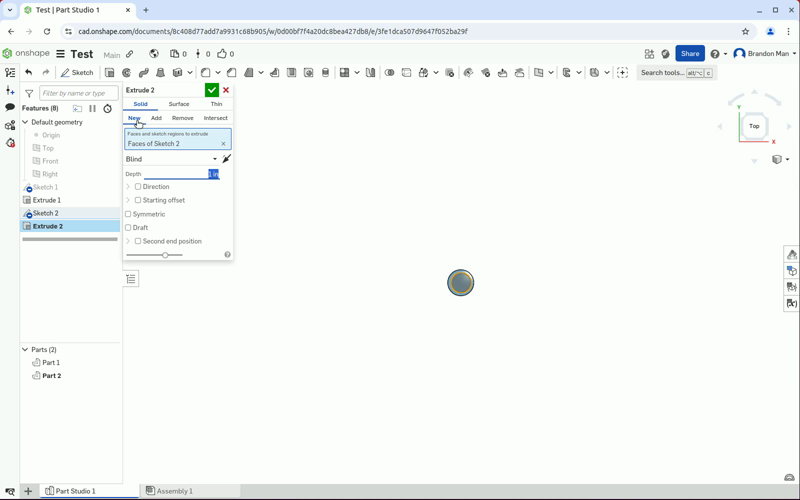
text(23.108)
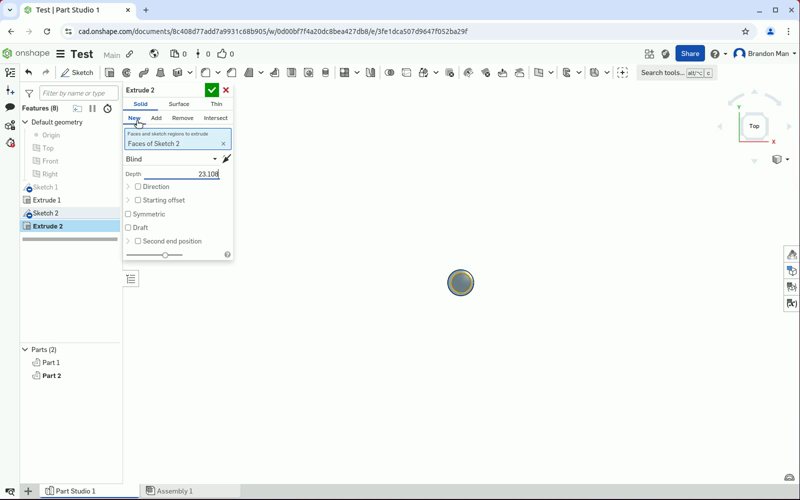
key(enter)
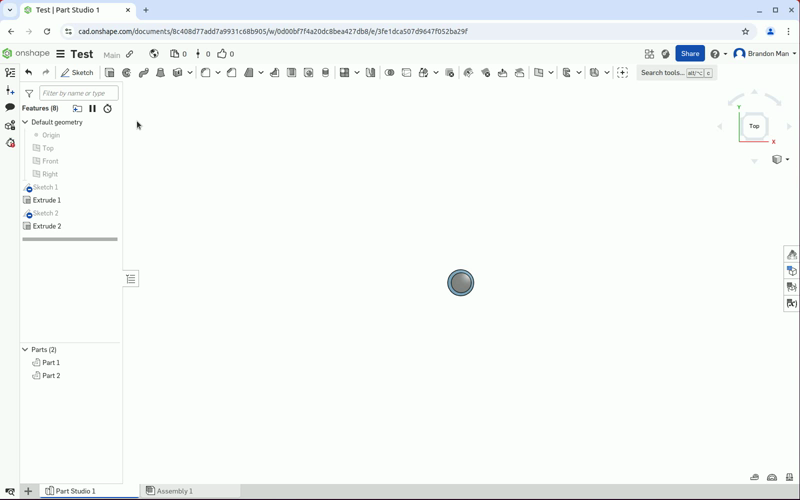
key(shift+h)
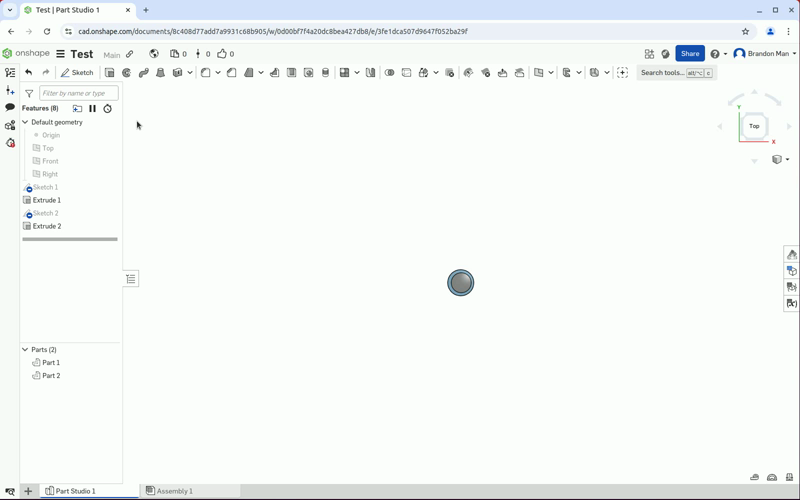
key(shift+h)
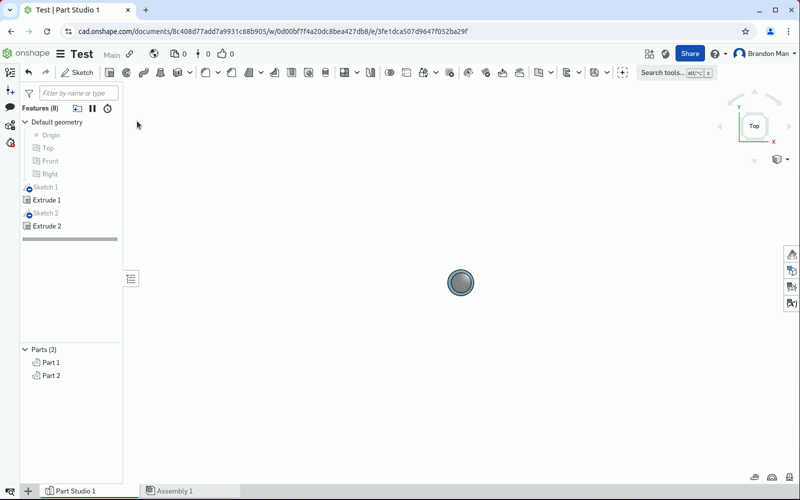
mouse_move(73, 189)
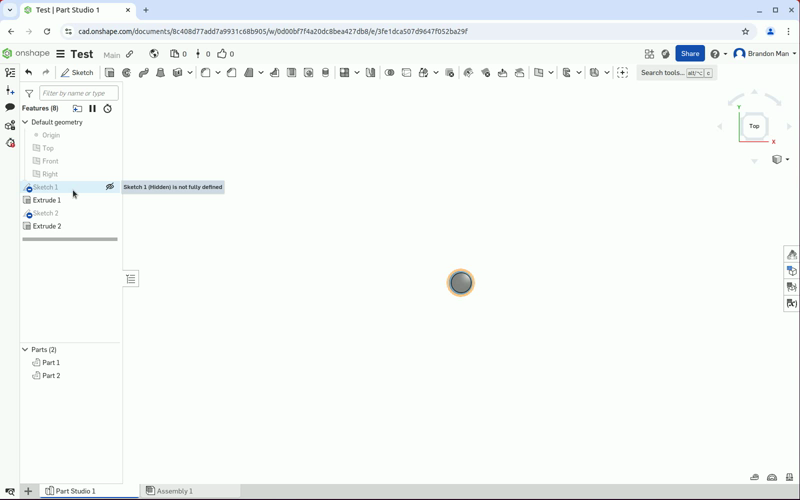
click(73, 189)
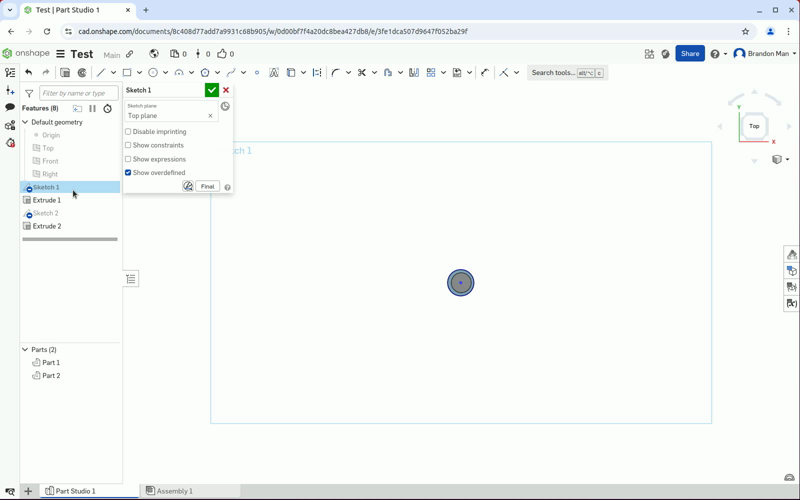
mouse_move(229, 92)
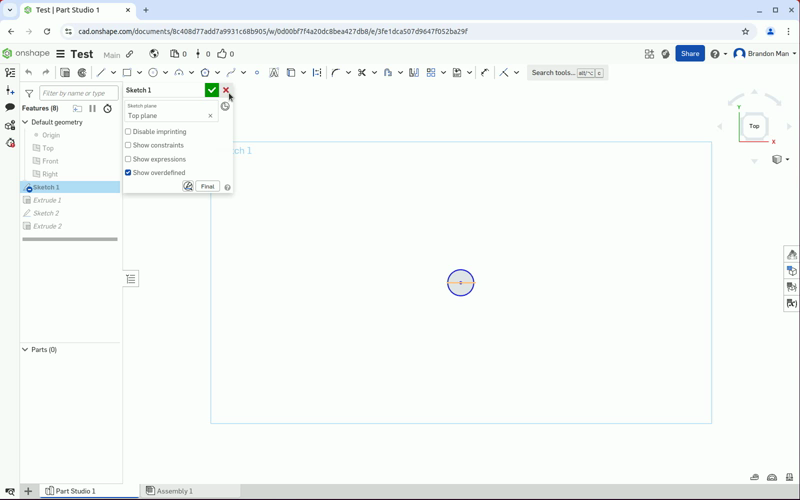
click(229, 92)
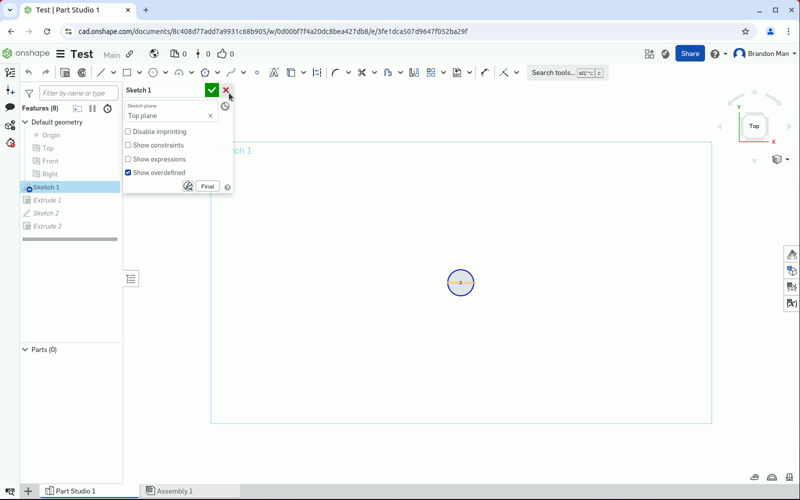
key(shift+s)
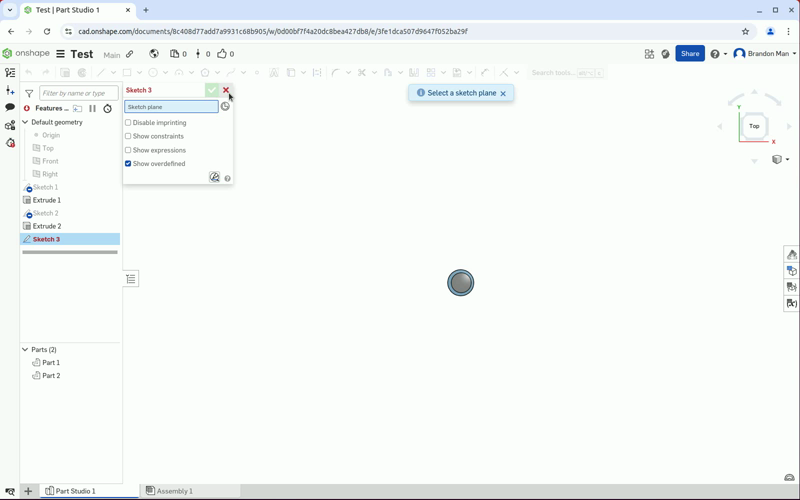
mouse_move(73, 150)
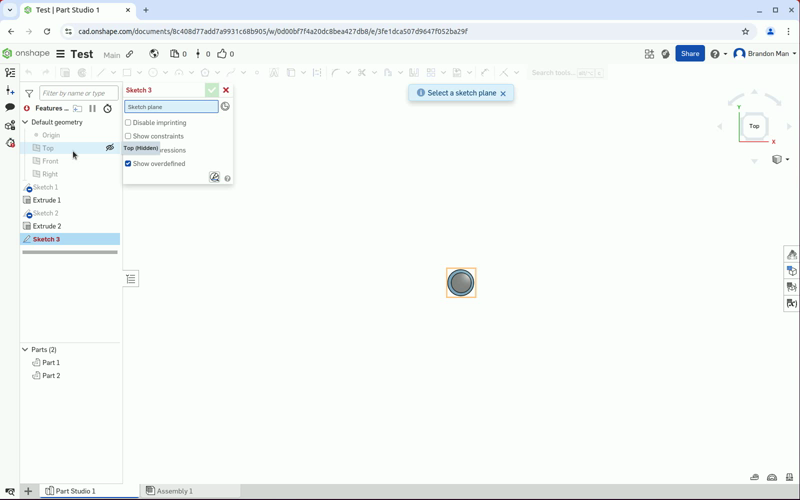
click(73, 150)
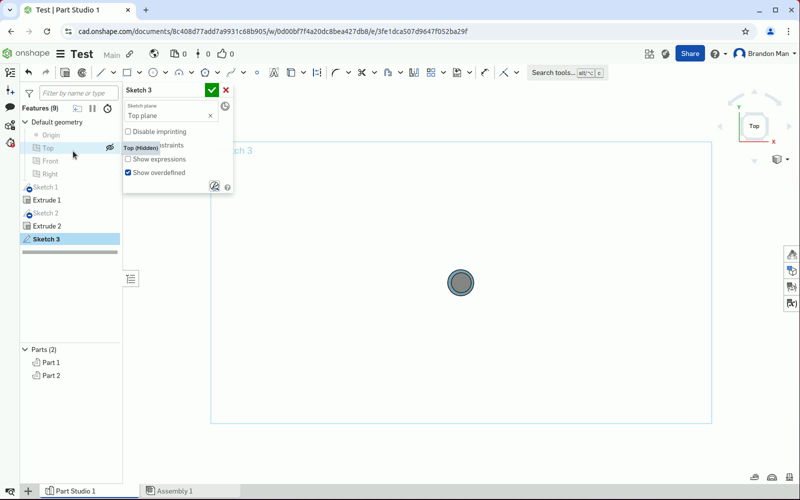
mouse_move(73, 352)
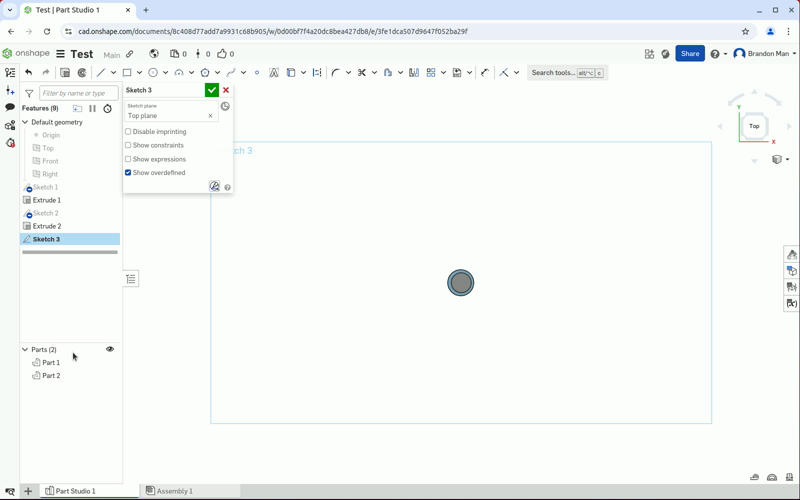
key(y)
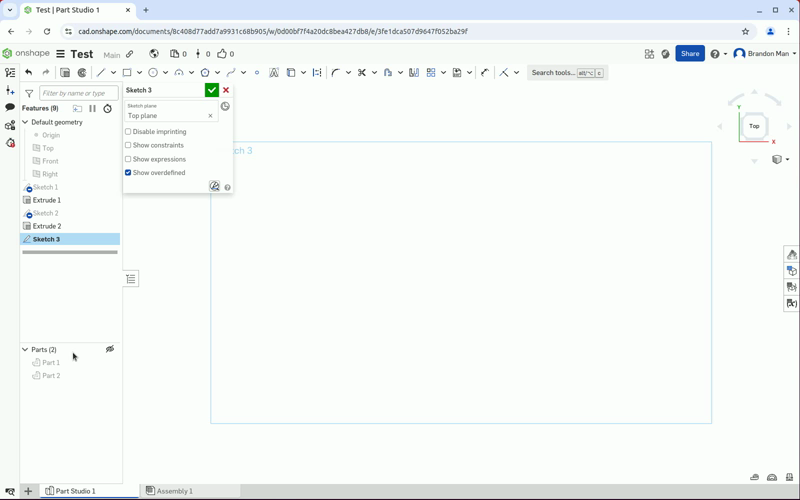
key(c)
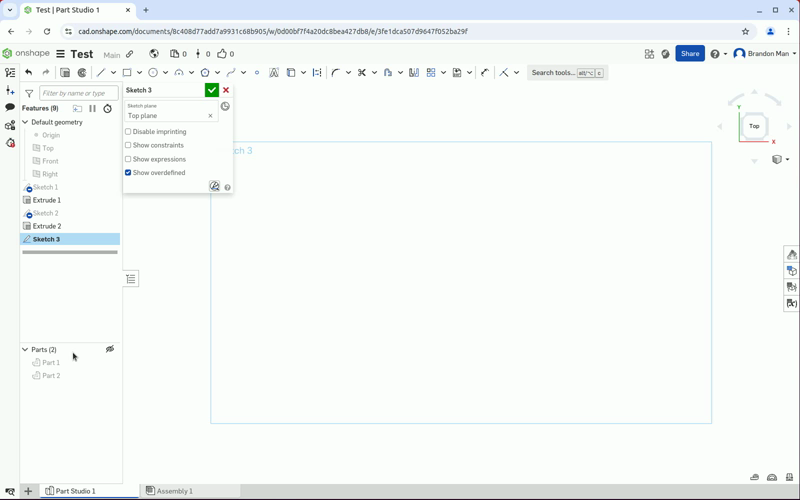
key_down(shift)
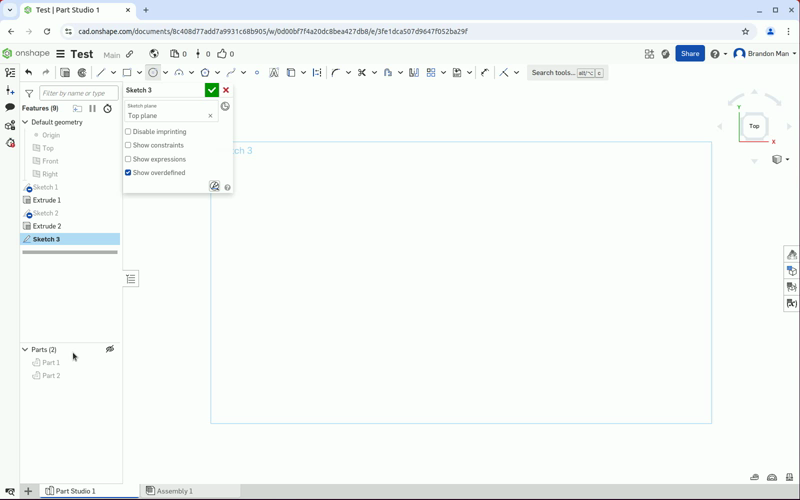
mouse_move(461, 282)
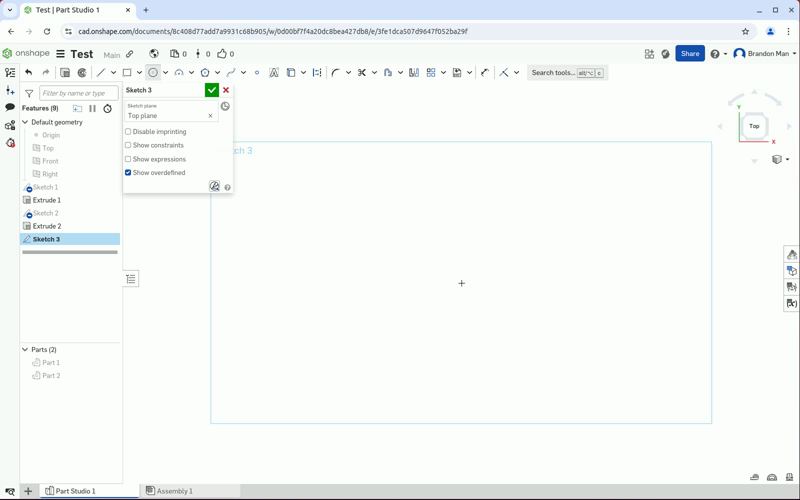
click(461, 282)
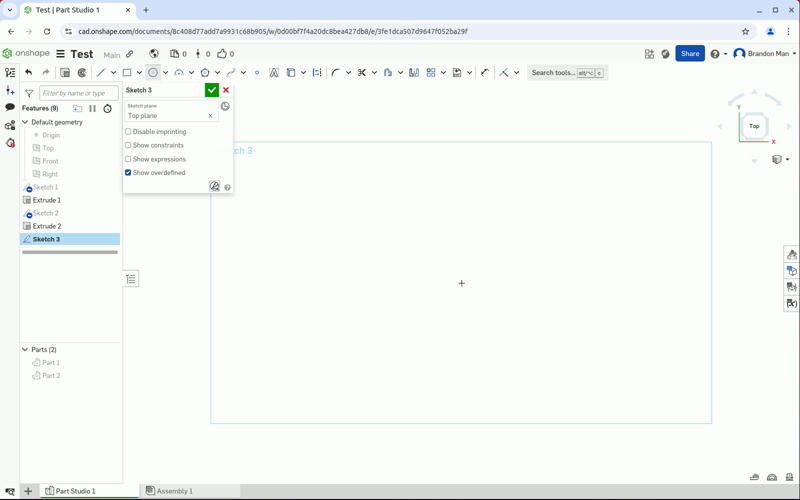
key_up(shift)
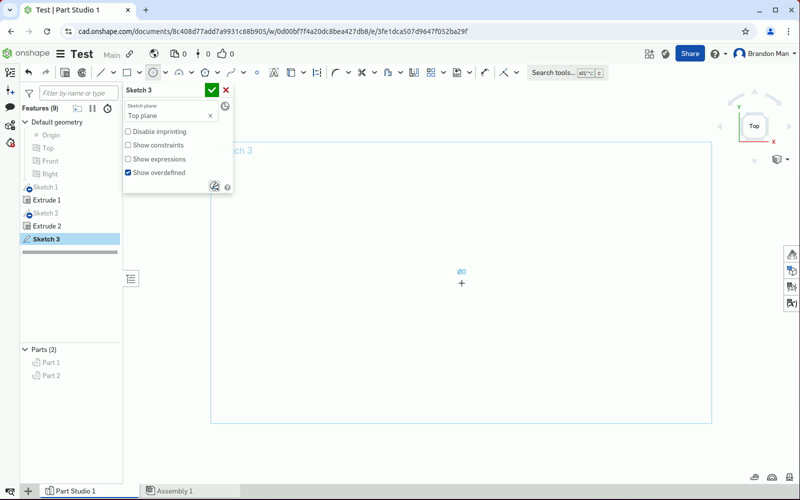
mouse_move(478, 282)
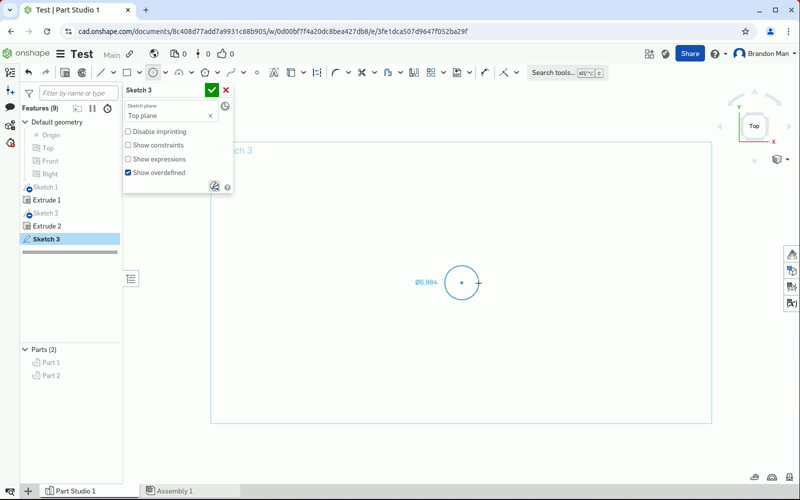
click(478, 282)
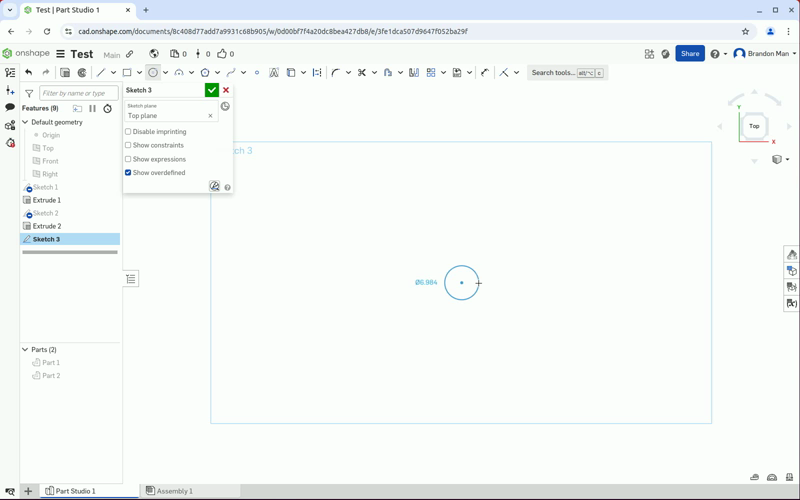
key(esc)
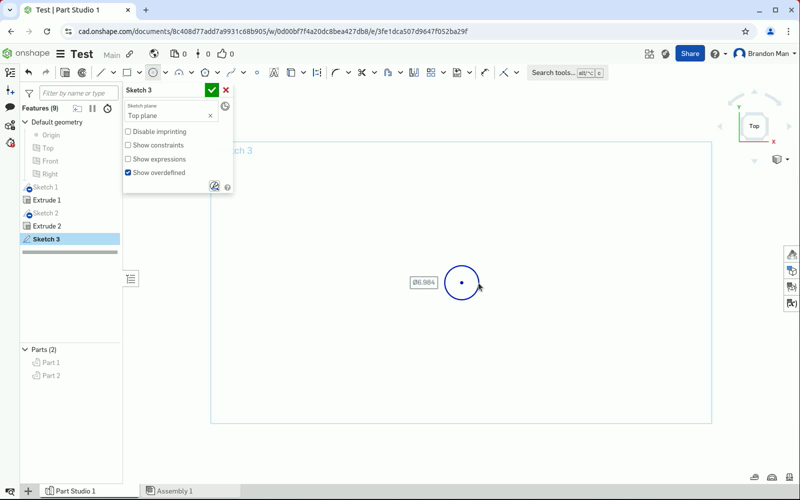
mouse_move(449, 278)
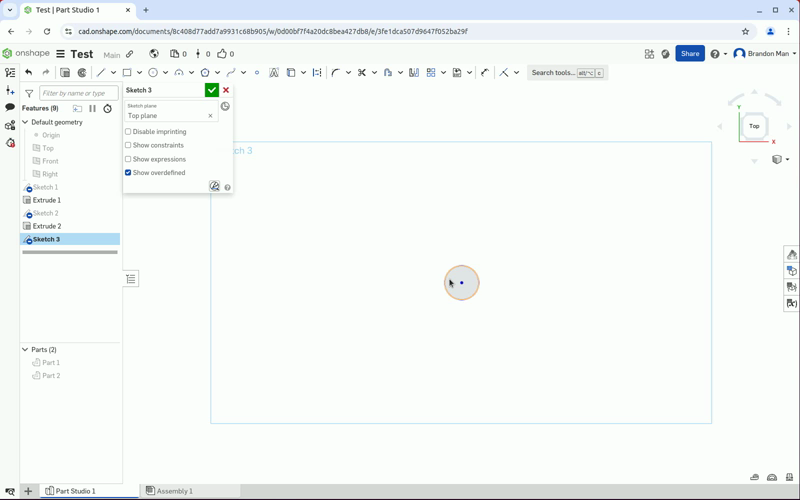
scroll(6)
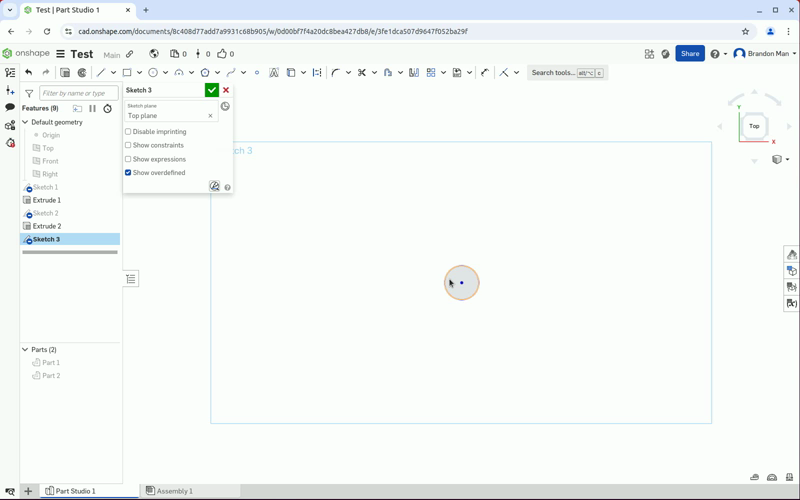
scroll(6)
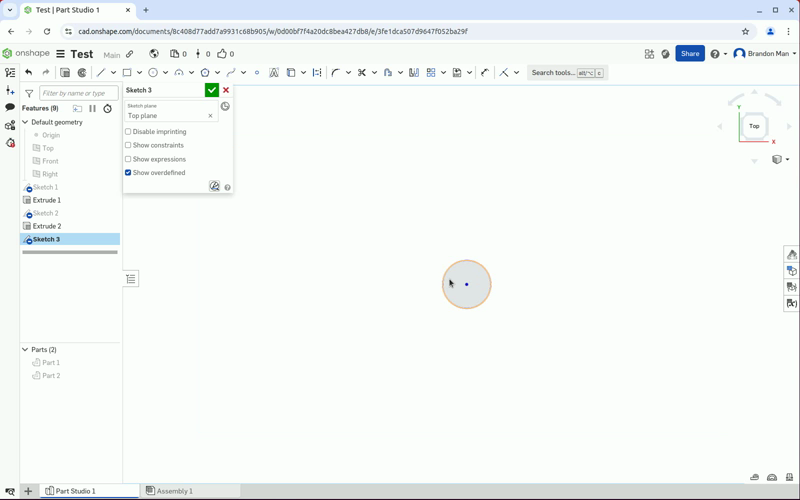
scroll(6)
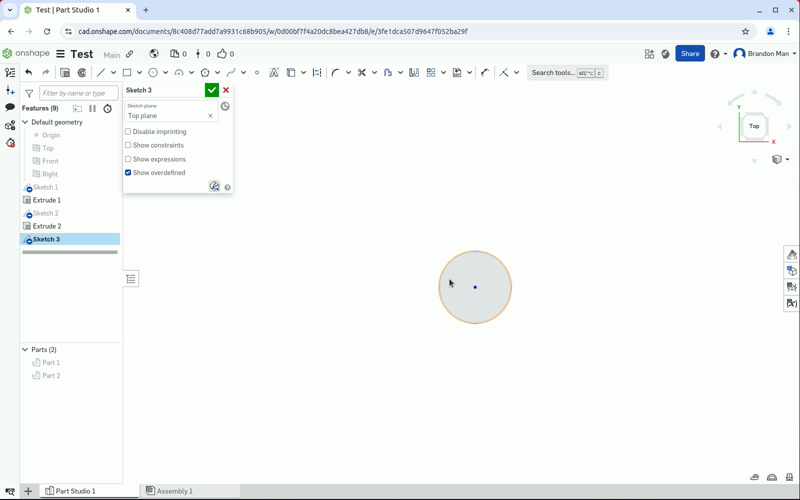
scroll(6)
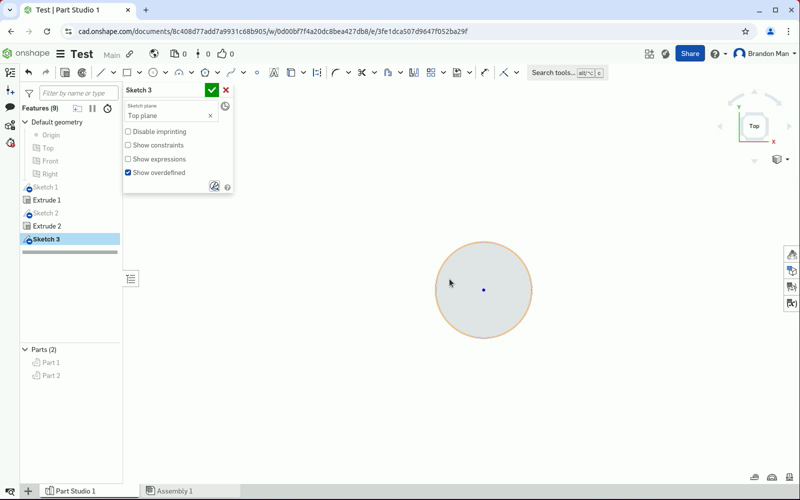
scroll(6)
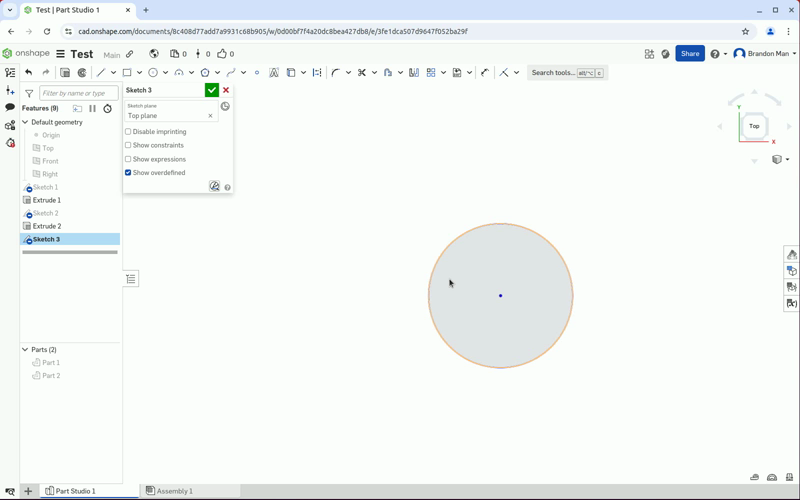
scroll(6)
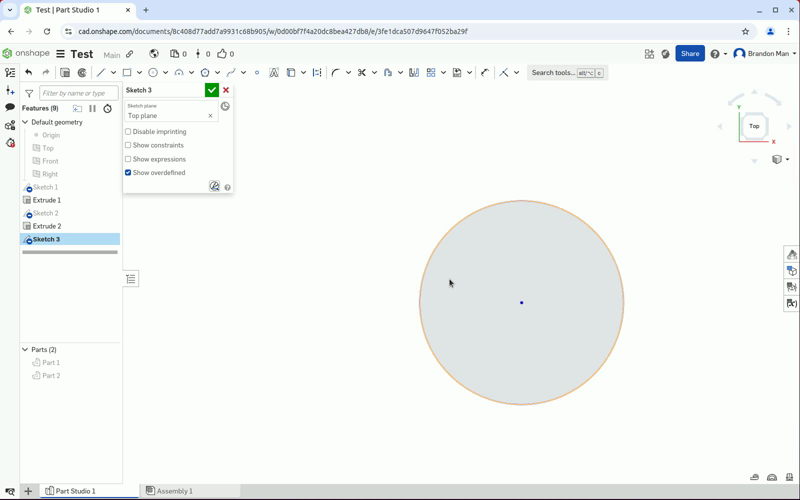
scroll(6)
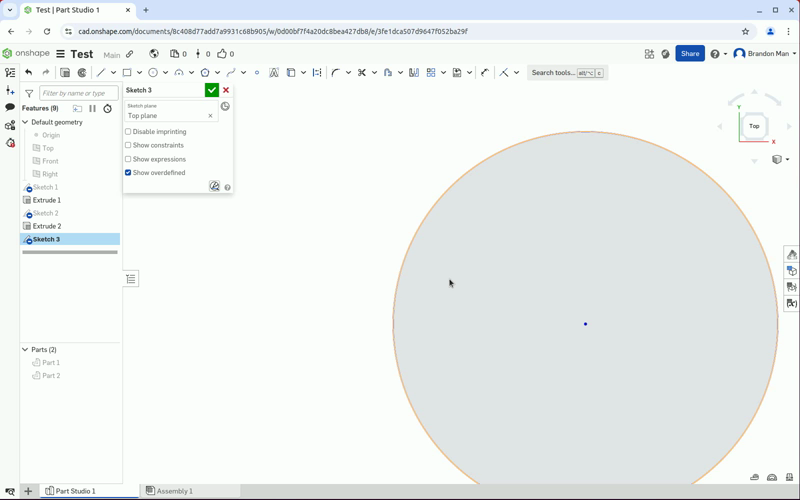
click(449, 278)
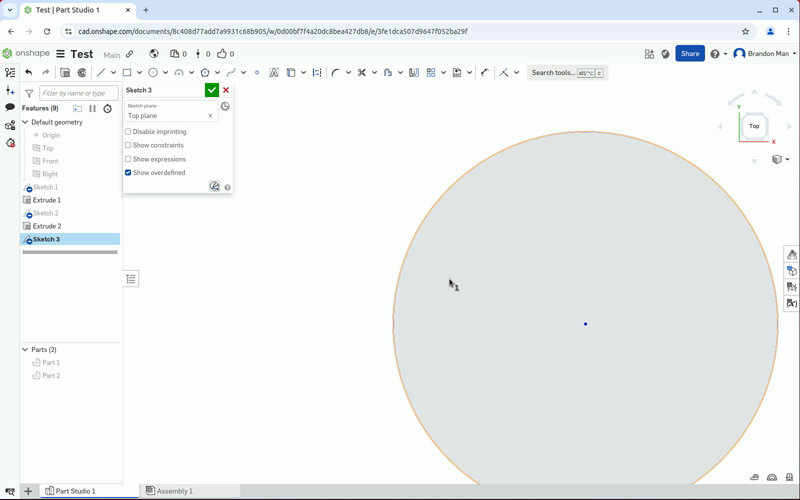
scroll(-6)
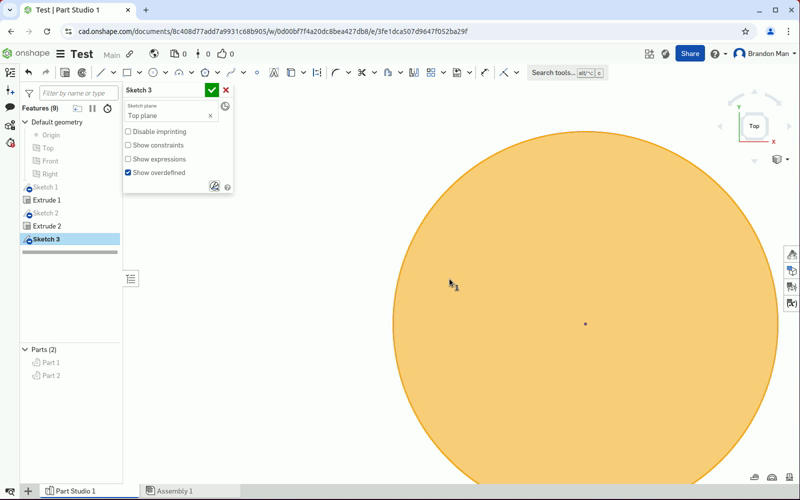
scroll(-6)
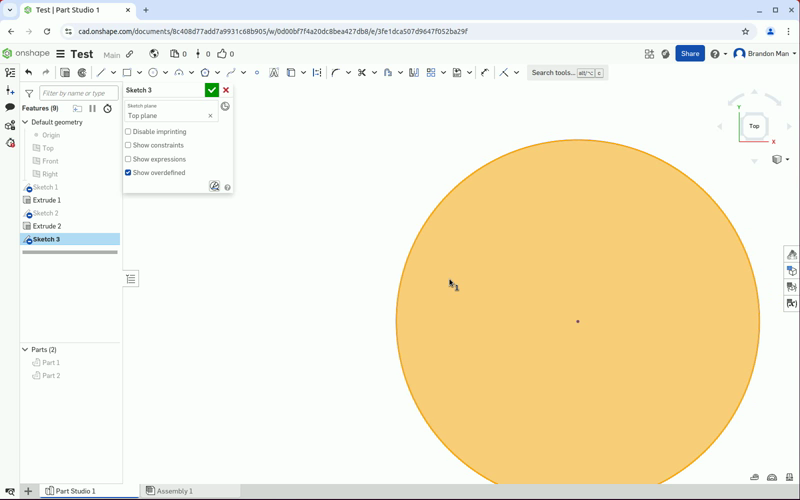
scroll(-6)
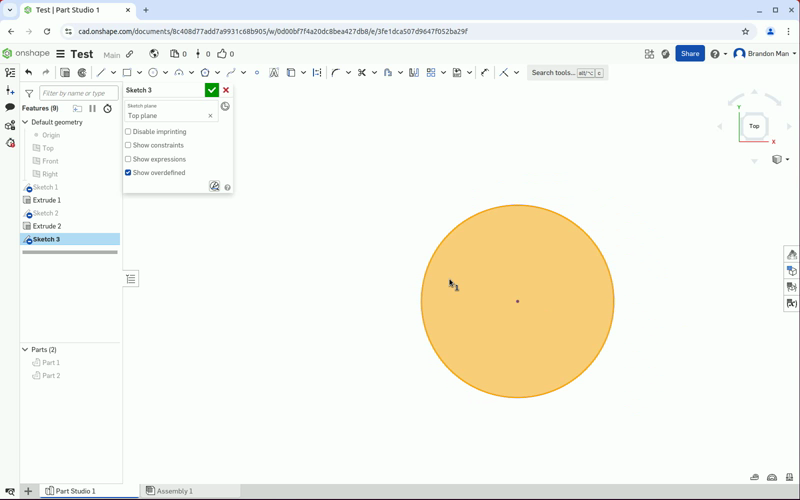
scroll(-6)
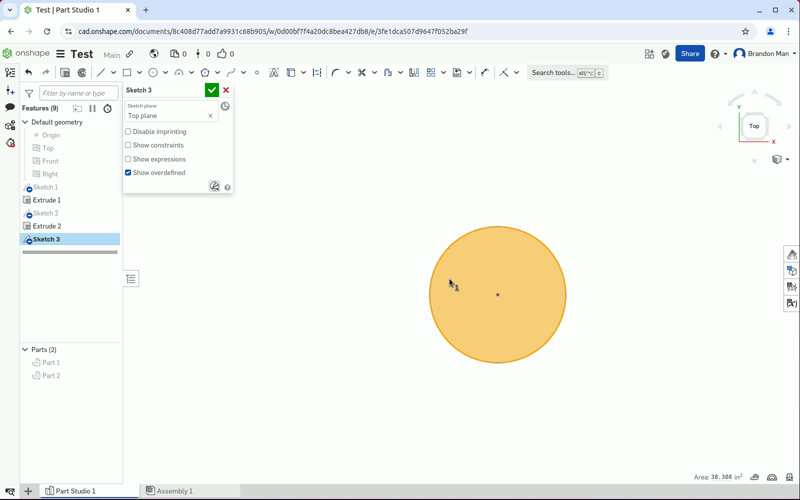
scroll(-6)
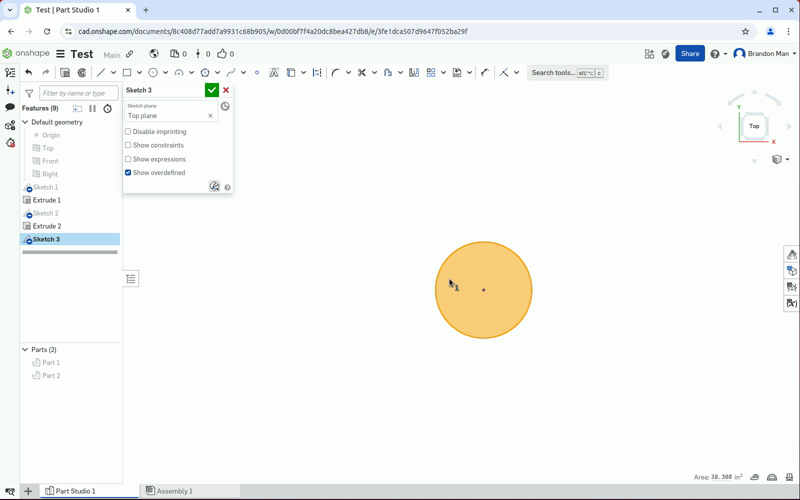
scroll(-6)
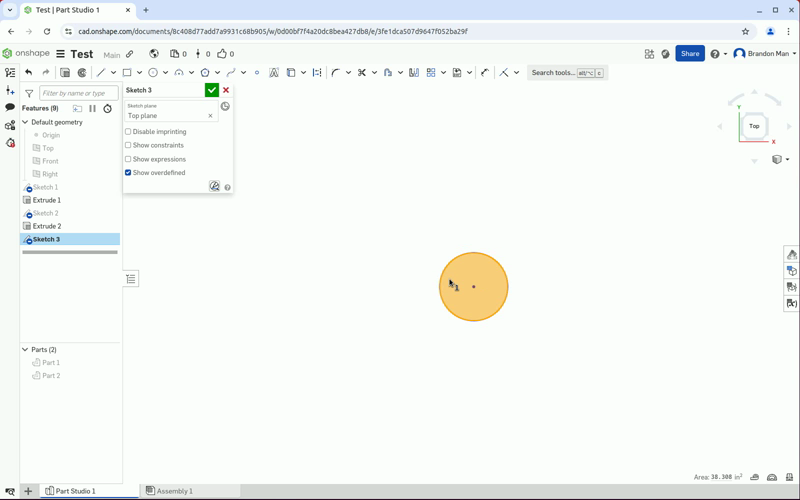
scroll(-6)
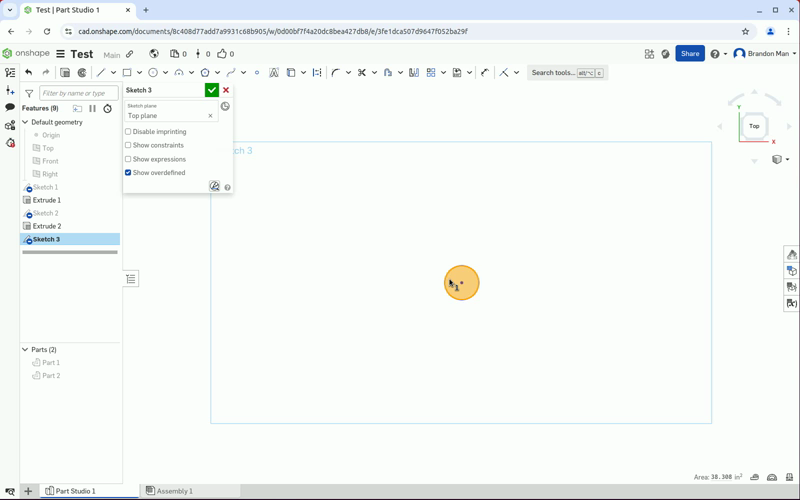
mouse_move(73, 352)
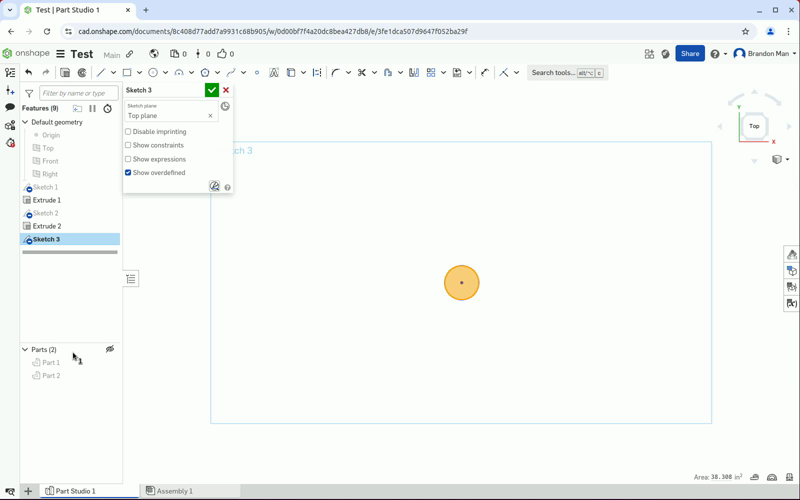
key(shift+y)
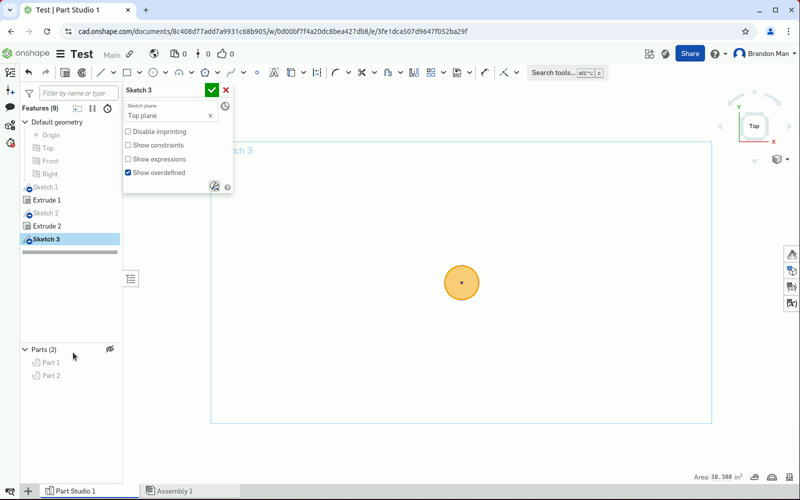
key(shift+e)
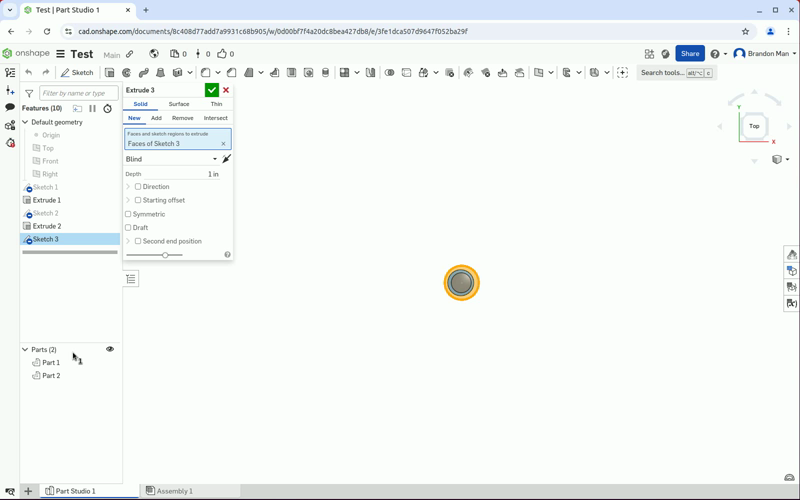
mouse_move(143, 106)
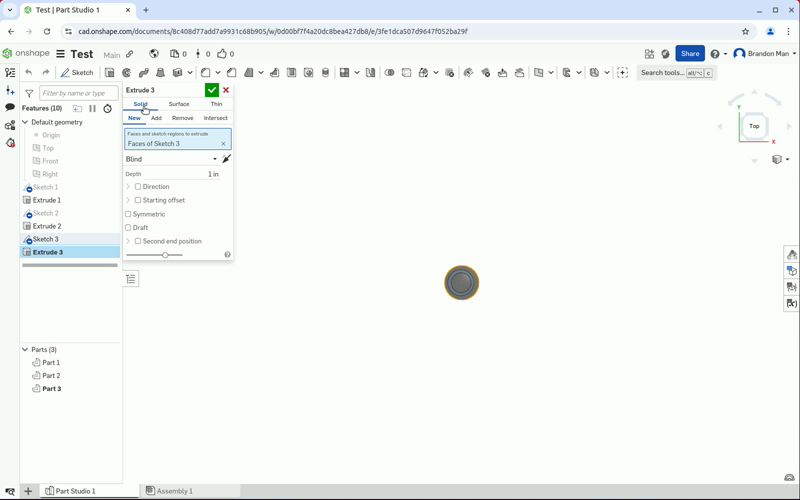
click(143, 106)
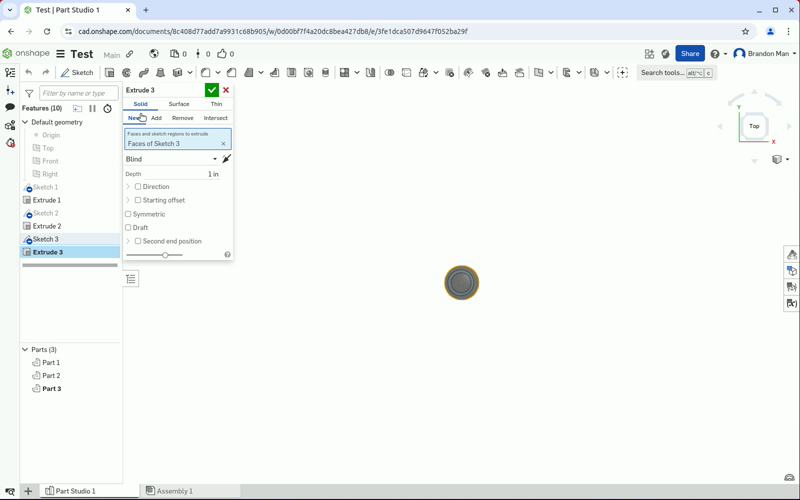
mouse_move(137, 120)
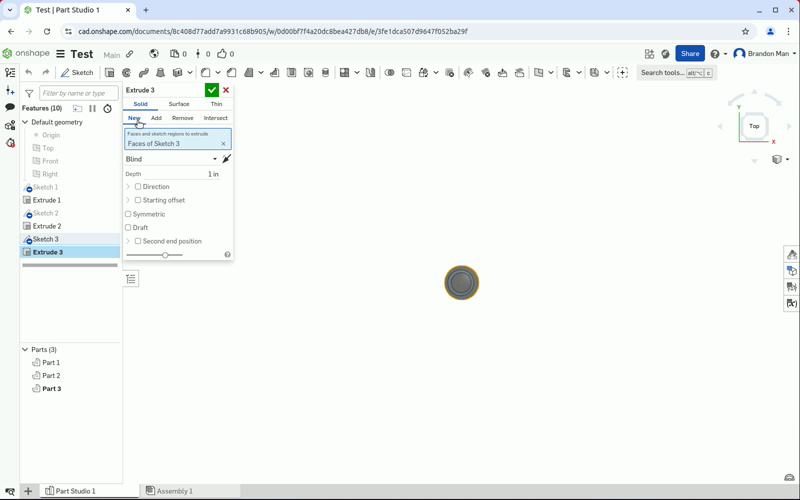
click(137, 120)
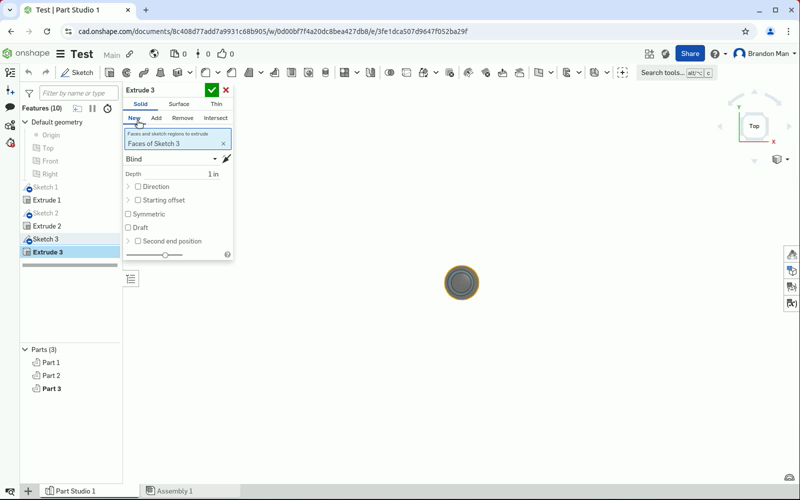
key(tab, 4)
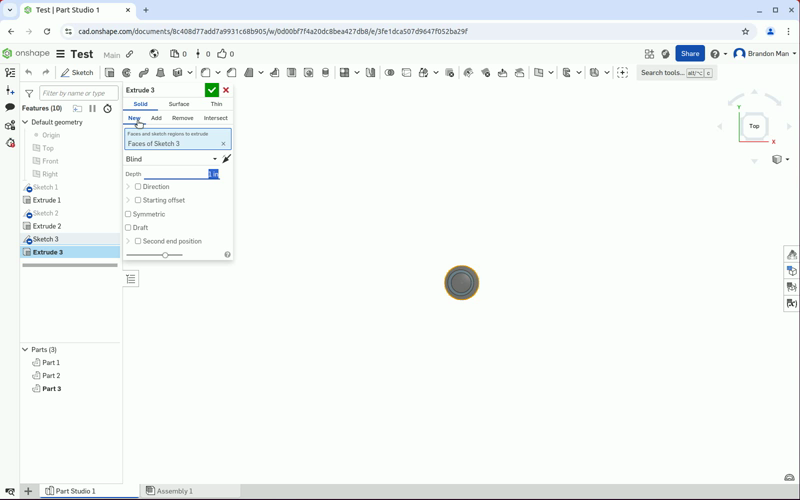
text(7.703)
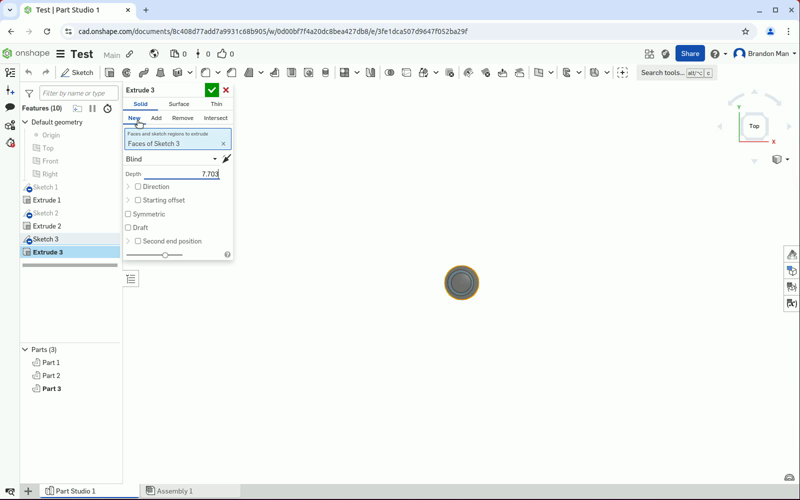
key(enter)
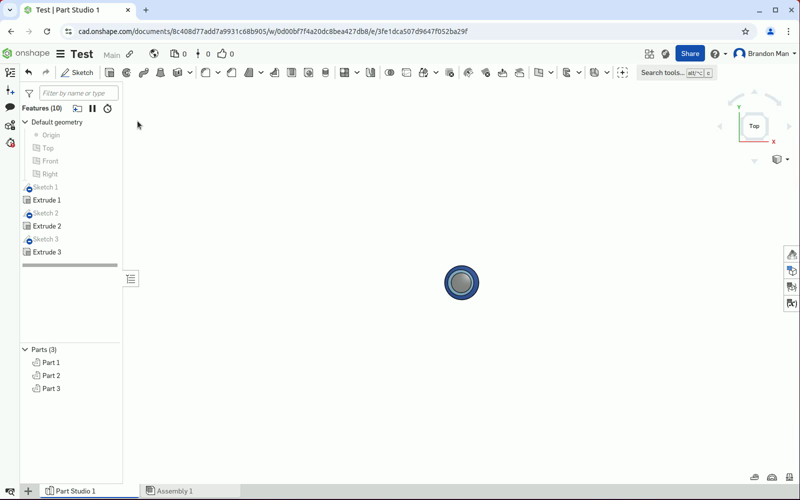
key(shift+h)
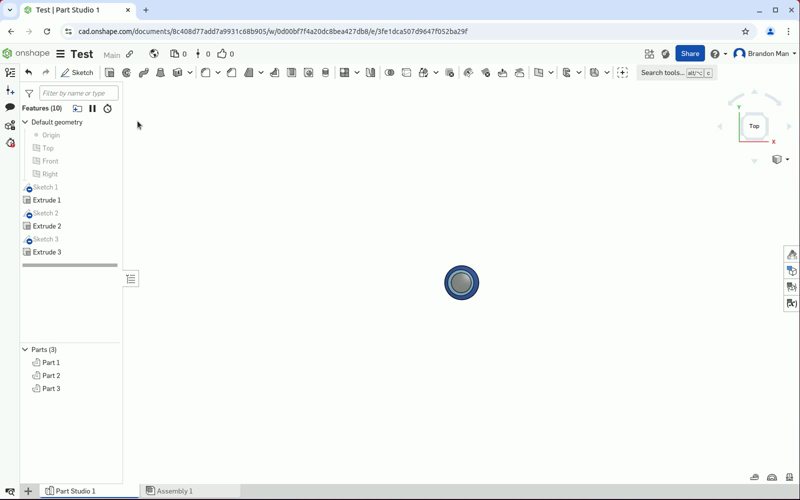
key(shift+h)
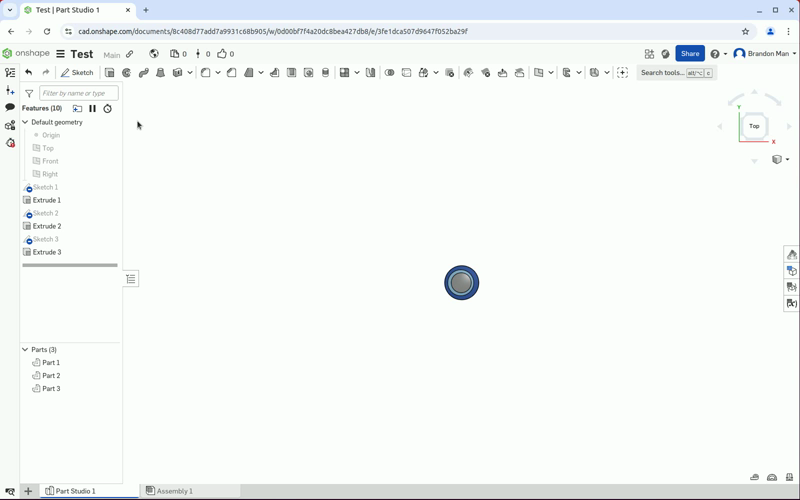
mouse_move(73, 189)
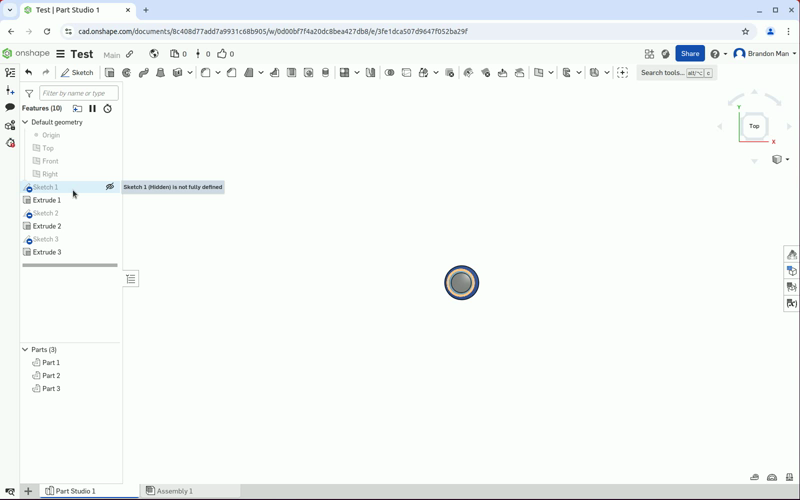
click(73, 189)
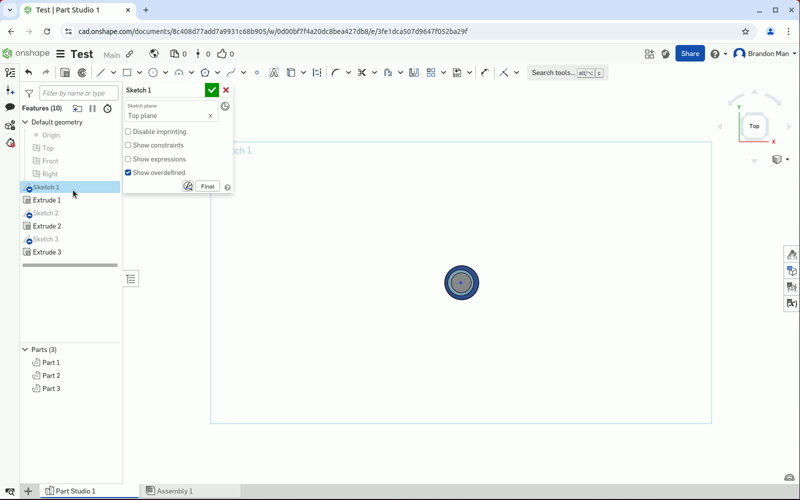
mouse_move(229, 92)
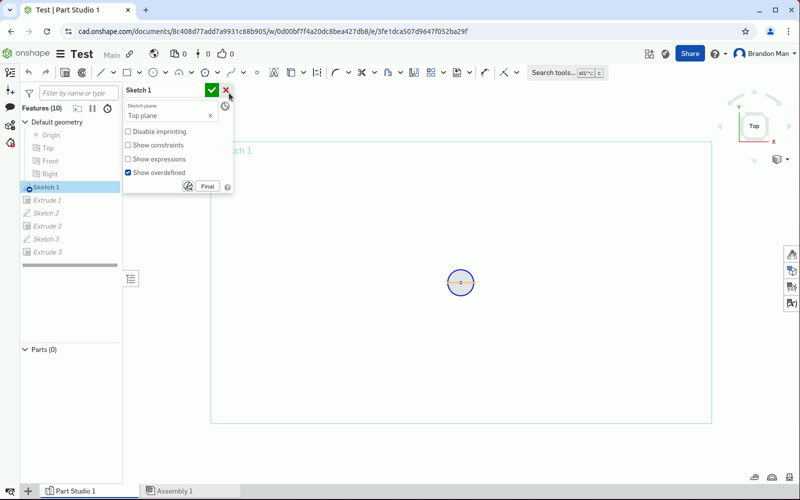
click(229, 92)
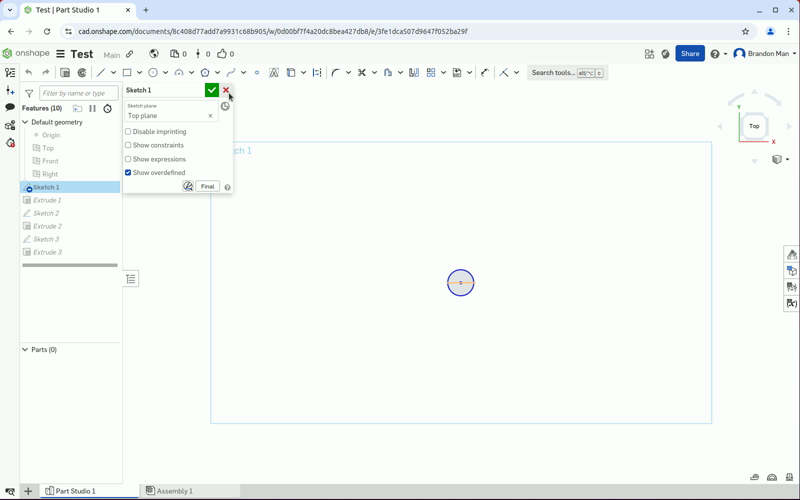
key(shift+s)
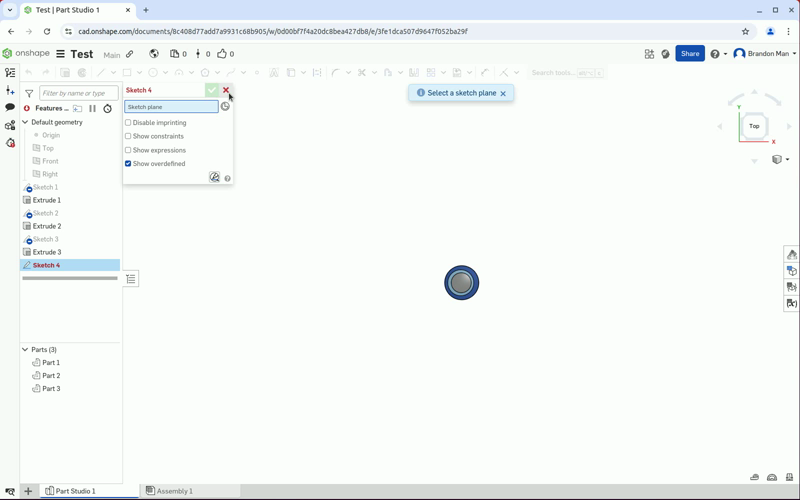
mouse_move(73, 150)
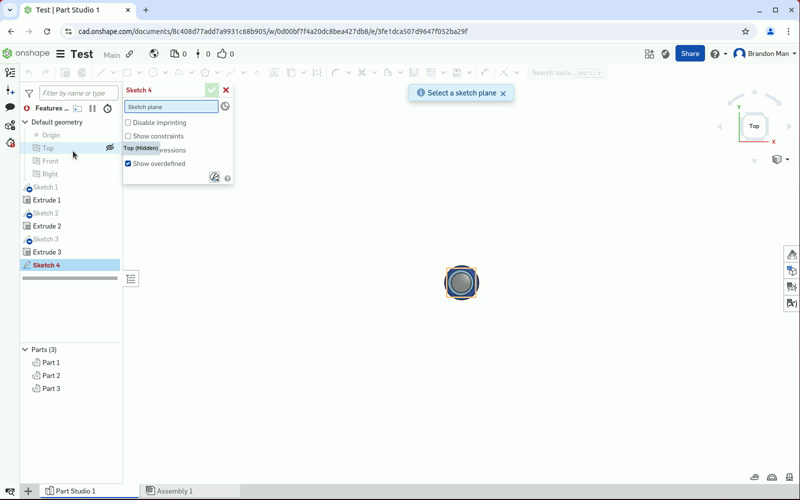
click(73, 150)
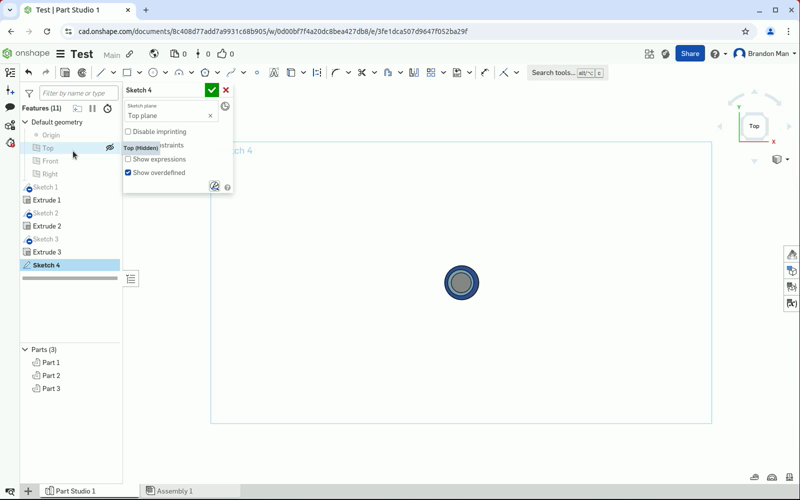
mouse_move(73, 352)
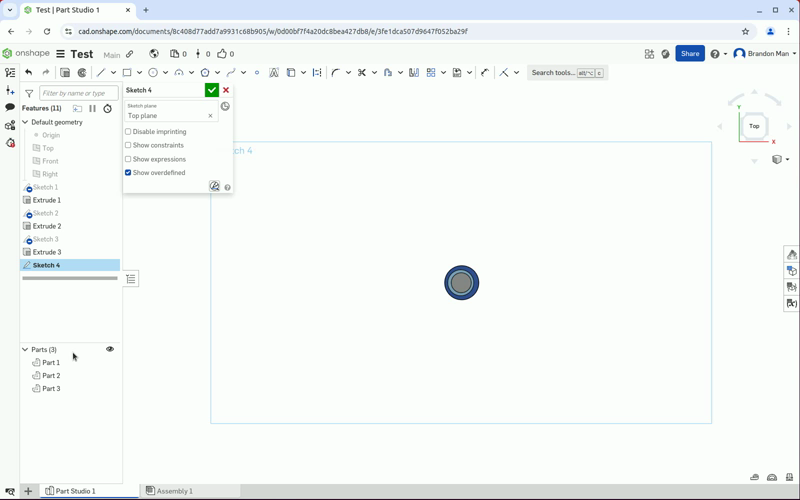
key(y)
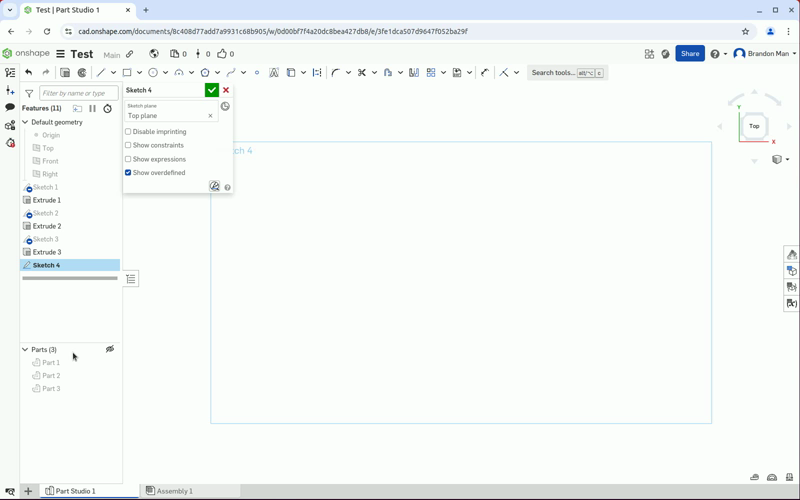
key(c)
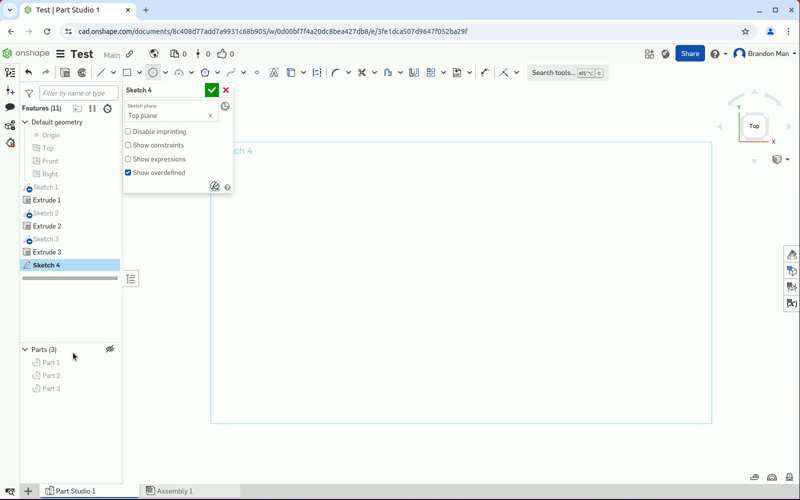
key_down(shift)
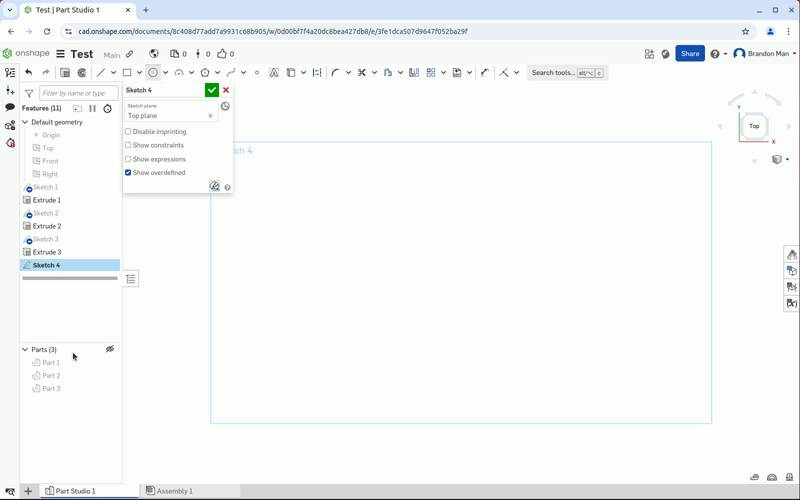
mouse_move(461, 282)
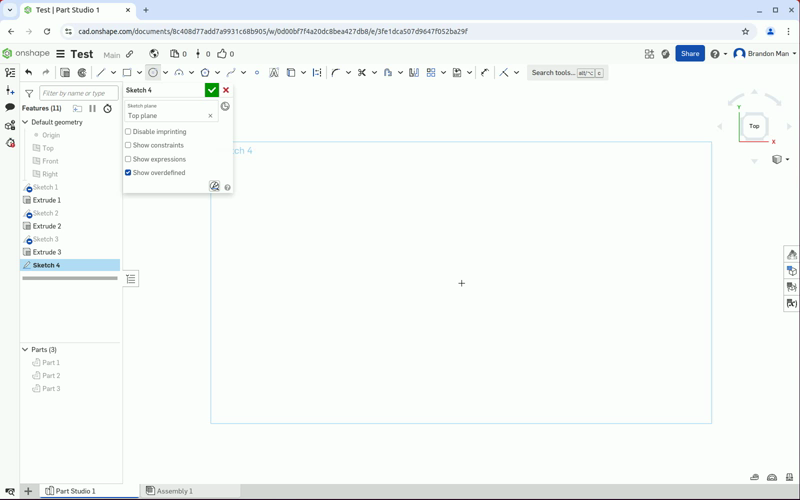
click(461, 282)
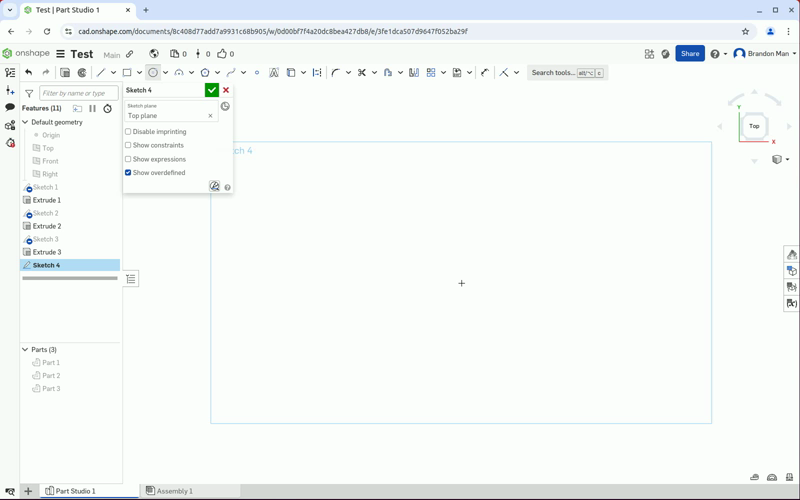
key_up(shift)
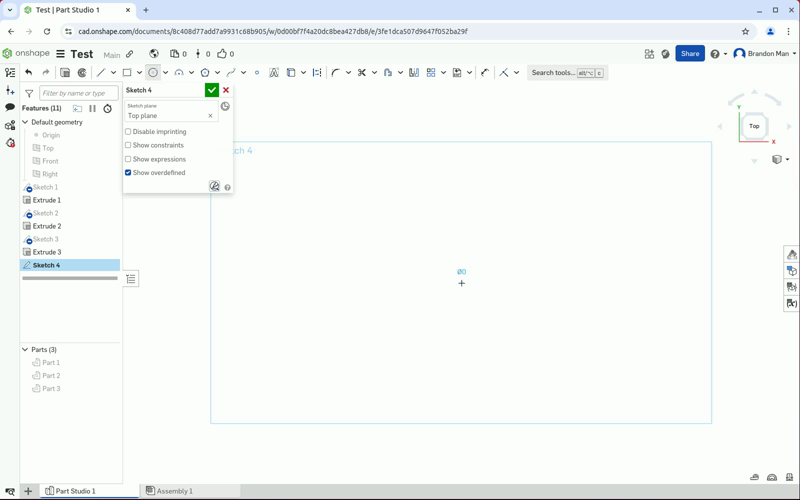
mouse_move(467, 282)
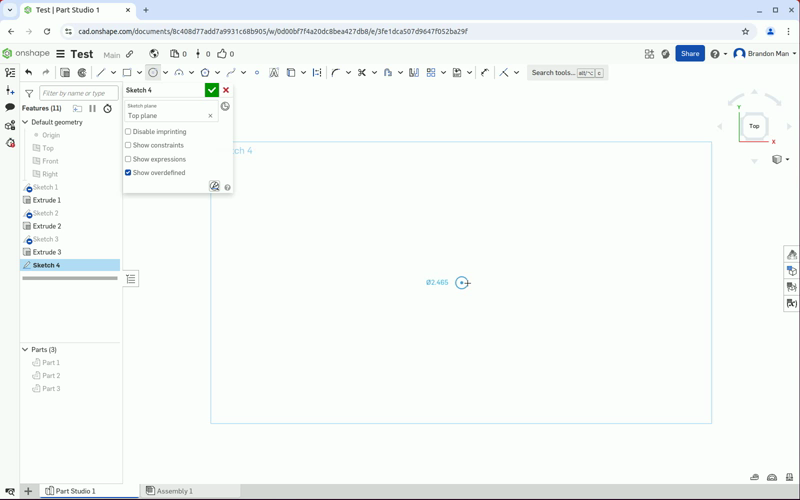
click(467, 282)
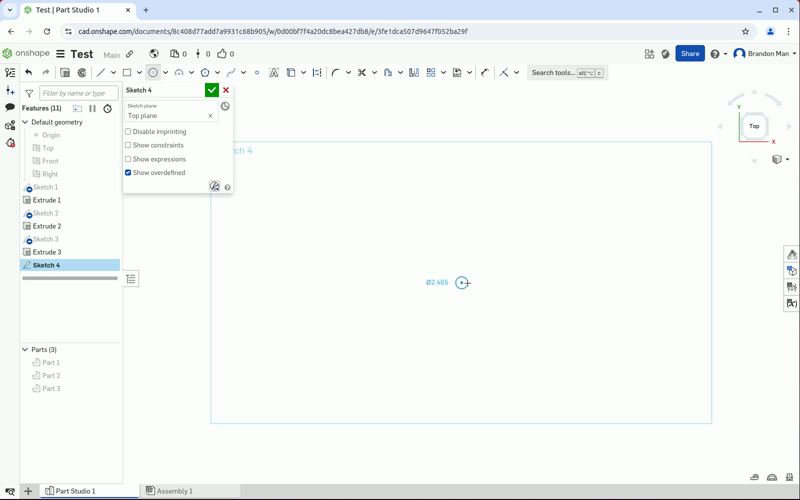
key(esc)
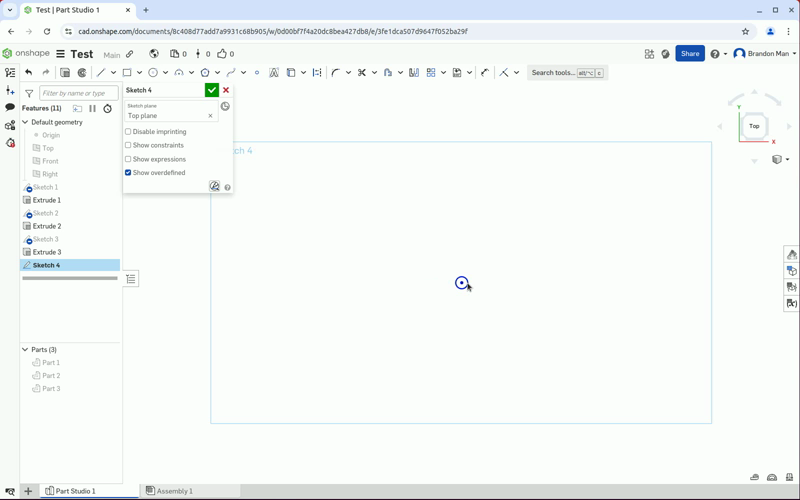
mouse_move(459, 277)
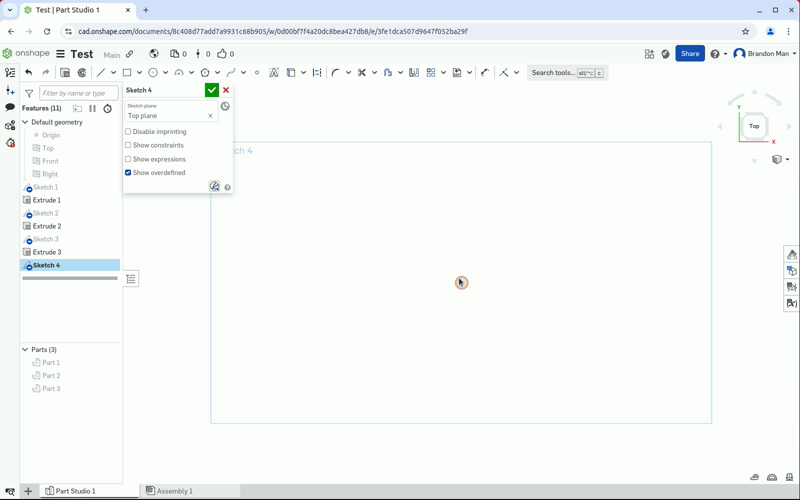
scroll(6)
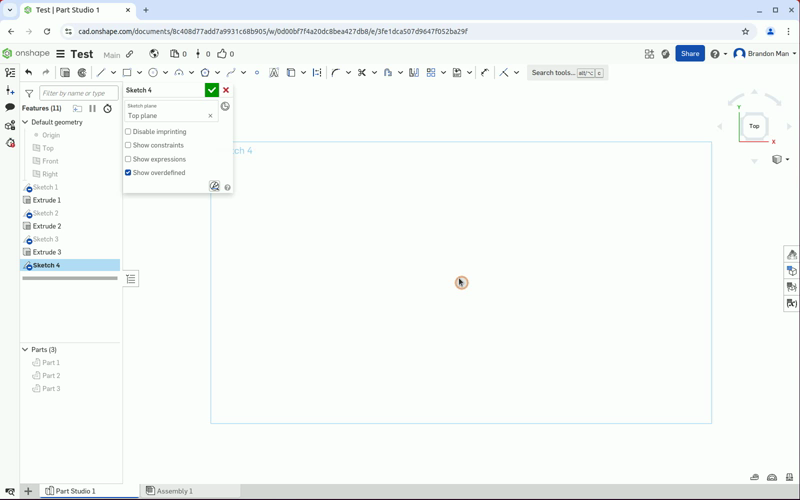
scroll(6)
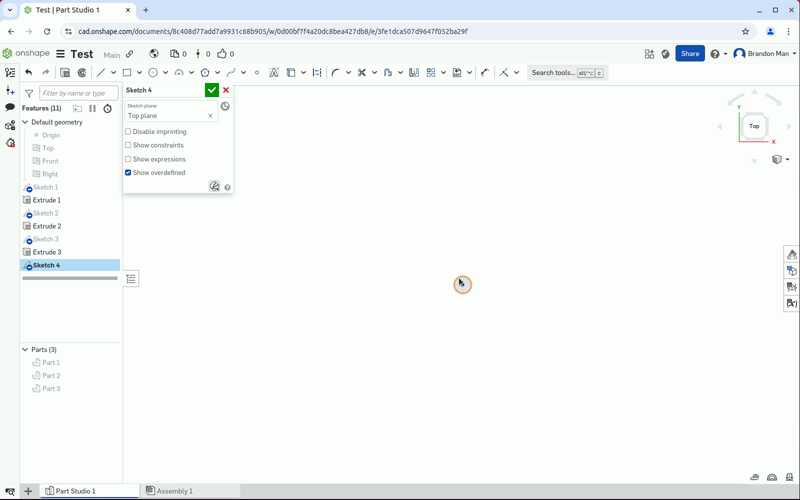
scroll(6)
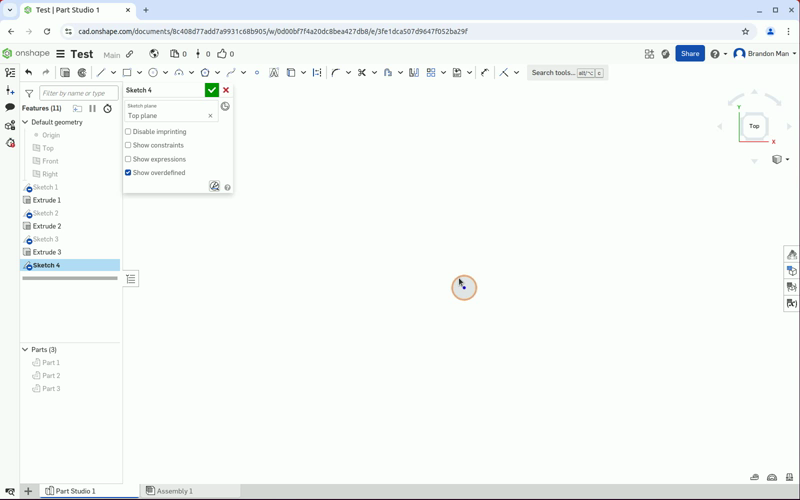
scroll(6)
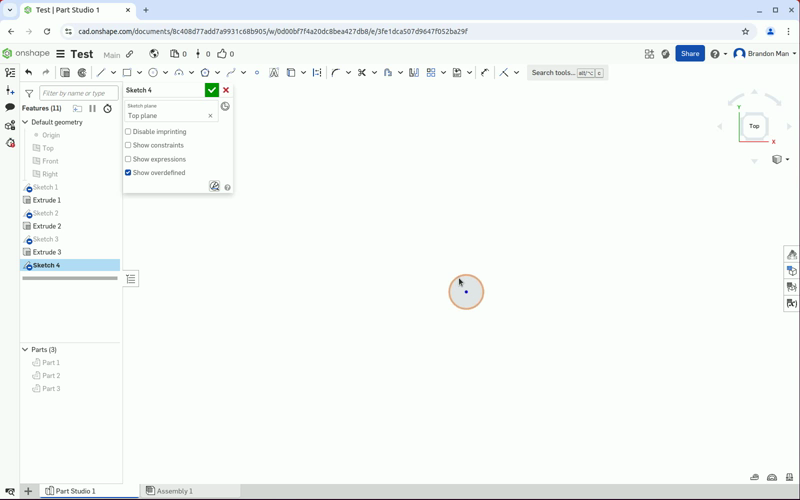
scroll(6)
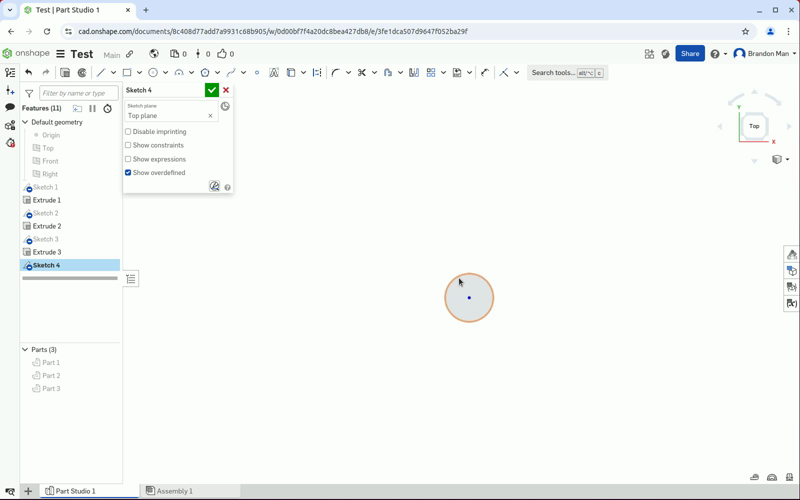
scroll(6)
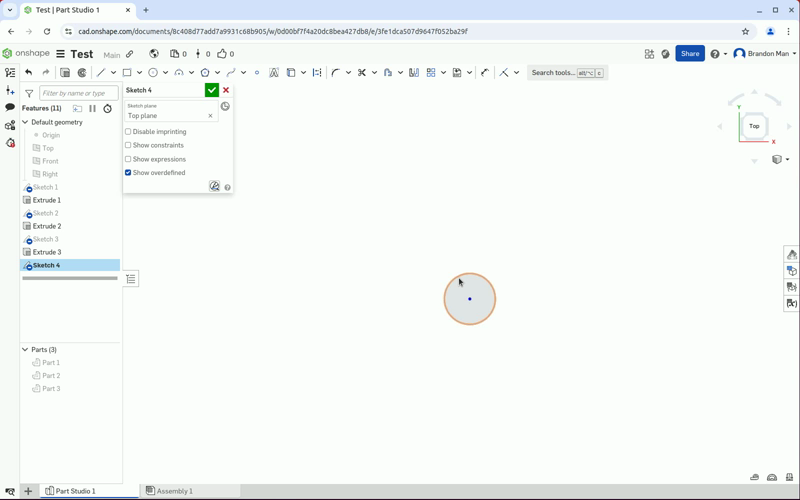
scroll(6)
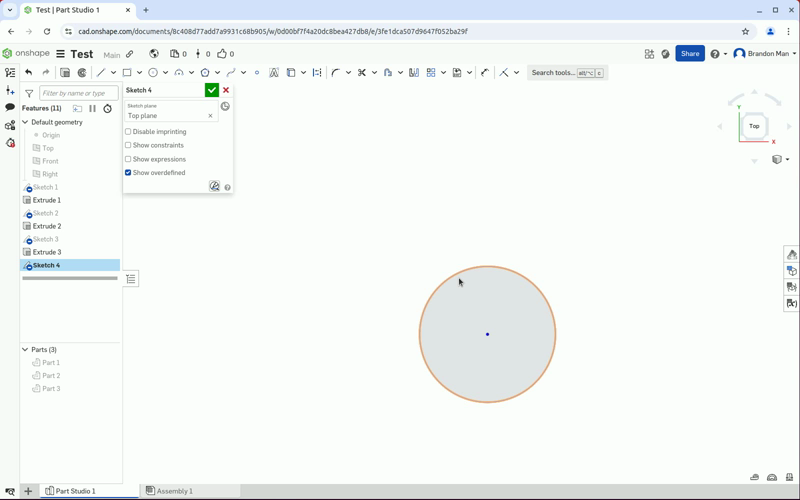
click(459, 277)
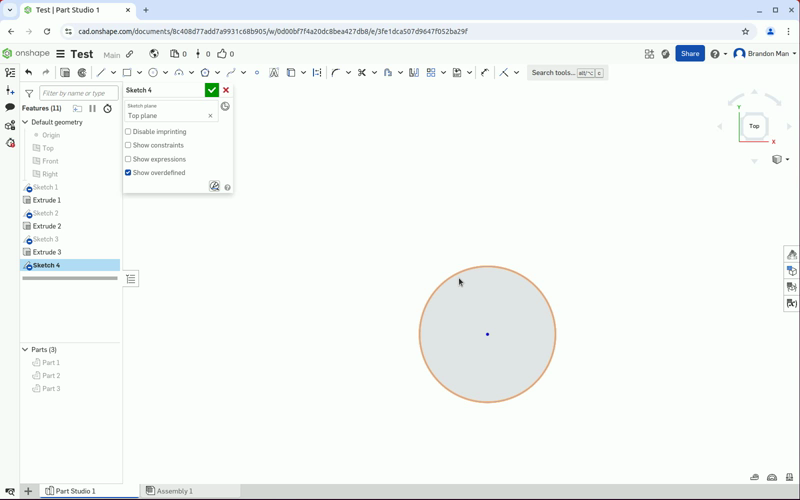
scroll(-6)
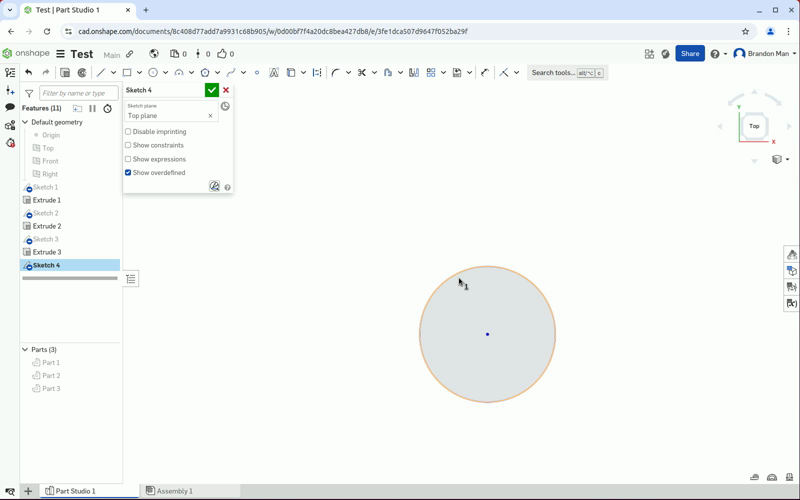
scroll(-6)
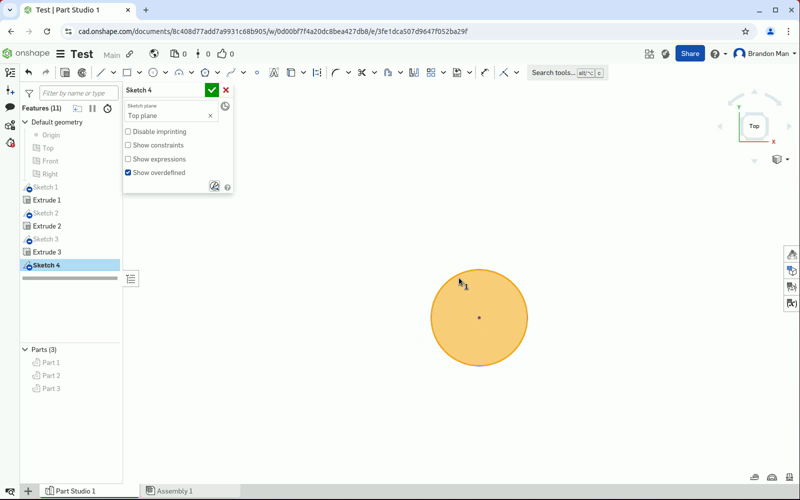
scroll(-6)
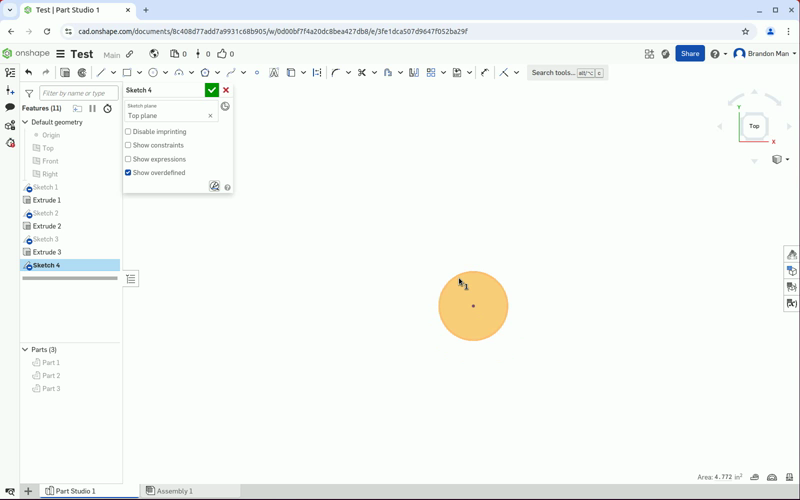
scroll(-6)
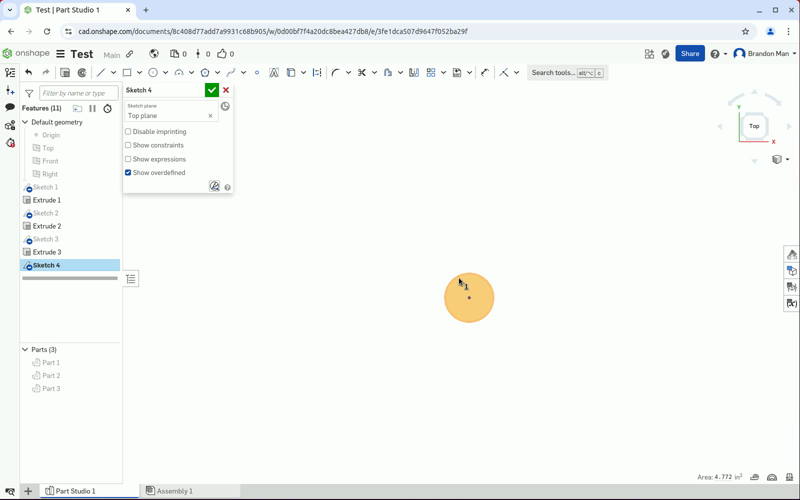
scroll(-6)
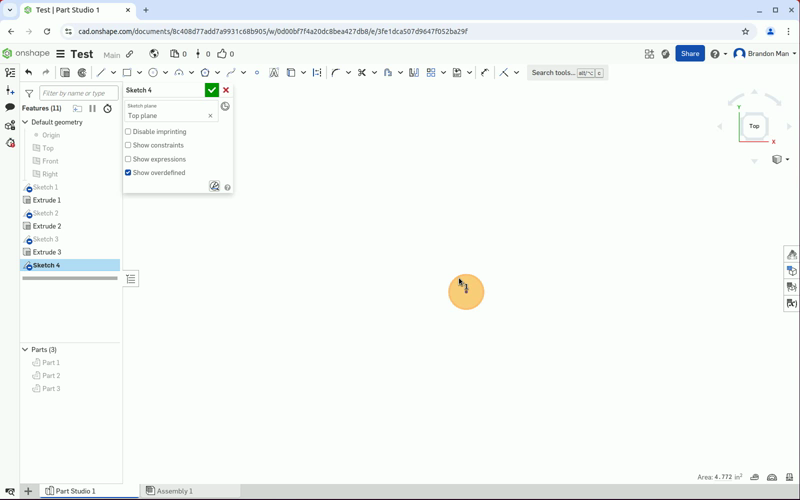
scroll(-6)
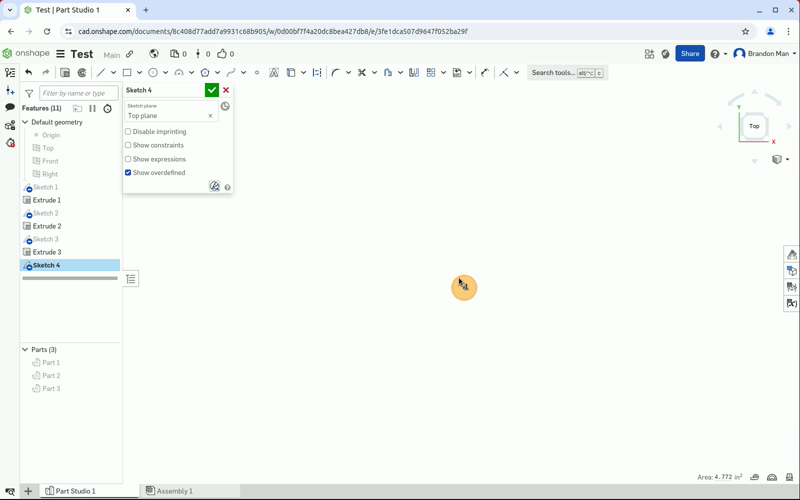
scroll(-6)
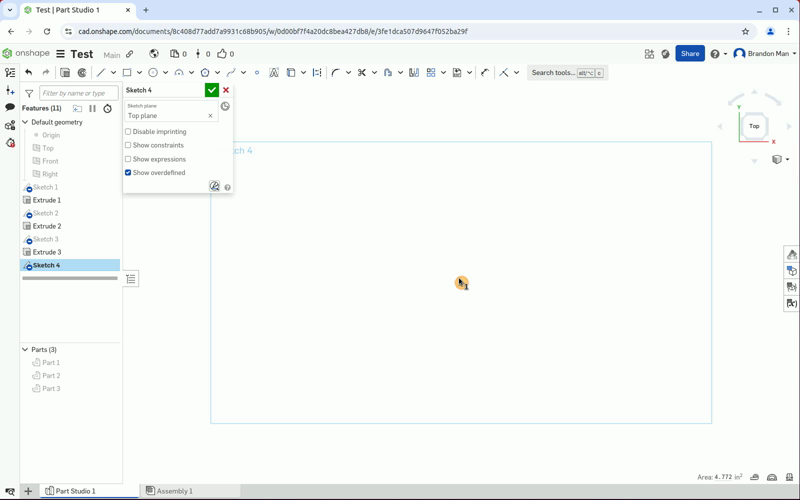
mouse_move(73, 352)
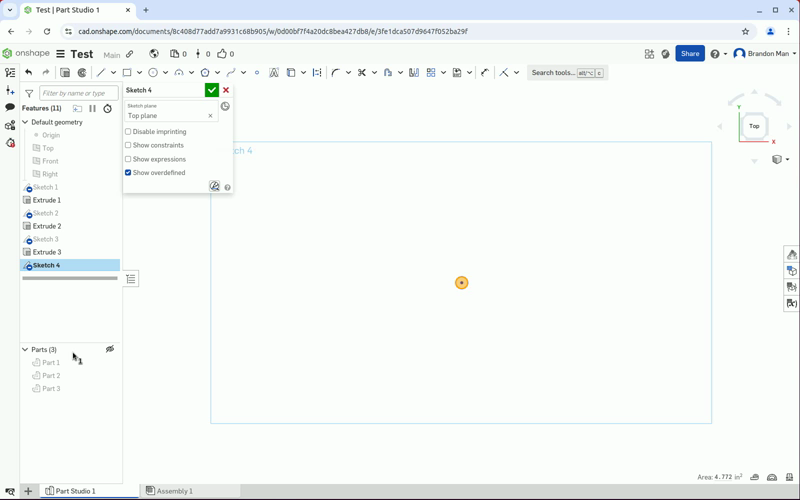
key(shift+y)
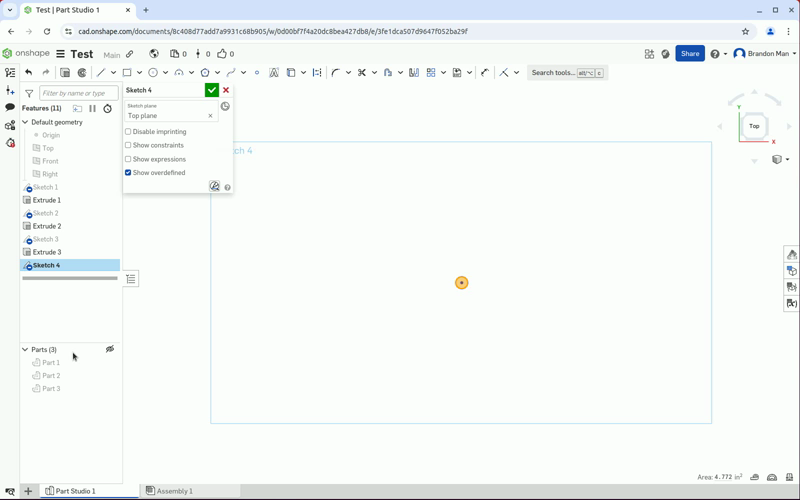
key(shift+e)
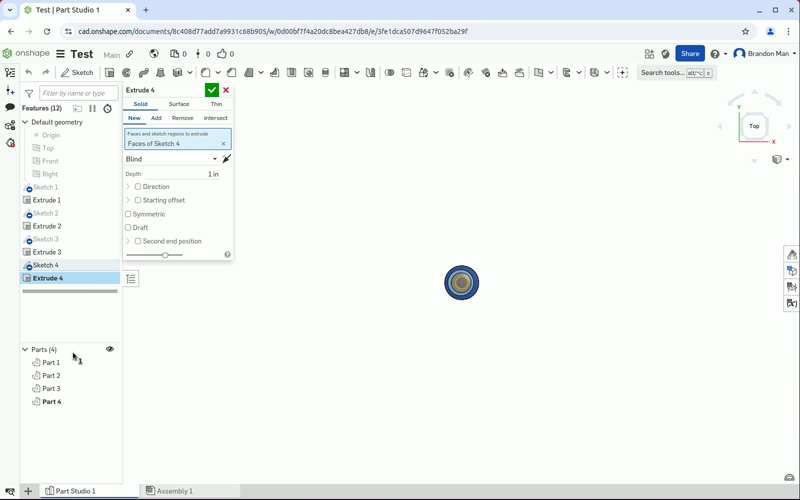
mouse_move(143, 106)
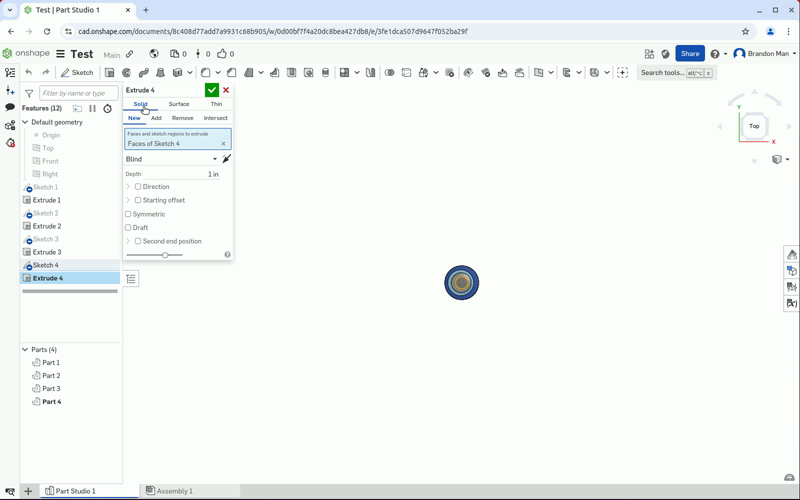
click(143, 106)
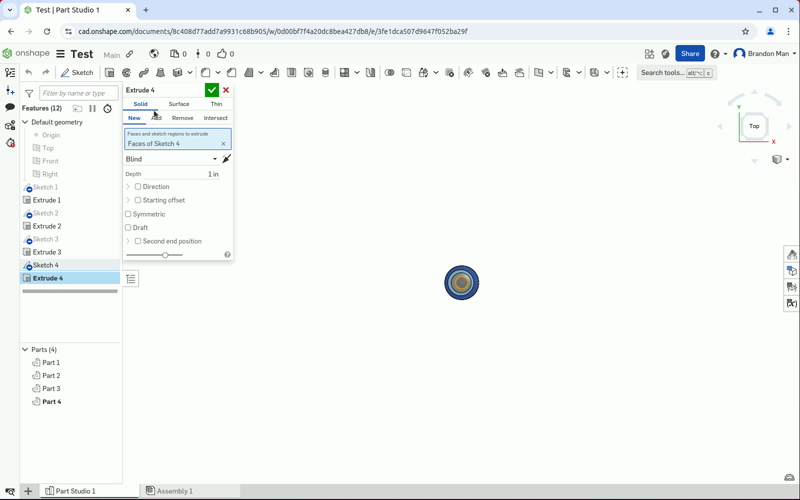
mouse_move(186, 120)
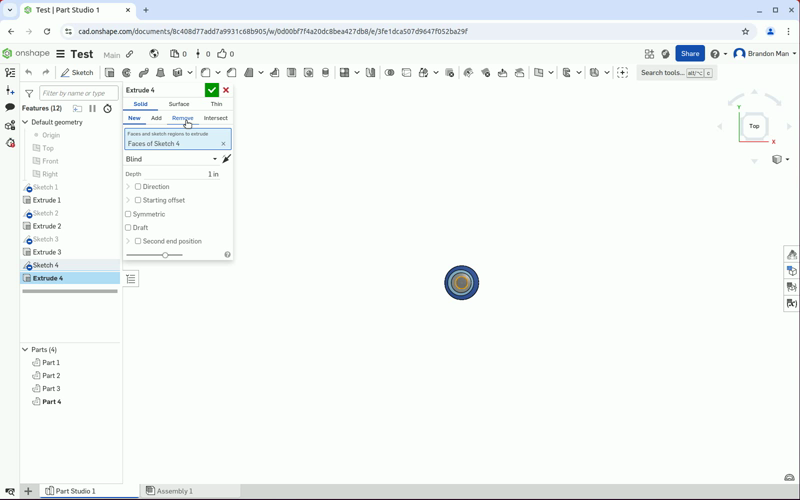
click(186, 120)
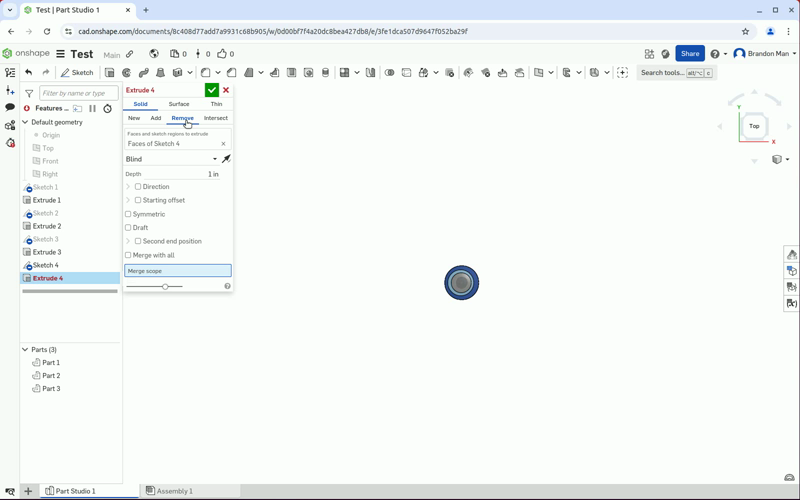
key(tab, 4)
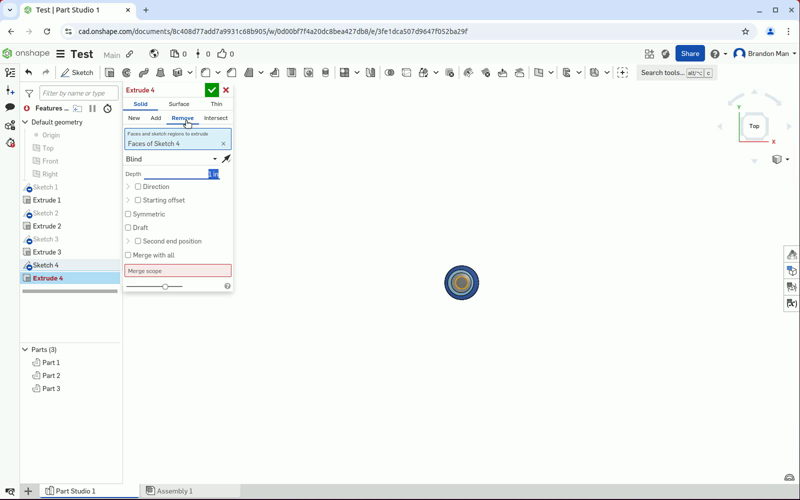
text(-6.018)
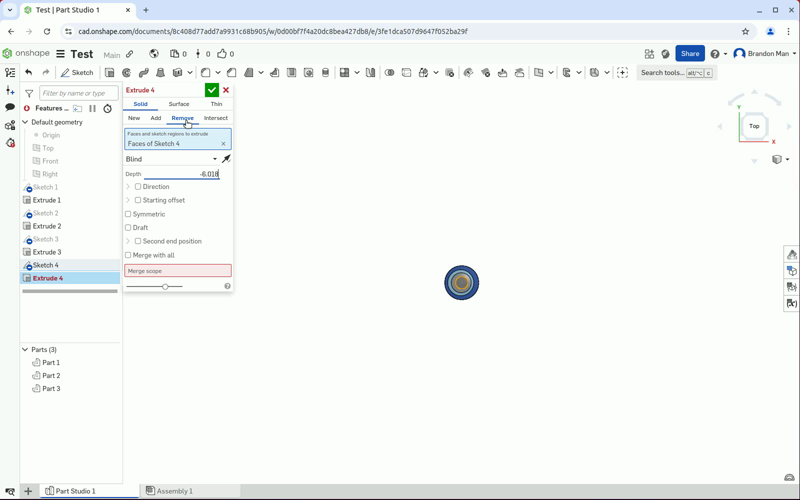
key(tab, 6)
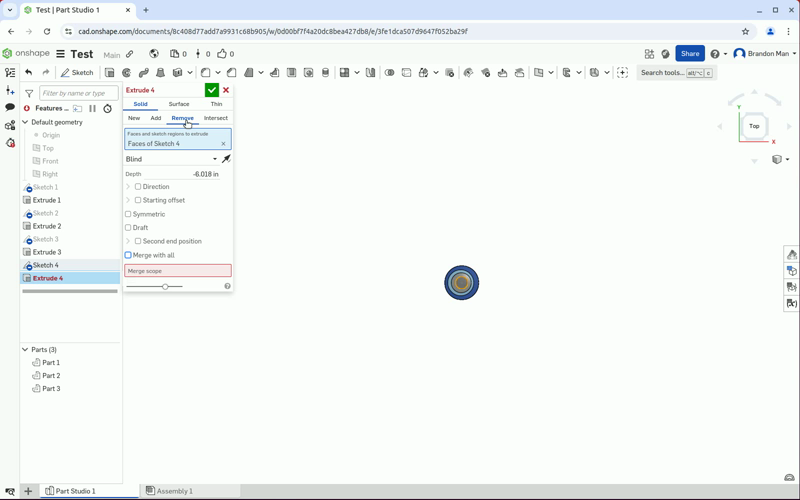
key(space)
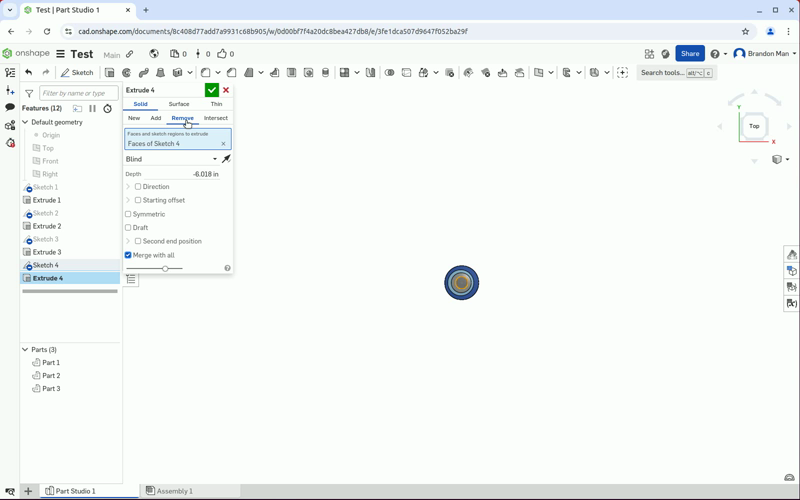
key(enter)
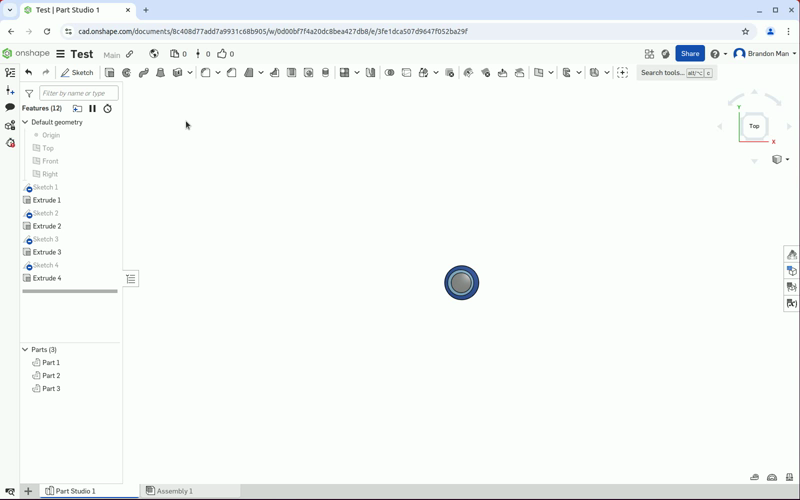
key(shift+h)
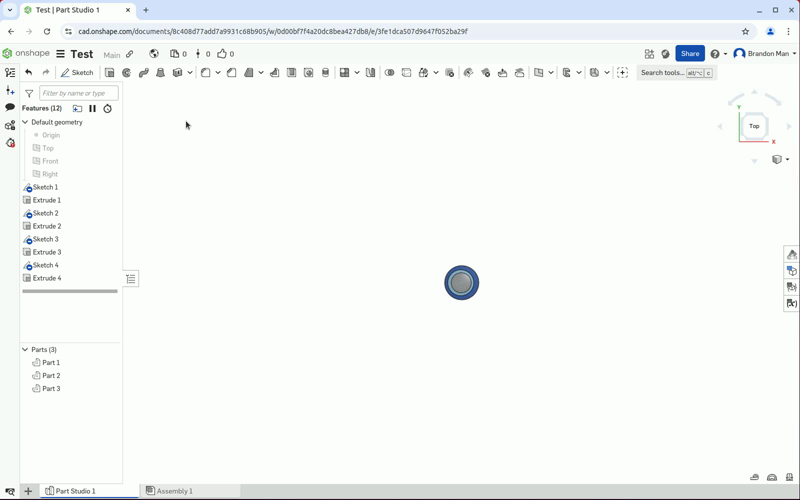
key(shift+h)
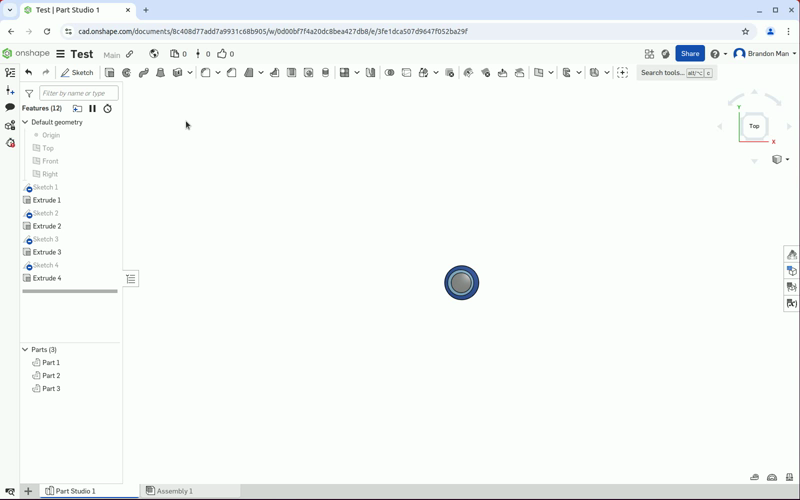
mouse_move(73, 189)
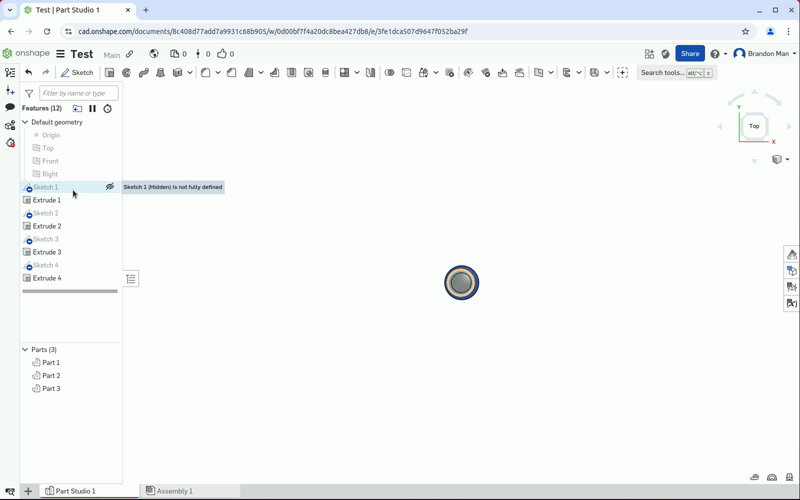
click(73, 189)
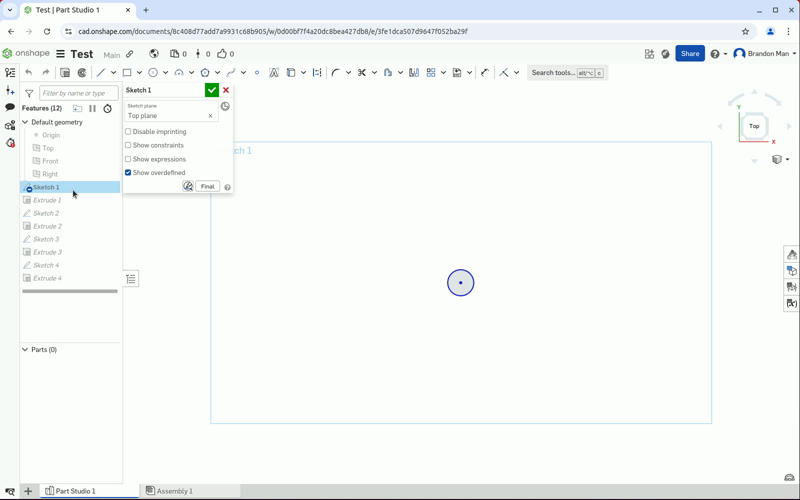
mouse_move(229, 92)
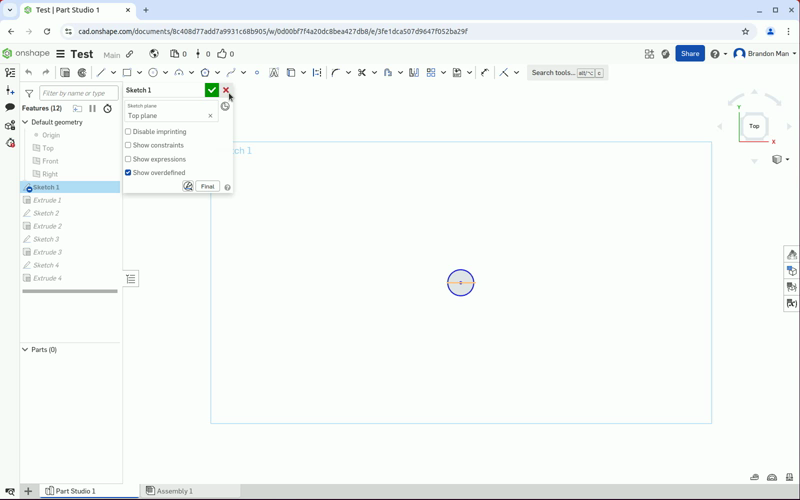
click(229, 92)
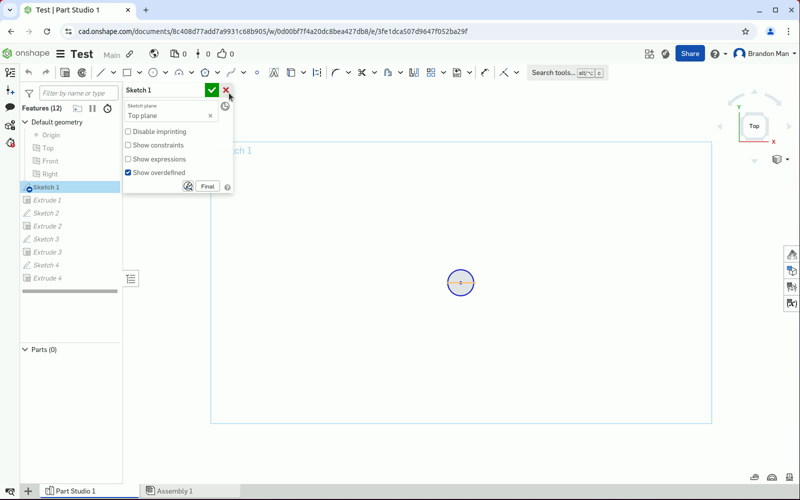
key(shift+s)
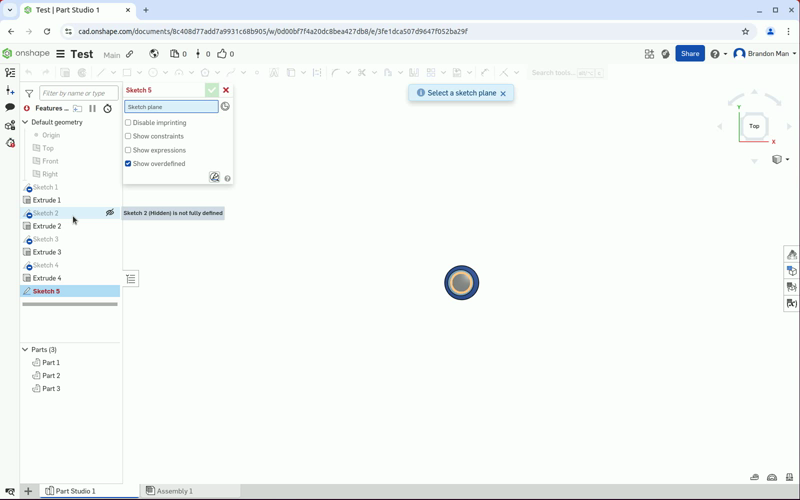
scroll(3)
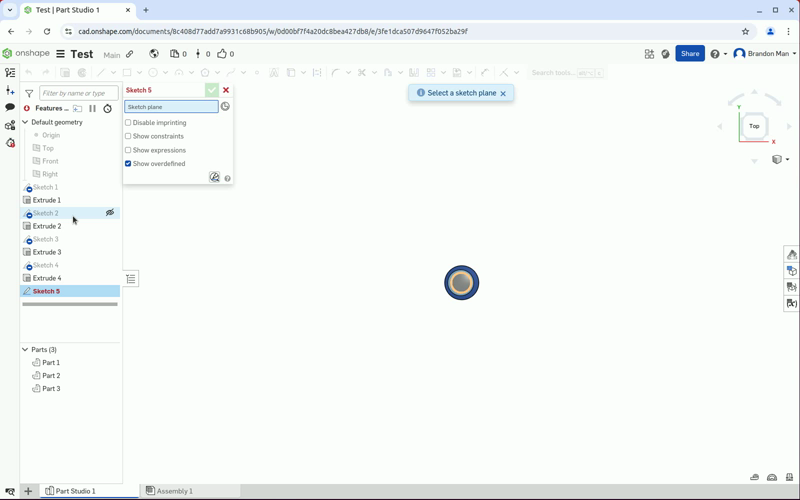
mouse_move(73, 150)
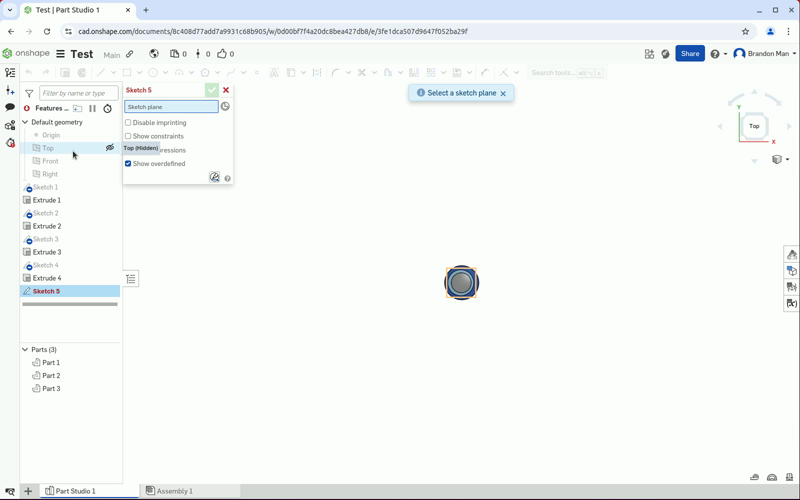
click(73, 150)
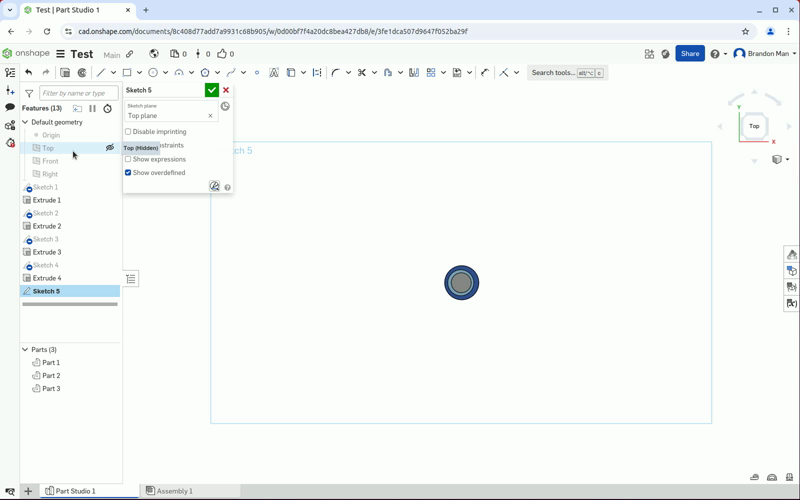
mouse_move(73, 352)
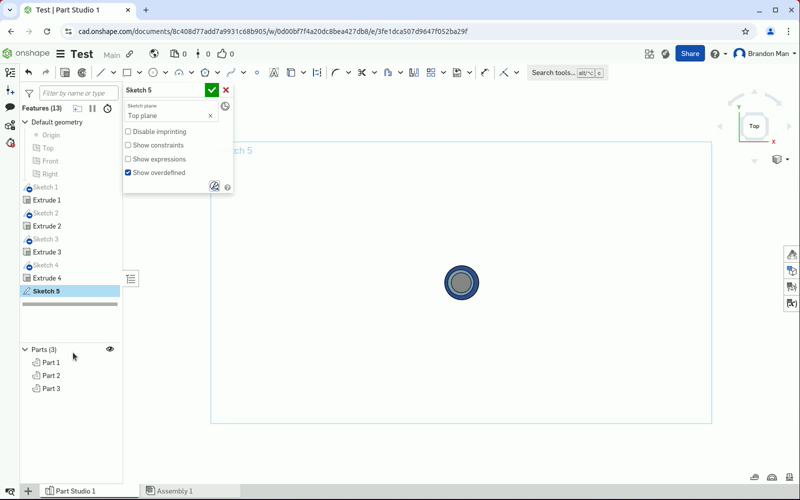
key(y)
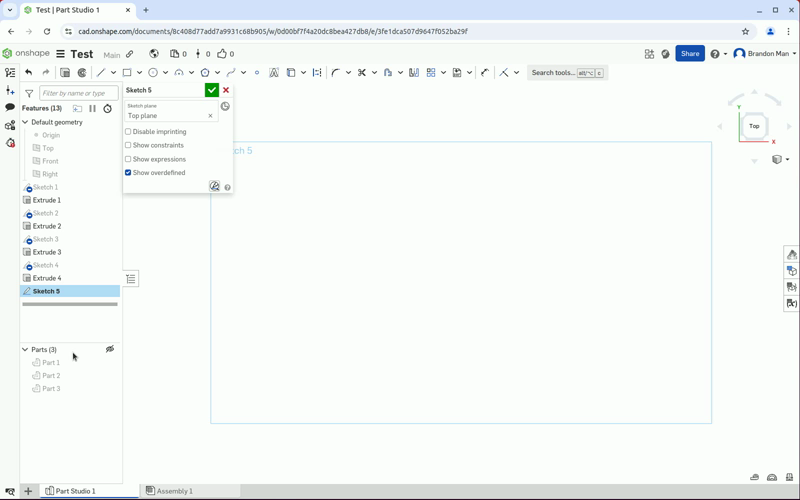
key(c)
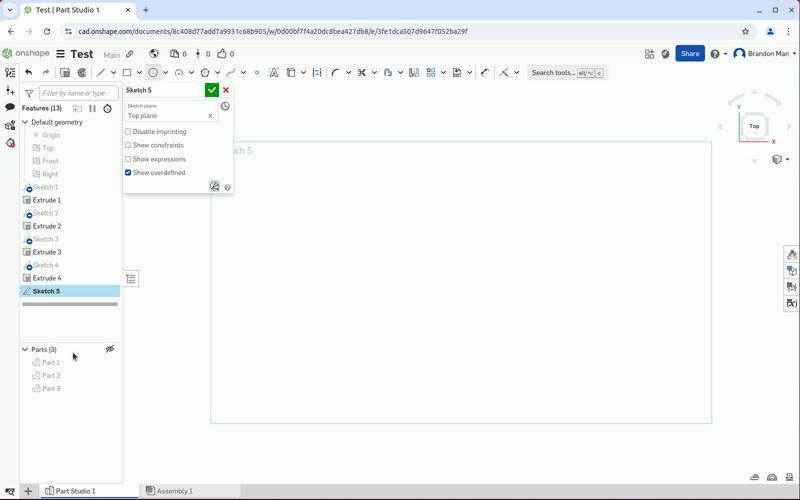
key_down(shift)
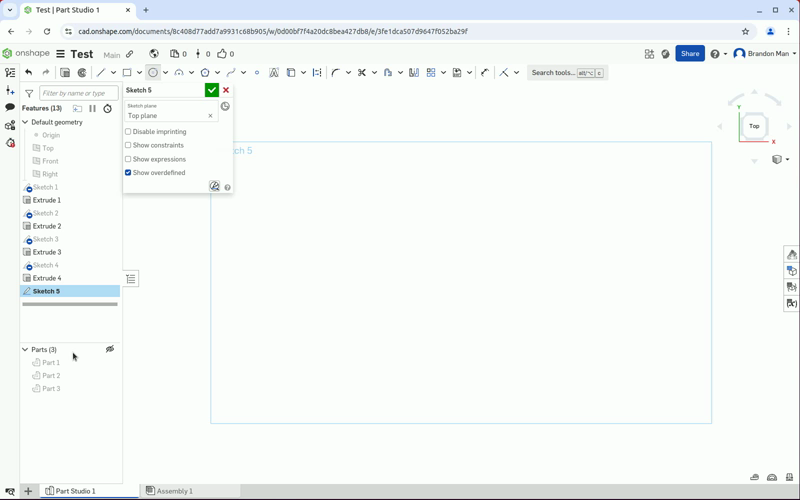
mouse_move(461, 282)
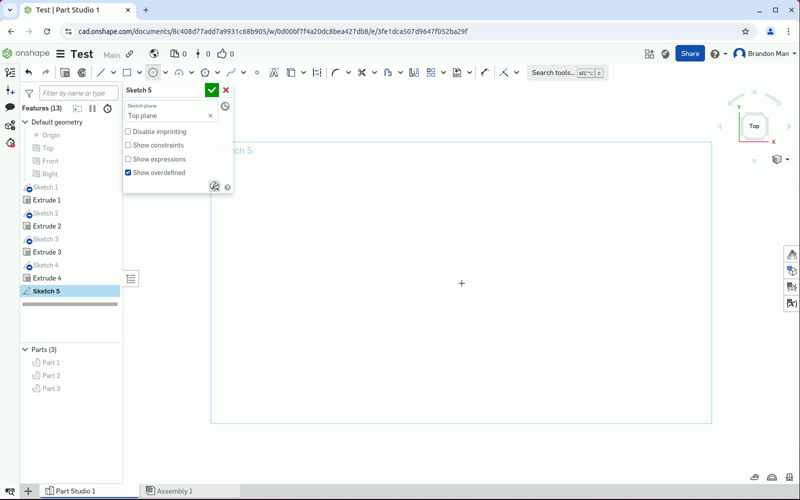
click(461, 282)
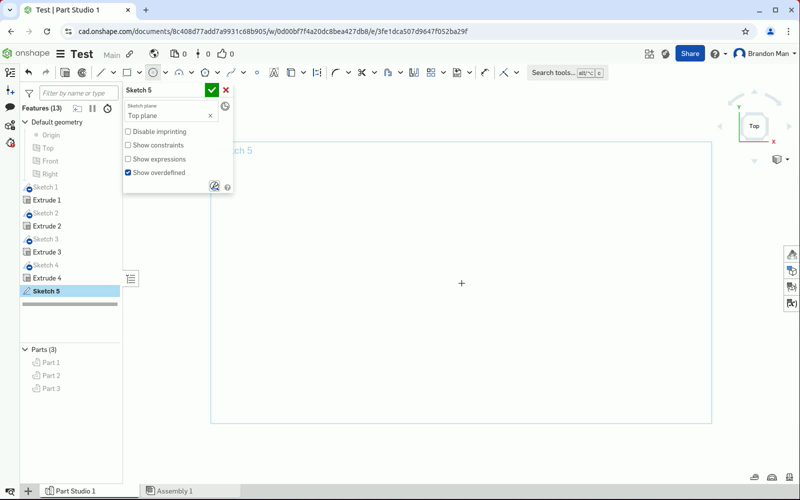
key_up(shift)
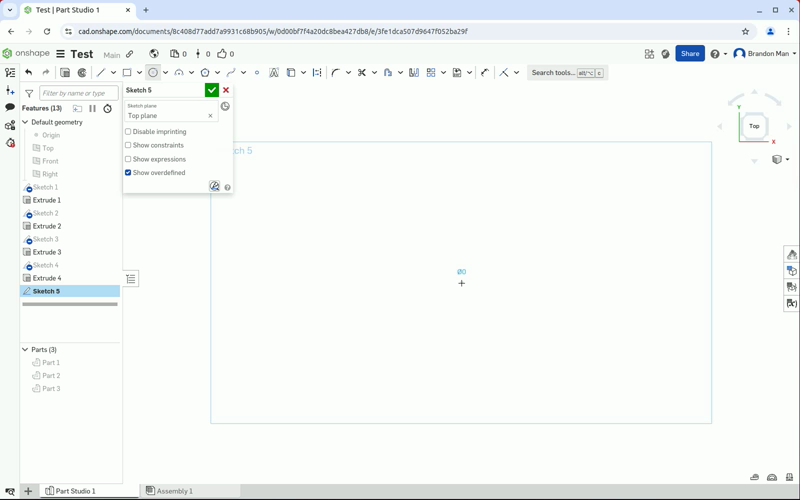
mouse_move(468, 282)
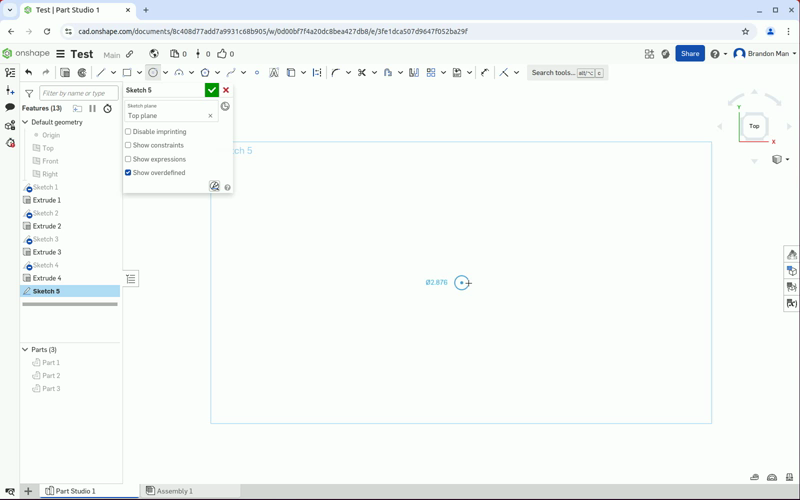
click(468, 282)
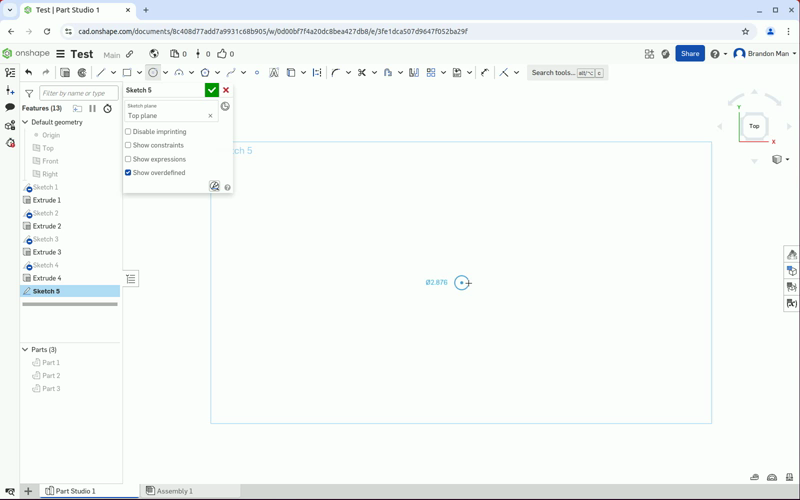
key(esc)
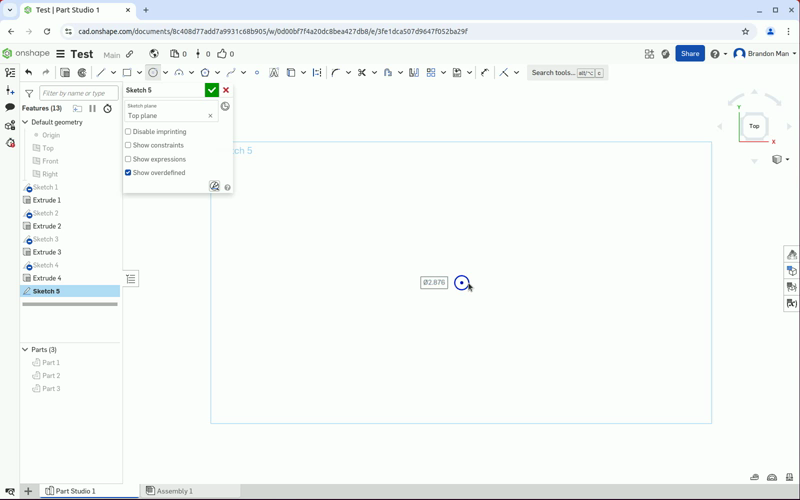
mouse_move(462, 283)
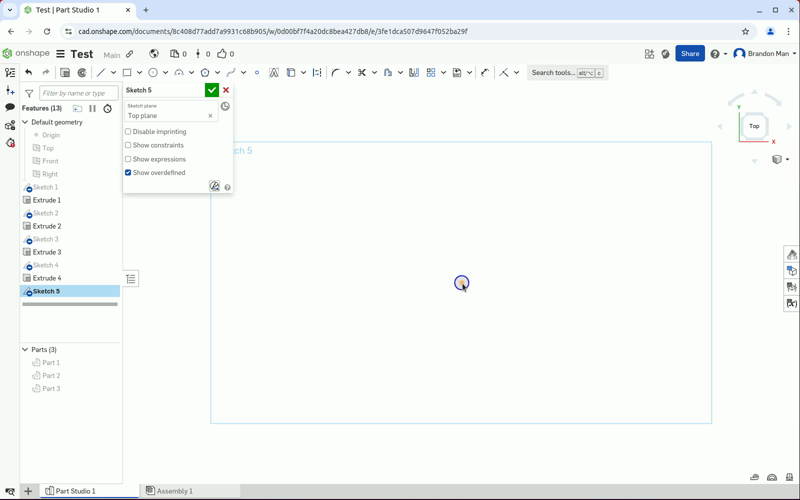
scroll(6)
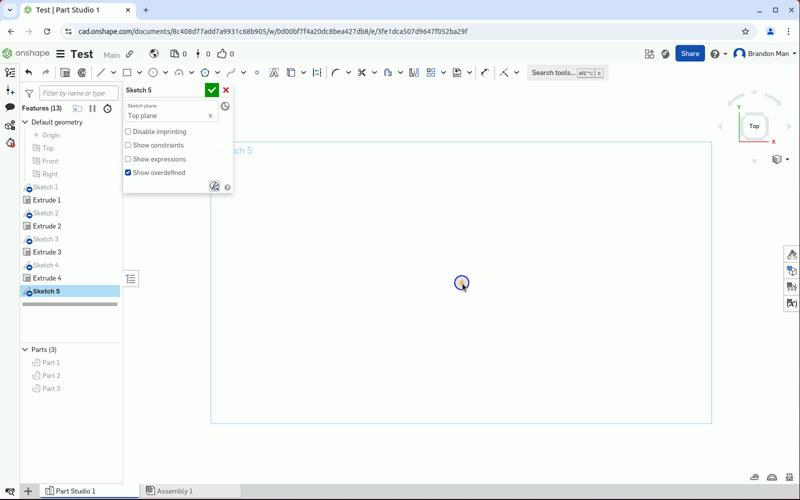
scroll(6)
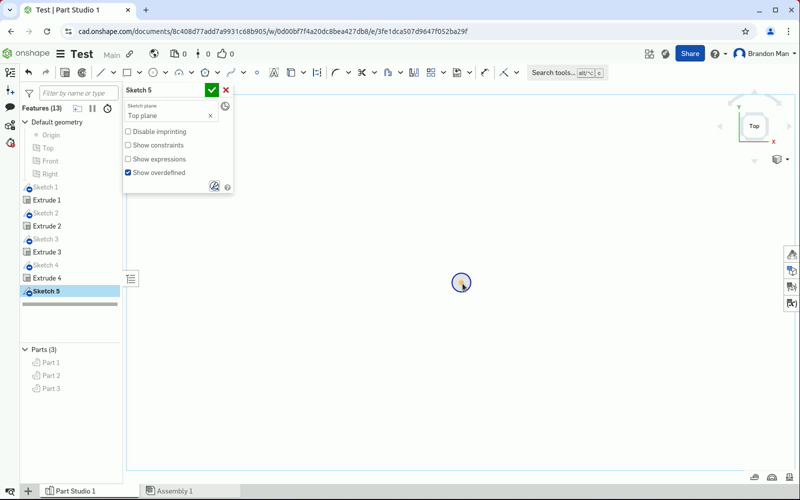
scroll(6)
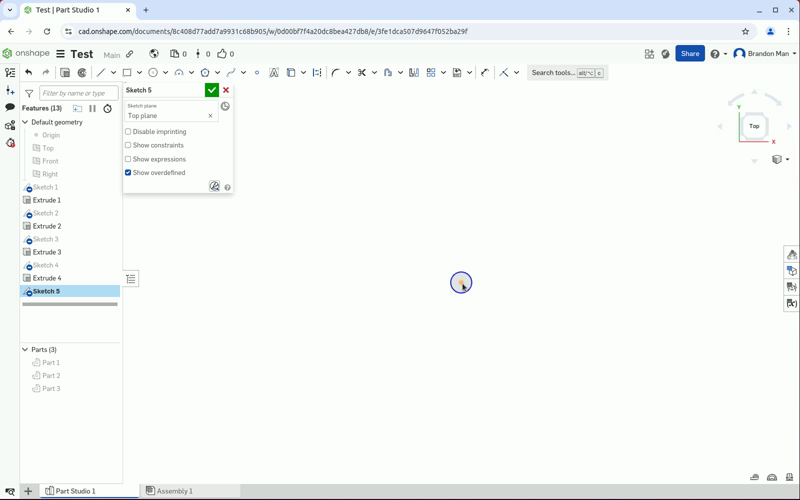
scroll(6)
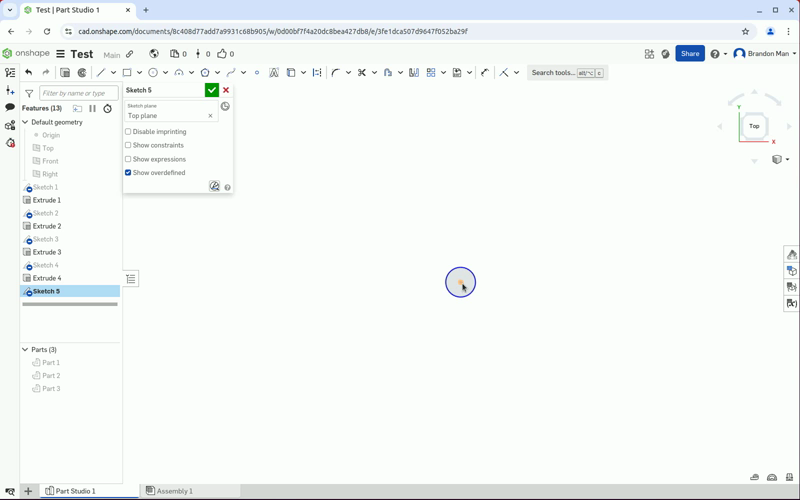
scroll(6)
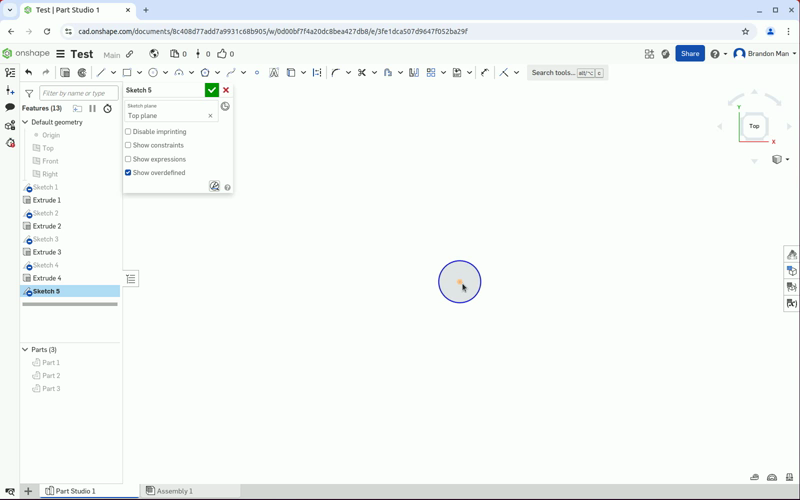
scroll(6)
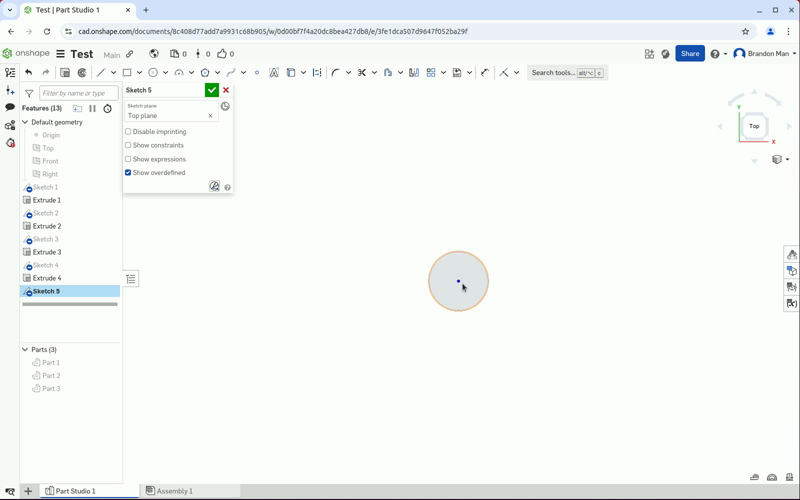
scroll(6)
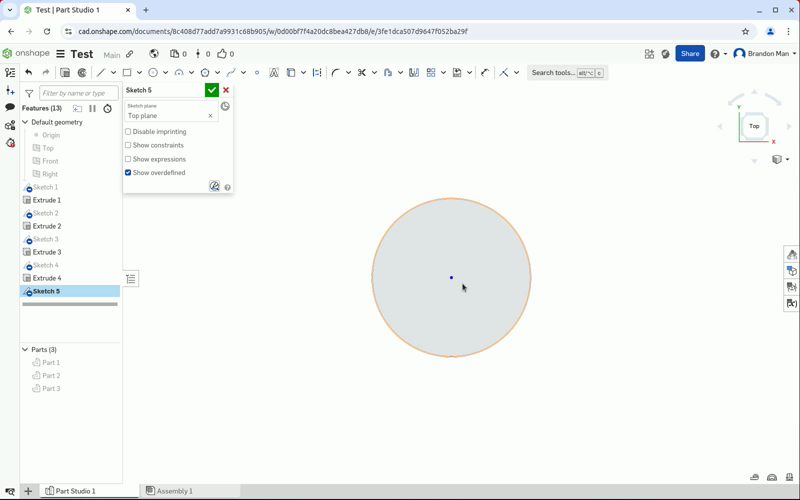
click(462, 283)
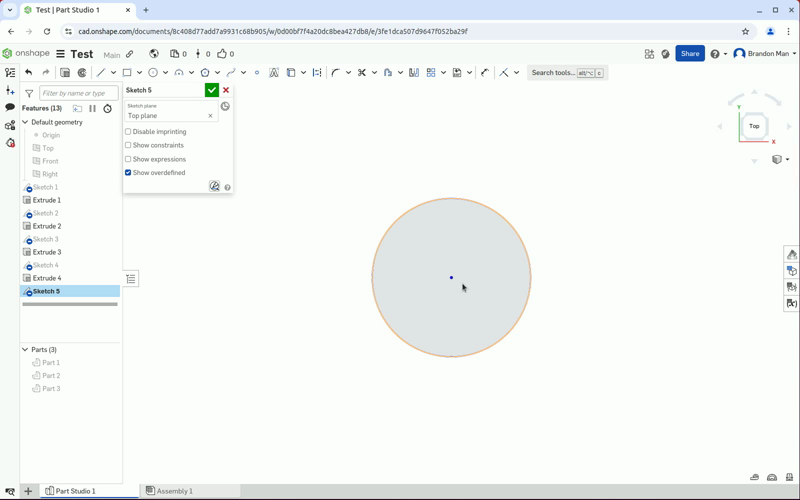
scroll(-6)
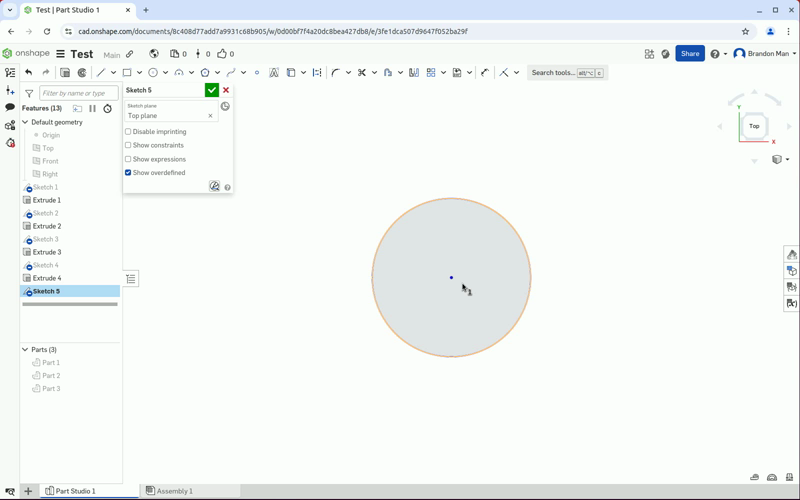
scroll(-6)
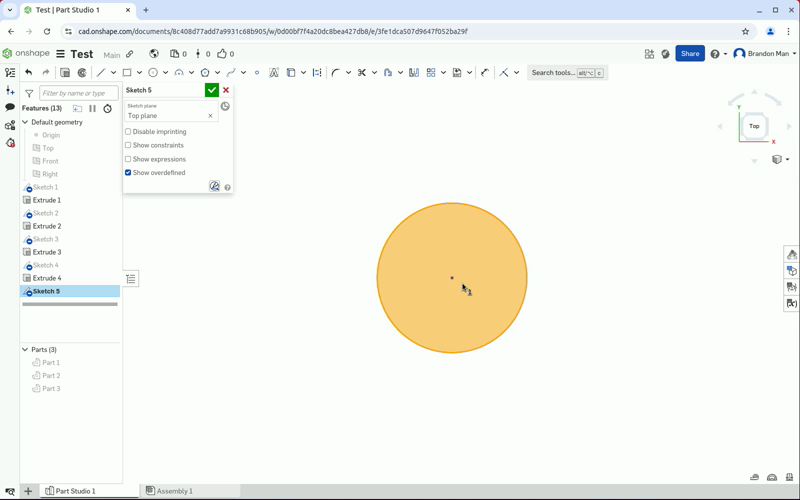
scroll(-6)
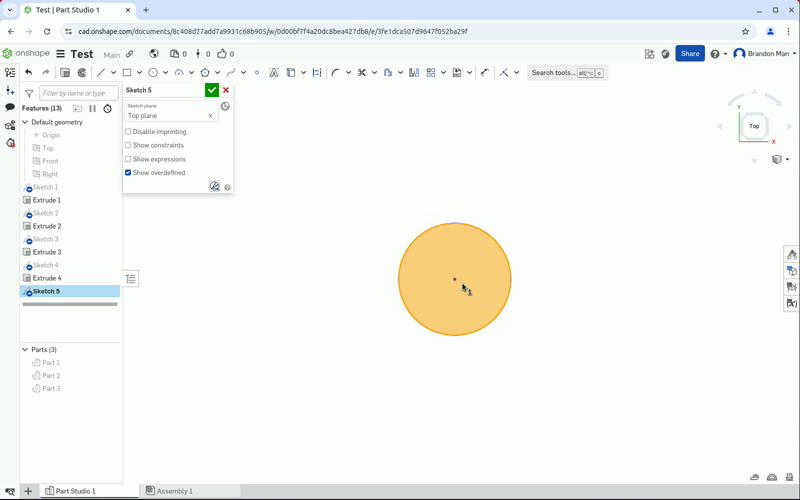
scroll(-6)
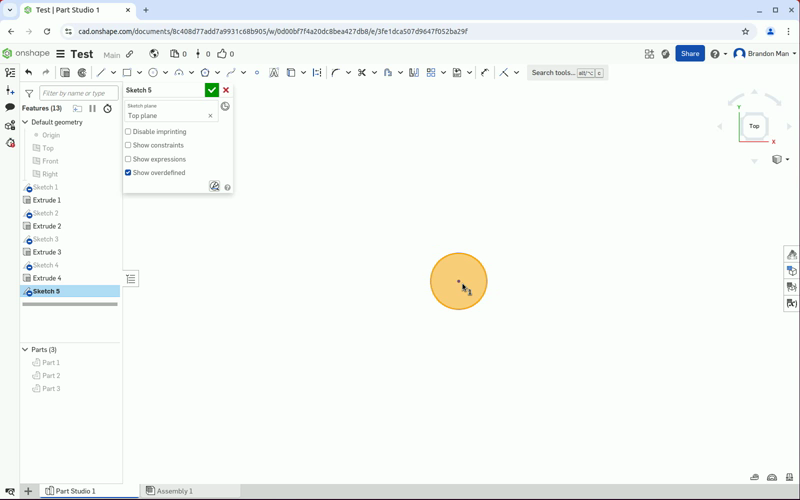
scroll(-6)
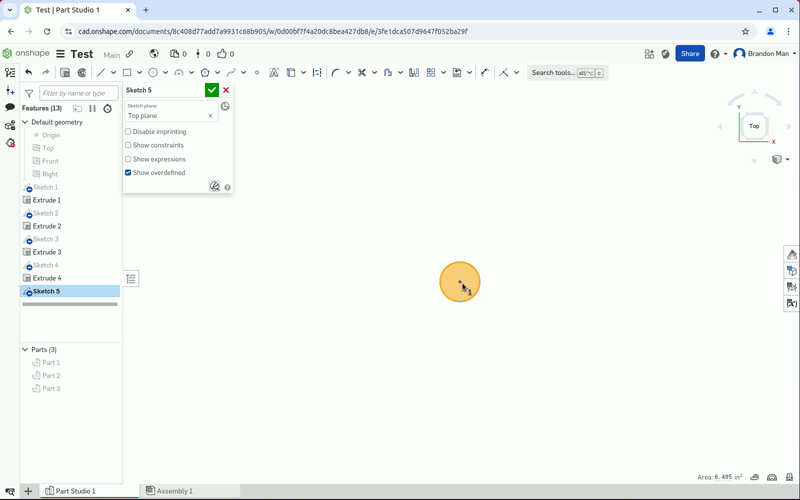
scroll(-6)
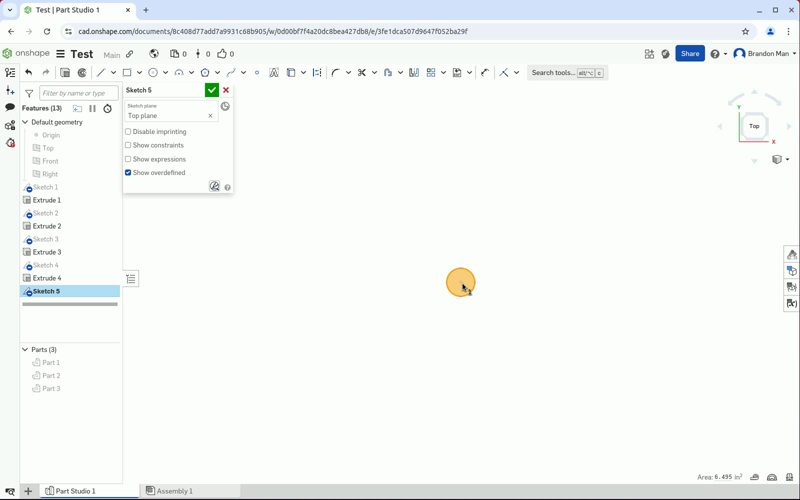
scroll(-6)
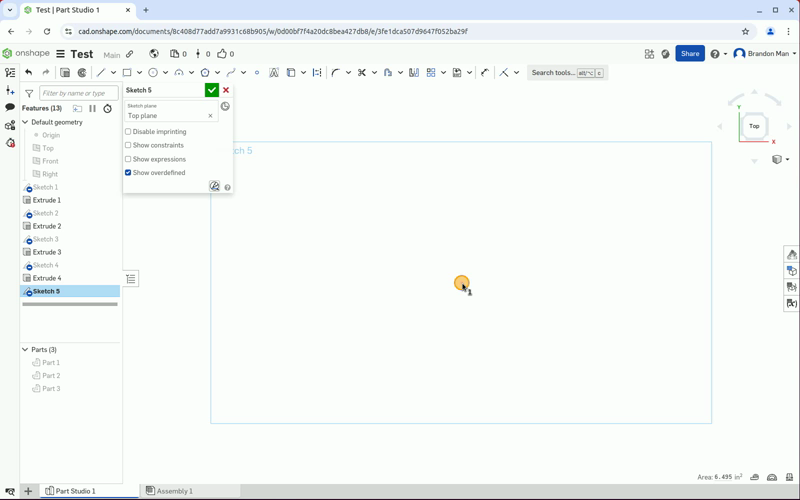
mouse_move(73, 352)
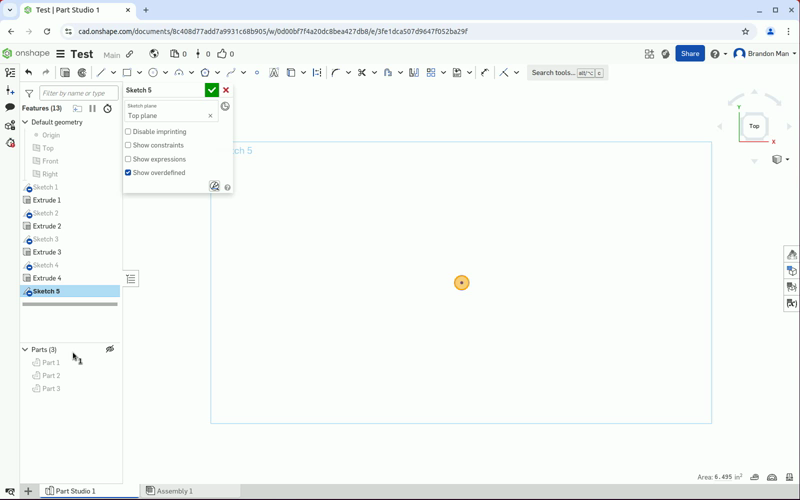
key(shift+y)
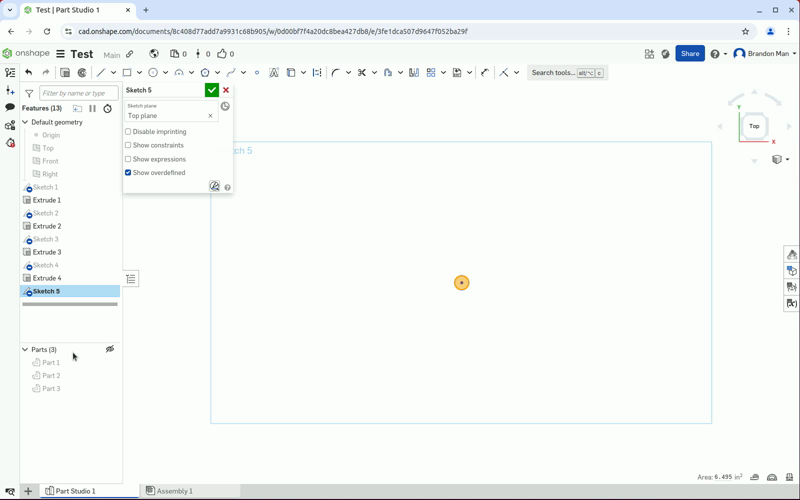
key(shift+e)
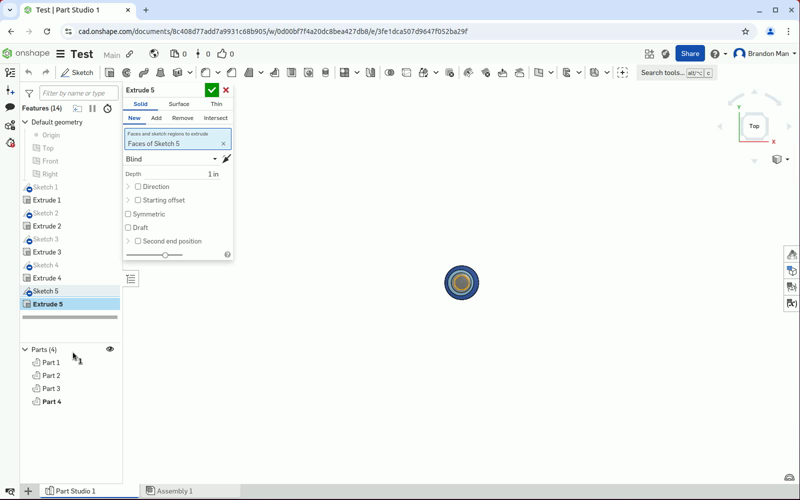
mouse_move(143, 106)
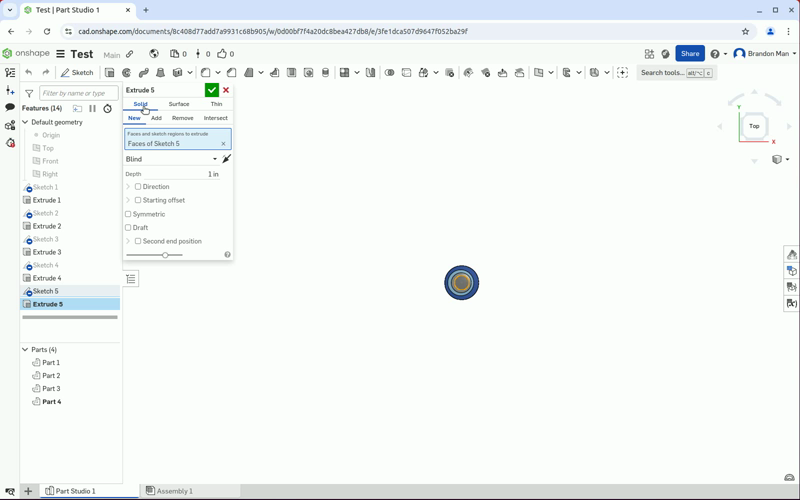
click(143, 106)
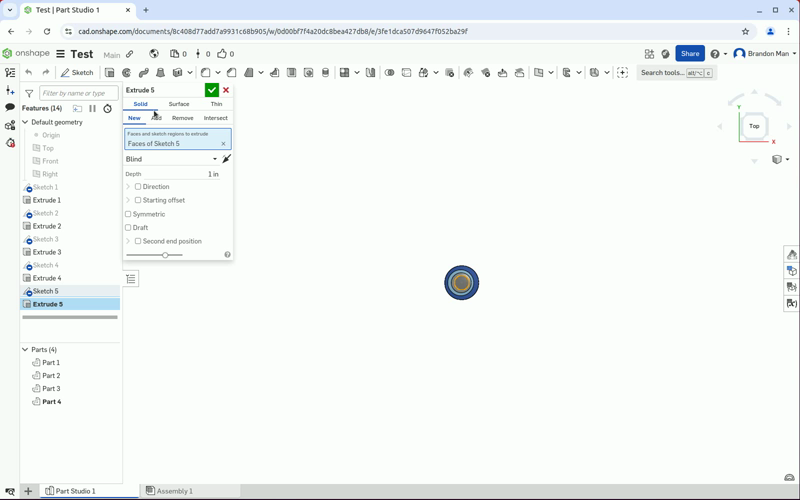
mouse_move(186, 120)
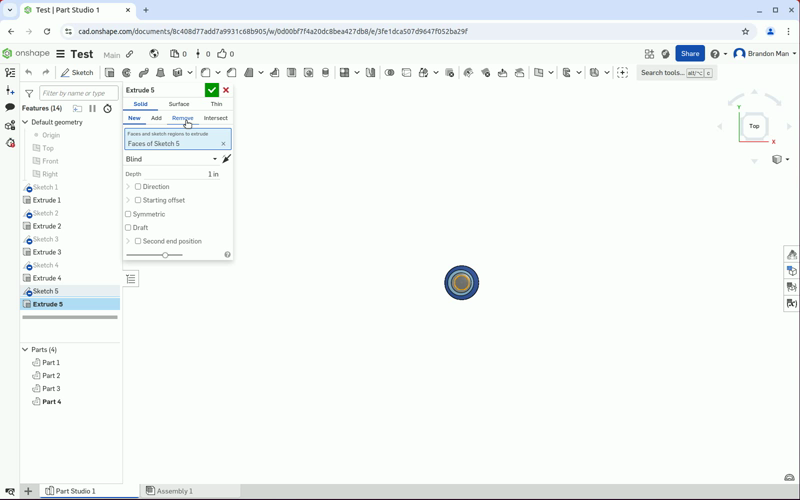
click(186, 120)
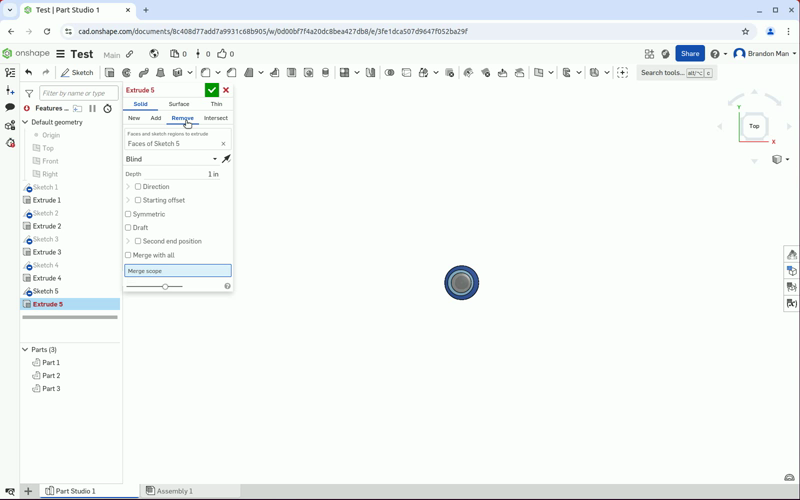
key(tab, 4)
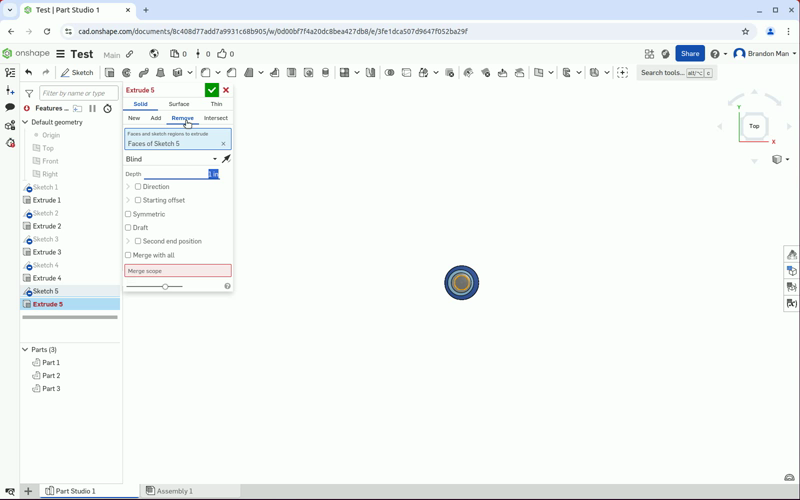
text(-6.74)
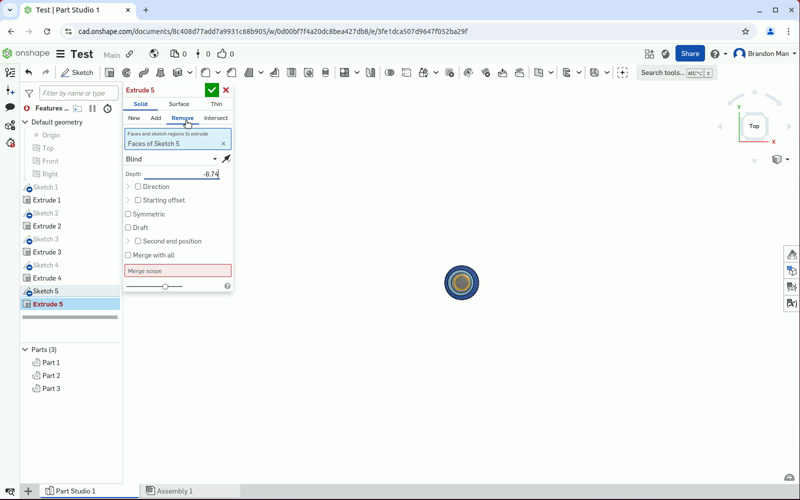
key(tab, 6)
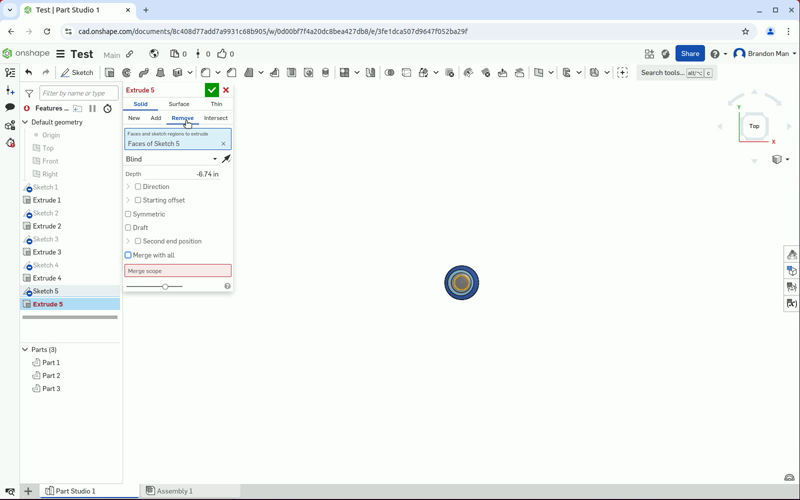
key(space)
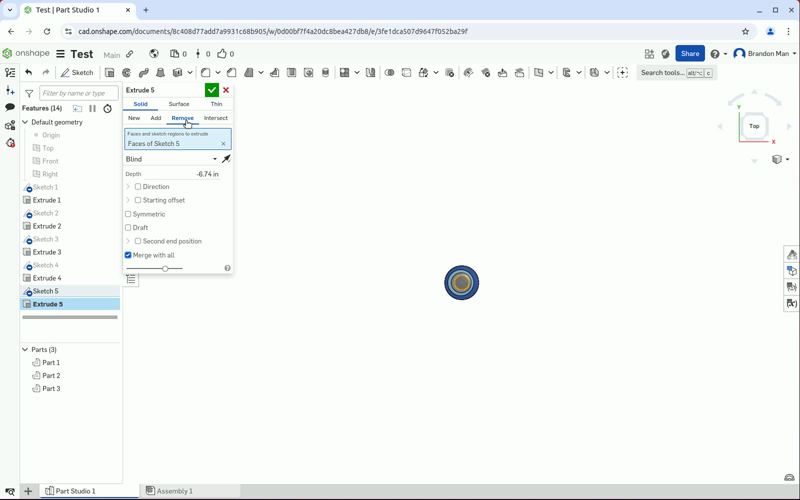
key(enter)
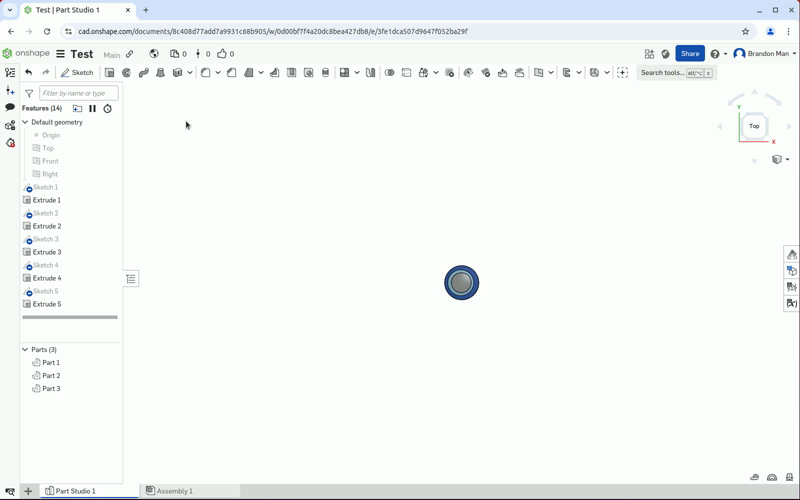
key(shift+h)
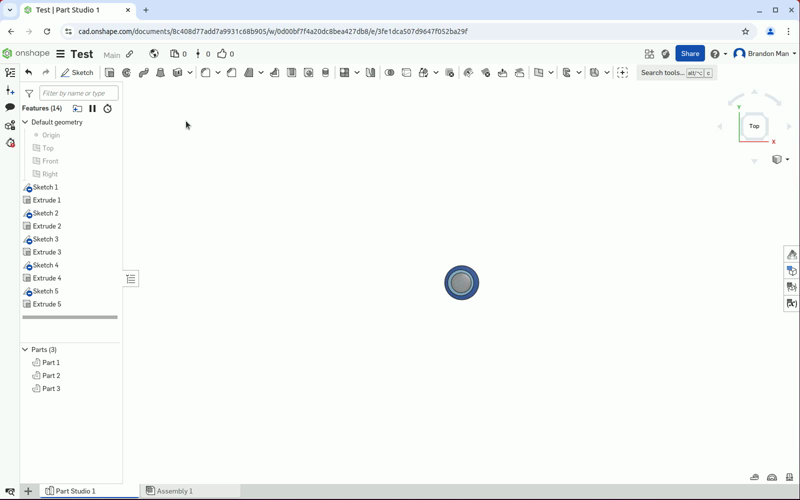
key(shift+h)
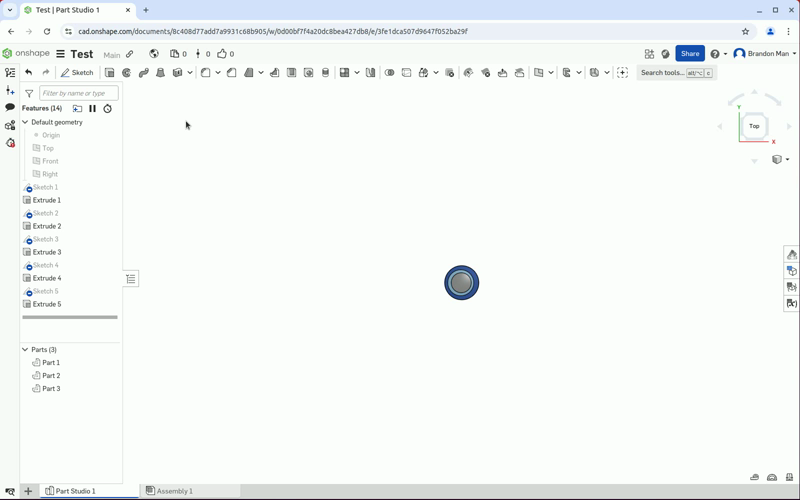
mouse_move(73, 189)
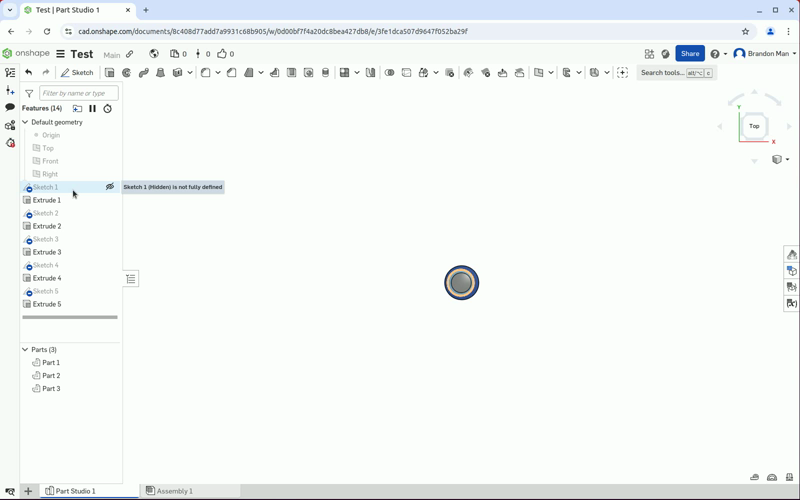
click(73, 189)
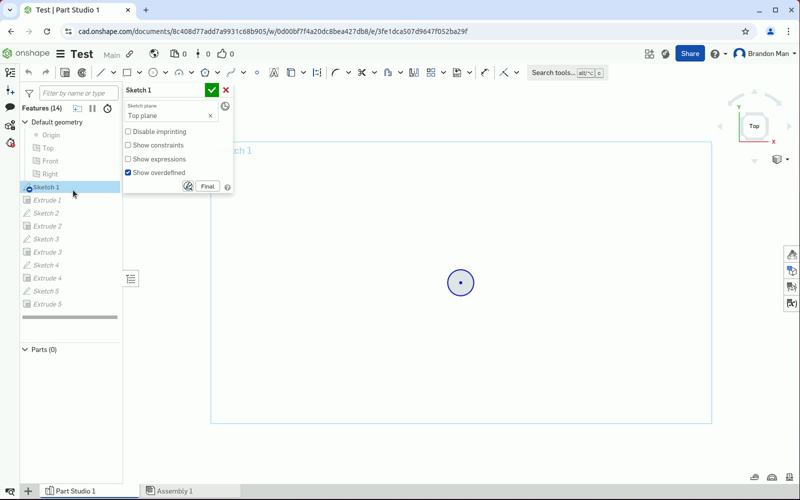
mouse_move(229, 92)
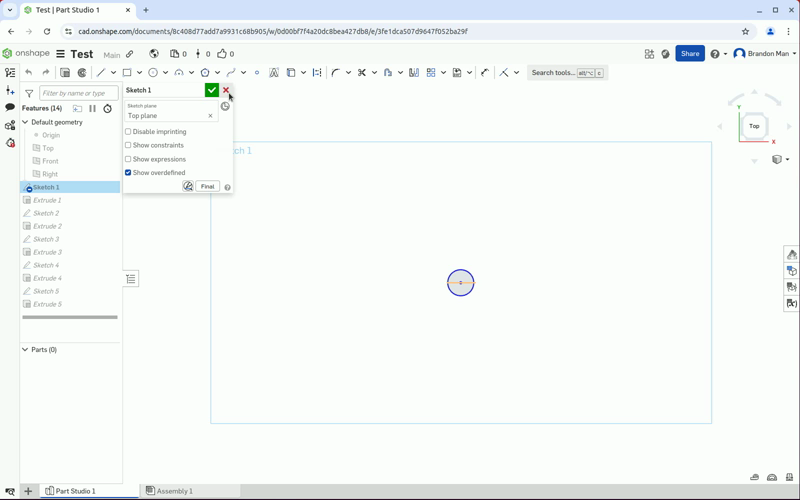
click(229, 92)
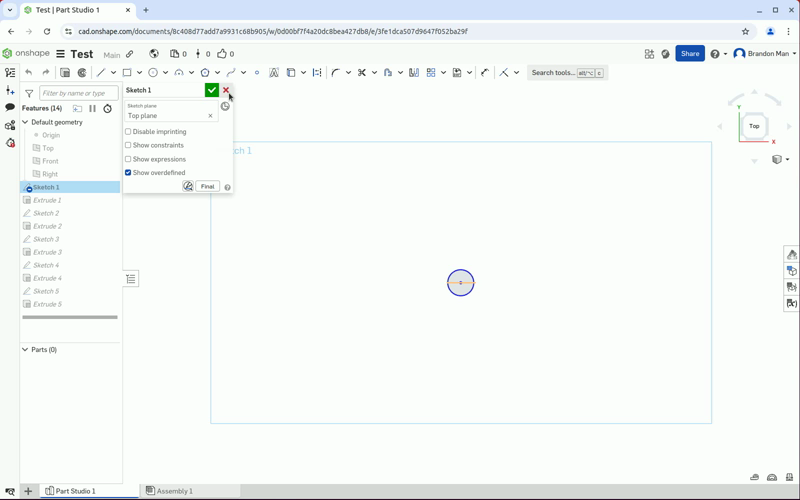
key(shift+s)
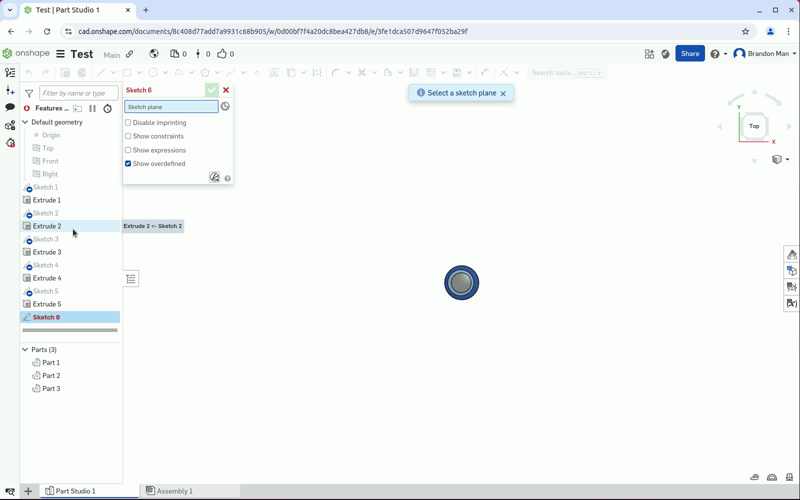
scroll(3)
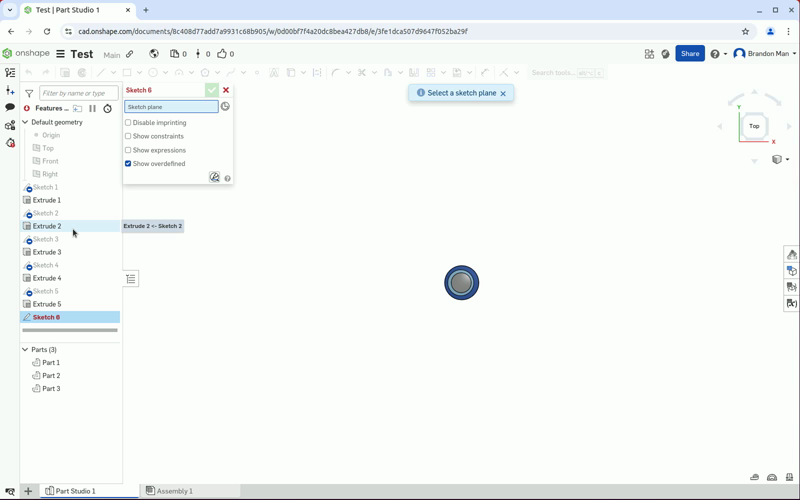
mouse_move(73, 150)
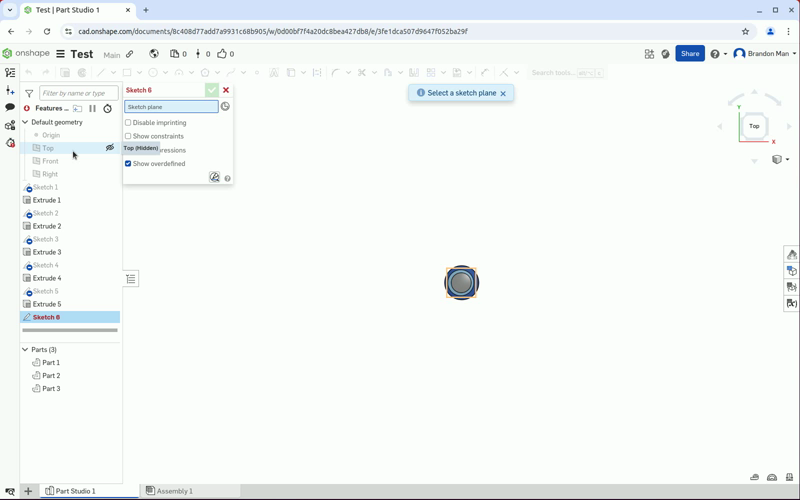
click(73, 150)
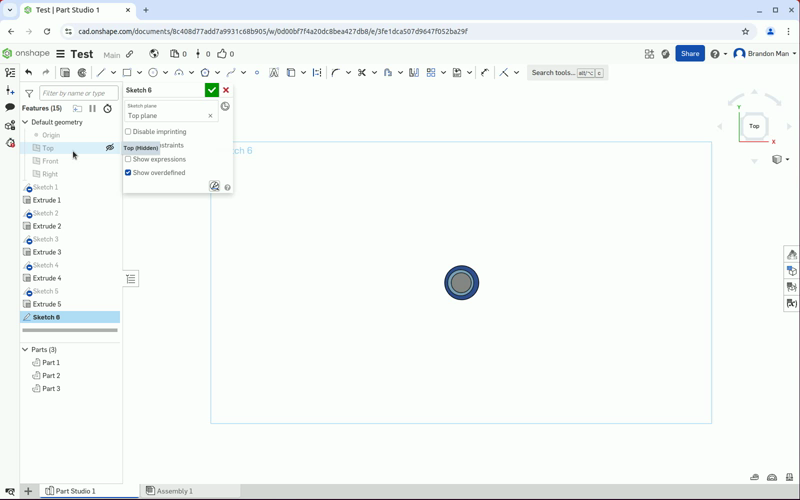
mouse_move(73, 352)
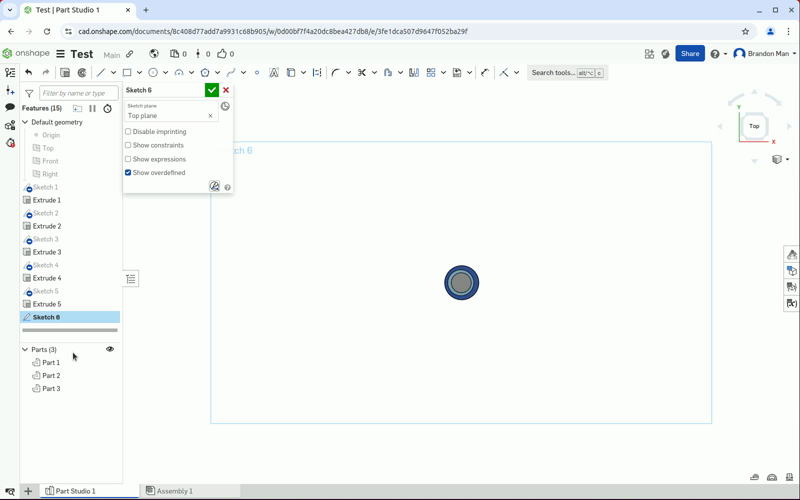
key(y)
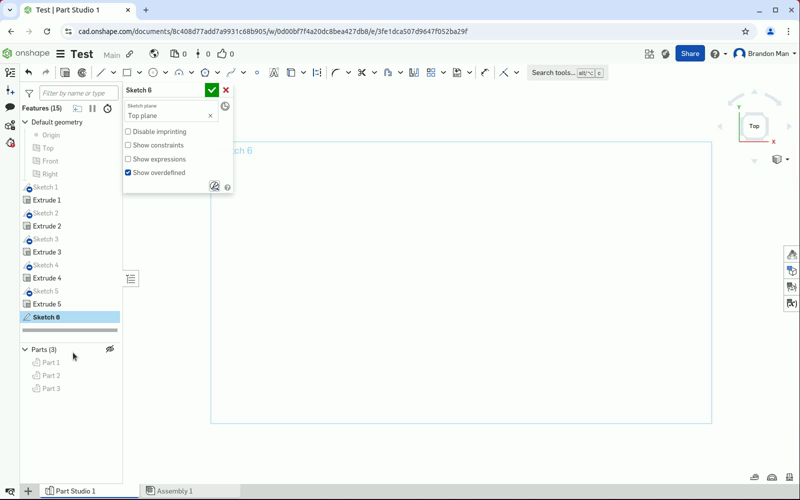
key(c)
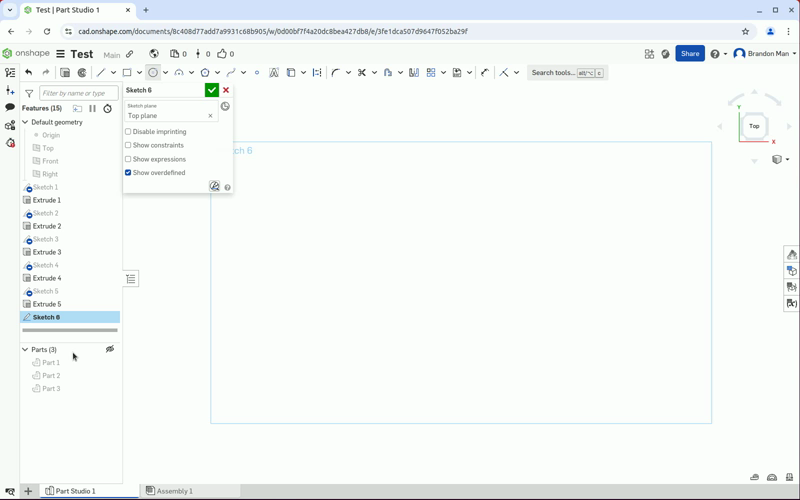
key_down(shift)
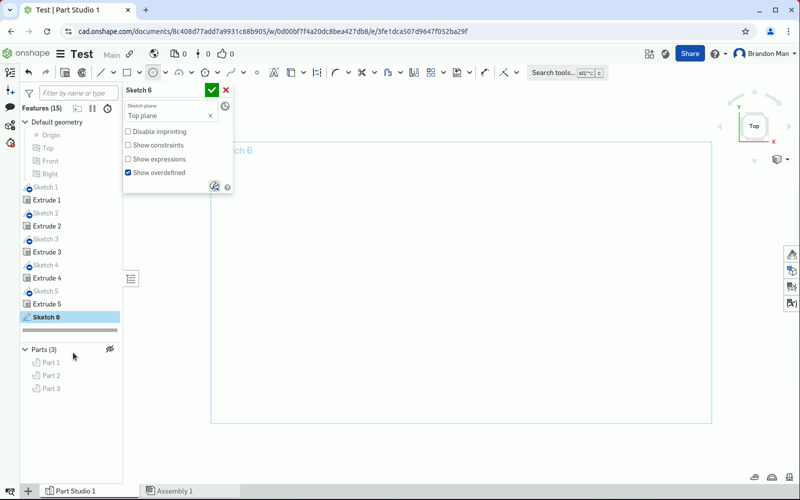
mouse_move(461, 282)
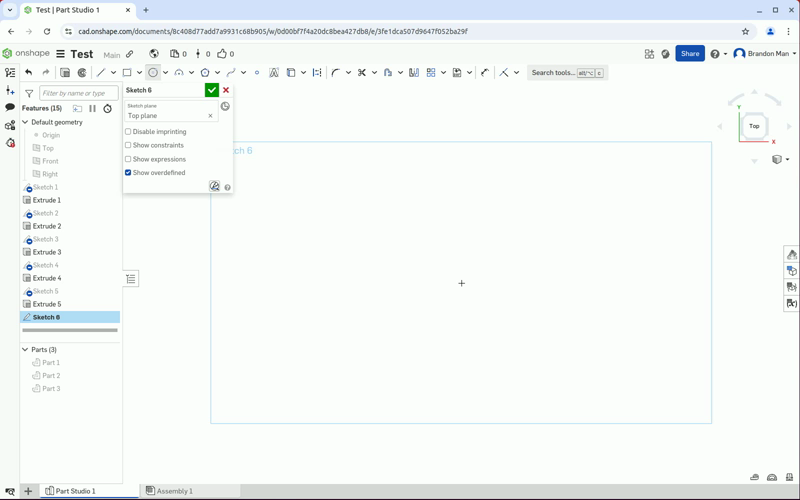
click(461, 282)
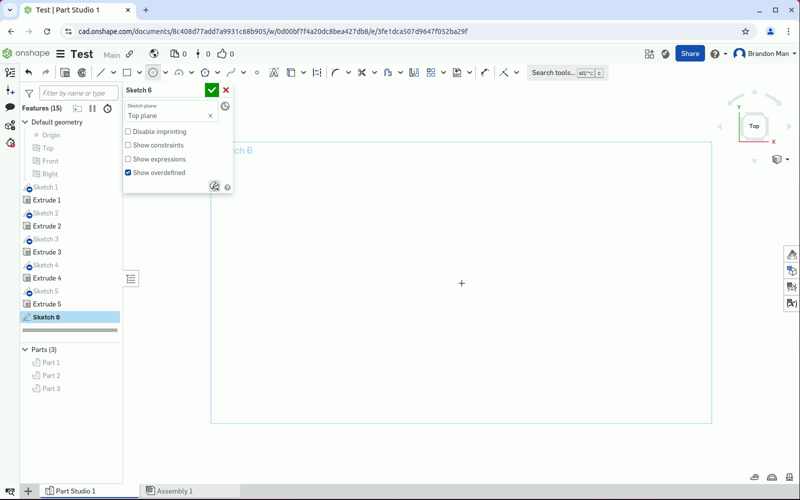
key_up(shift)
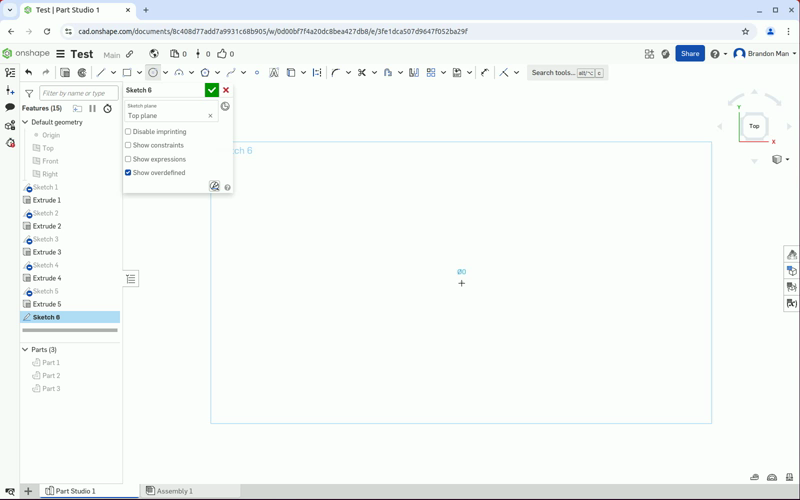
mouse_move(467, 282)
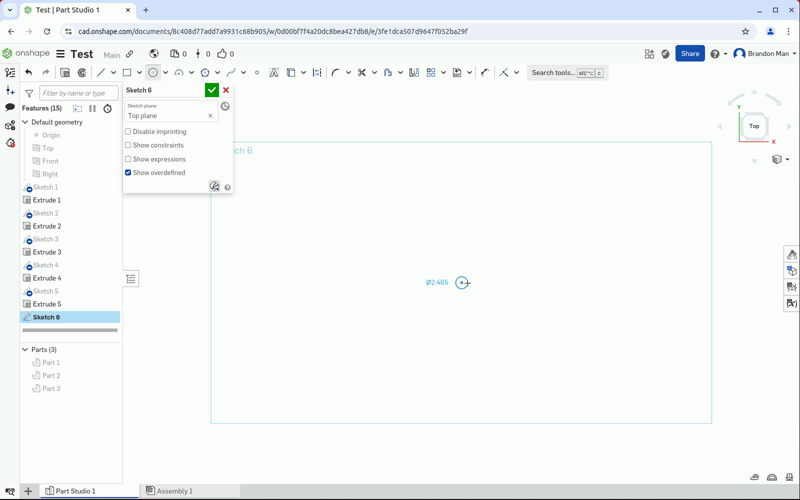
click(467, 282)
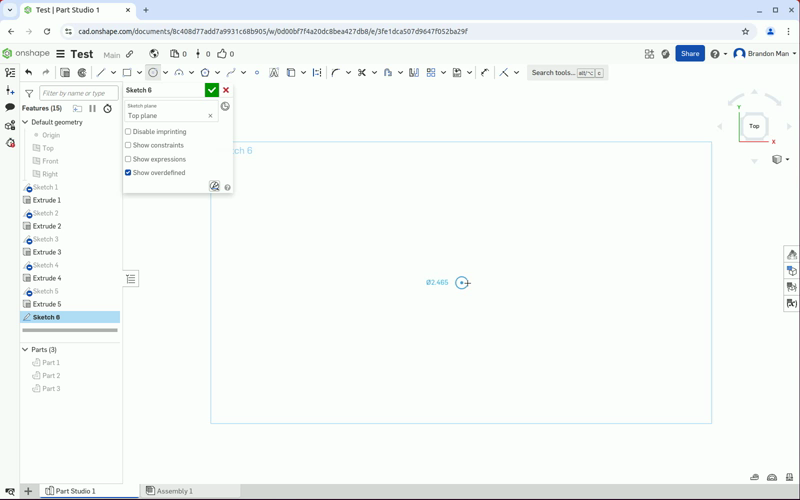
key(esc)
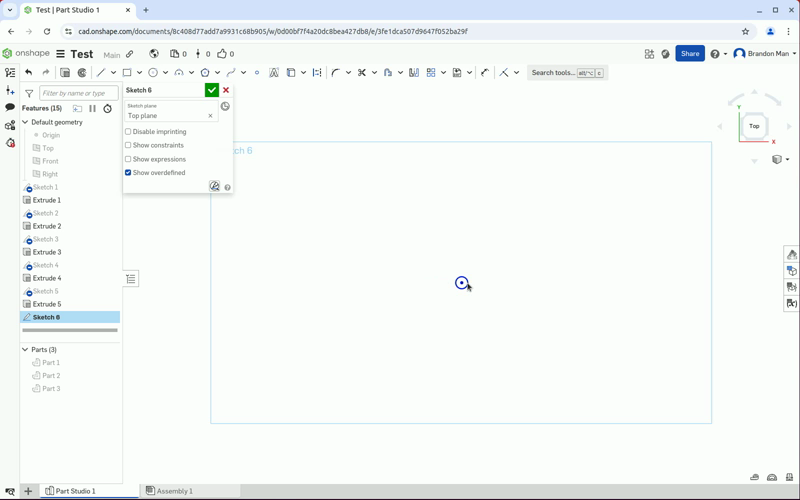
mouse_move(464, 279)
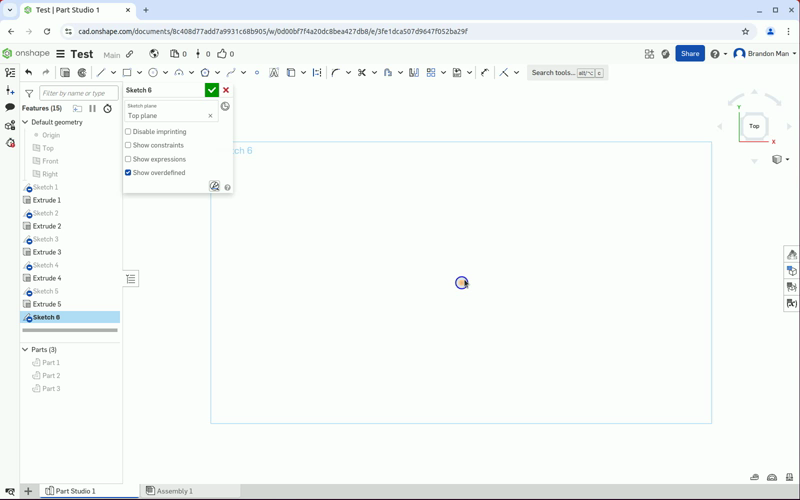
scroll(6)
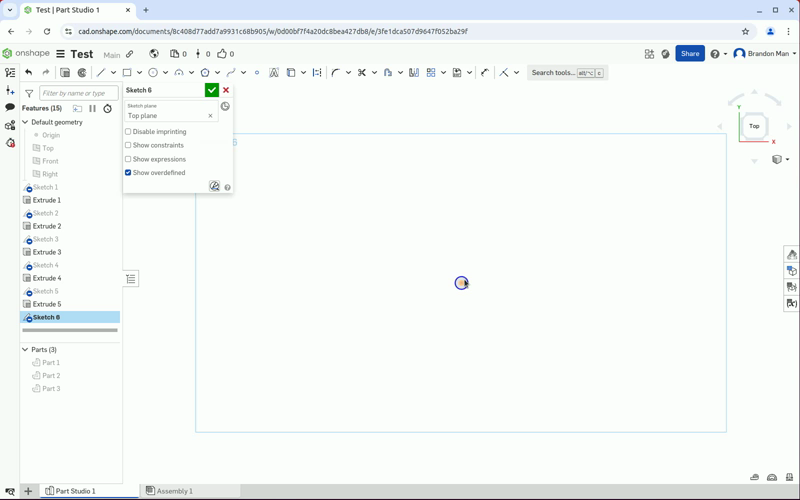
scroll(6)
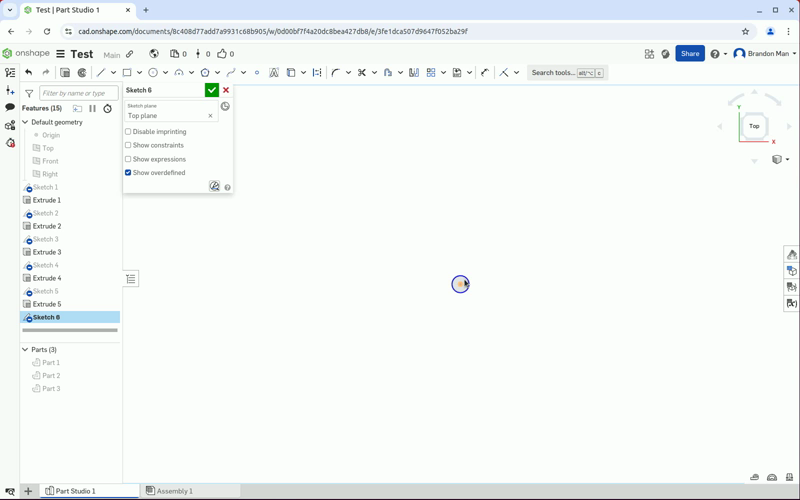
scroll(6)
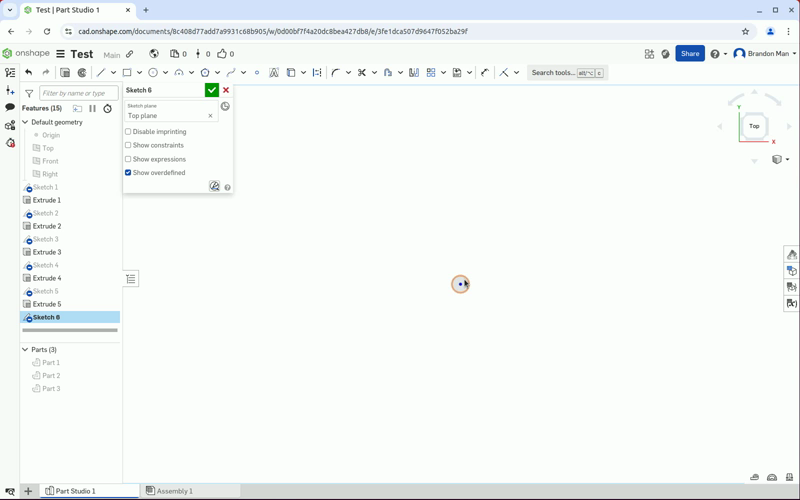
scroll(6)
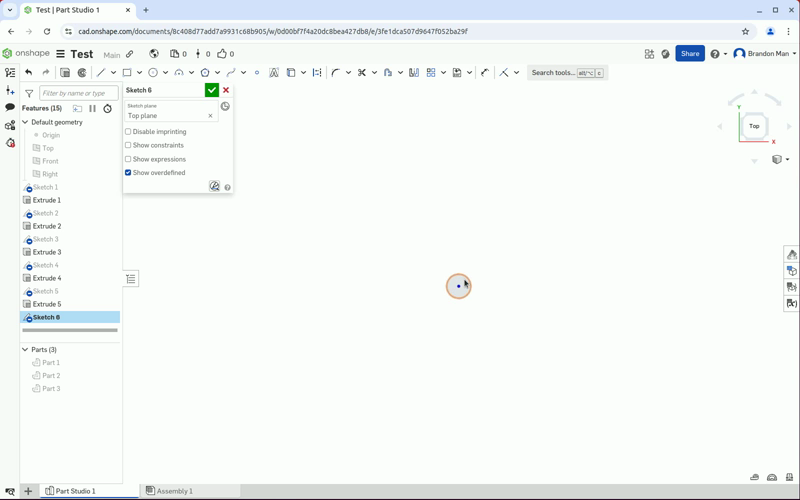
scroll(6)
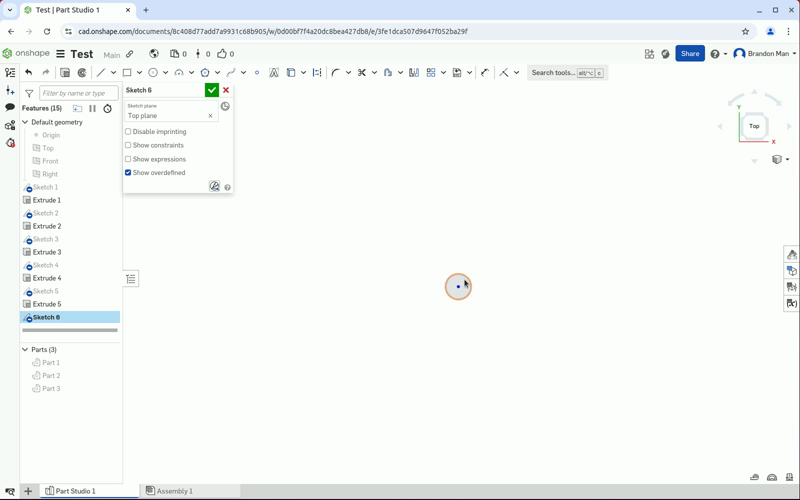
scroll(6)
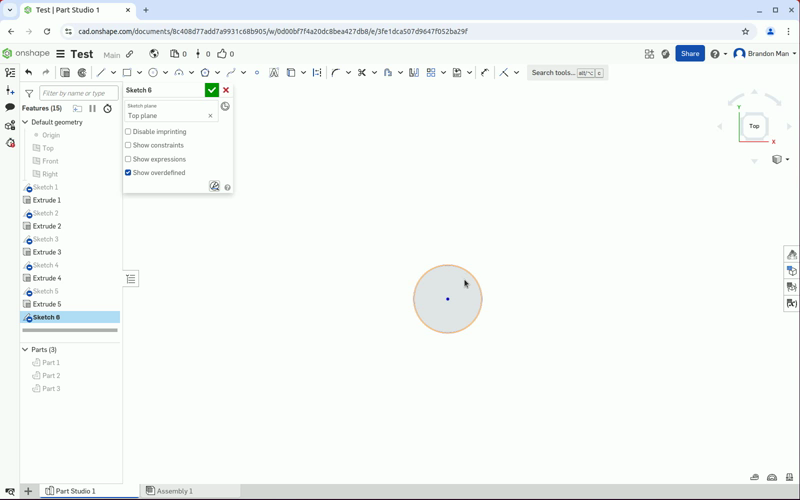
scroll(6)
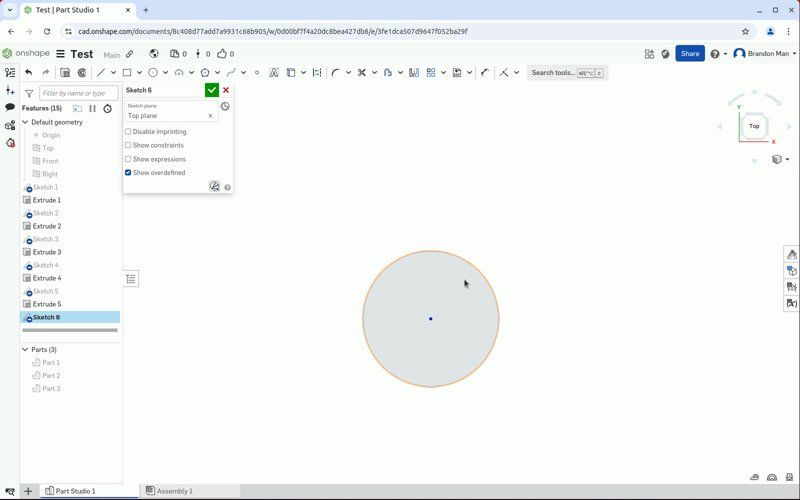
click(464, 279)
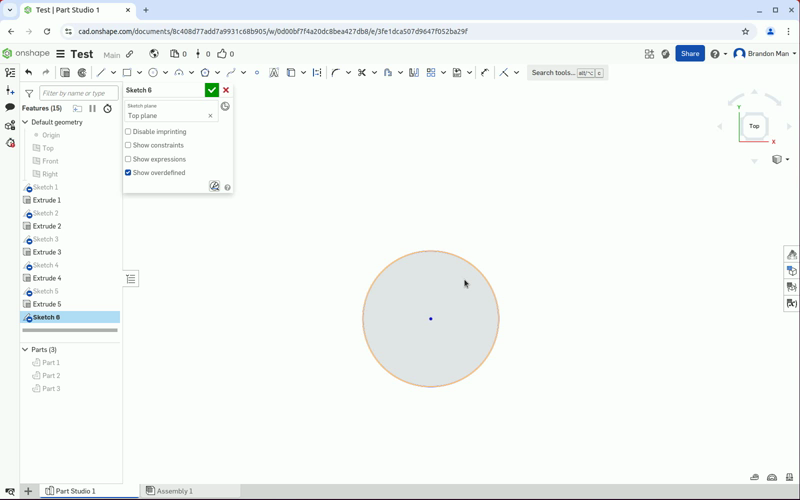
scroll(-6)
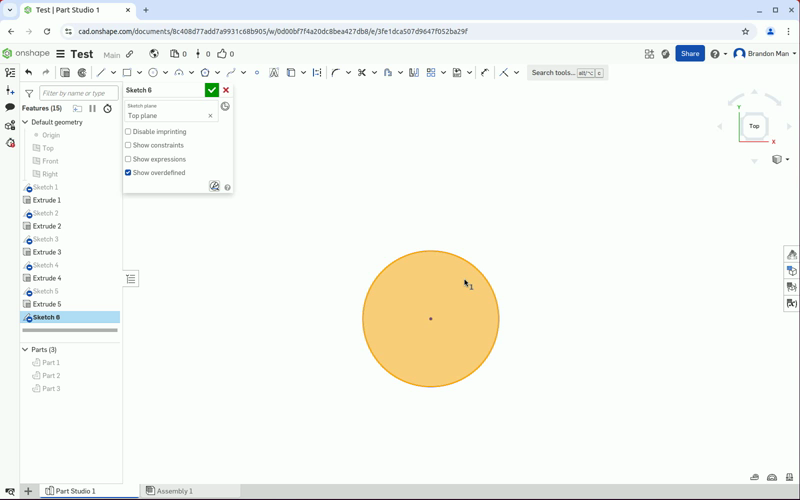
scroll(-6)
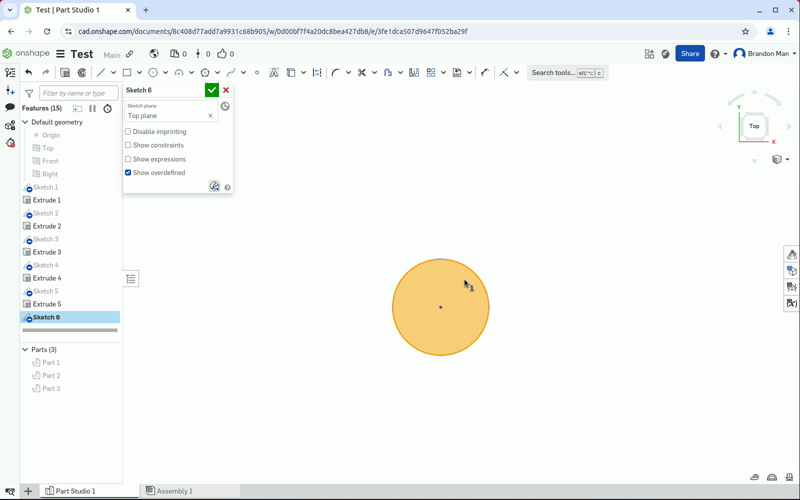
scroll(-6)
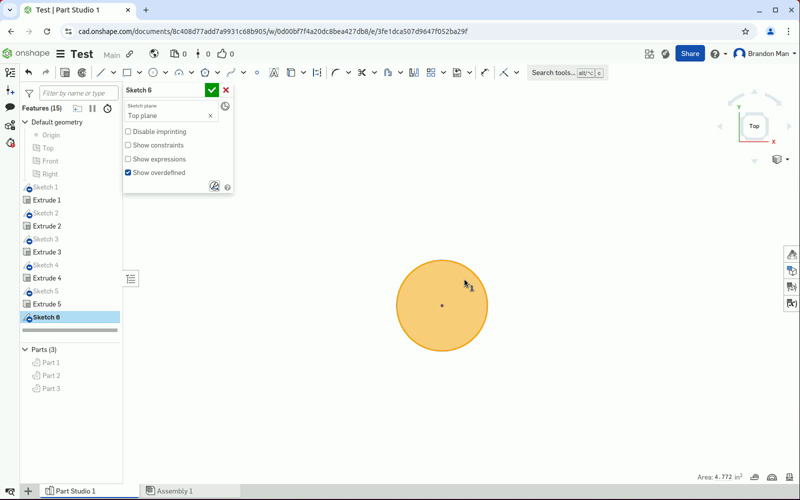
scroll(-6)
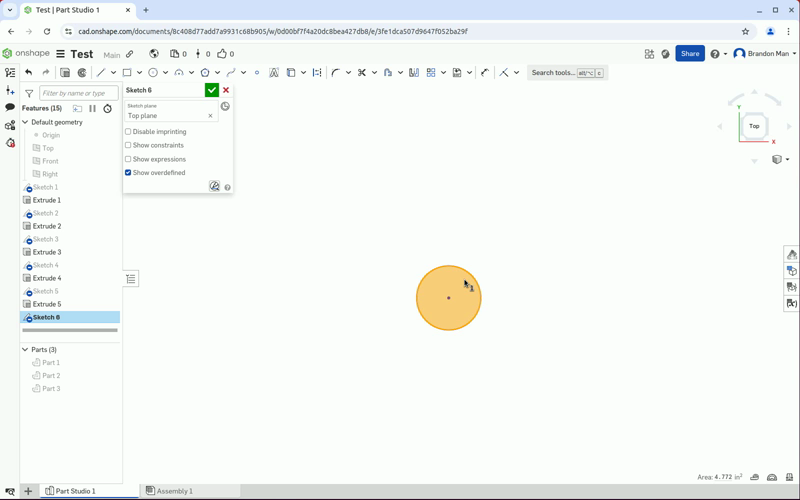
scroll(-6)
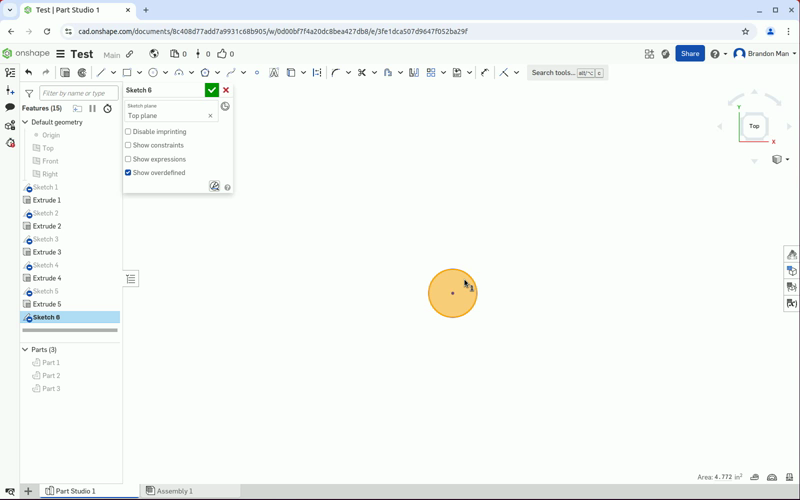
scroll(-6)
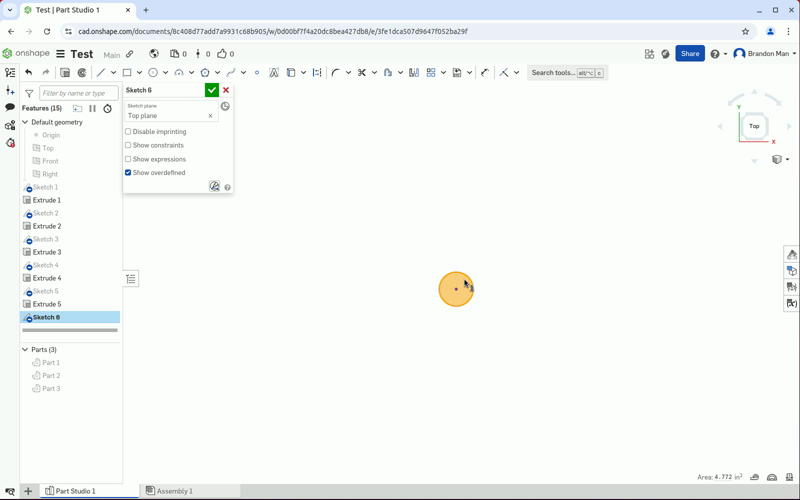
scroll(-6)
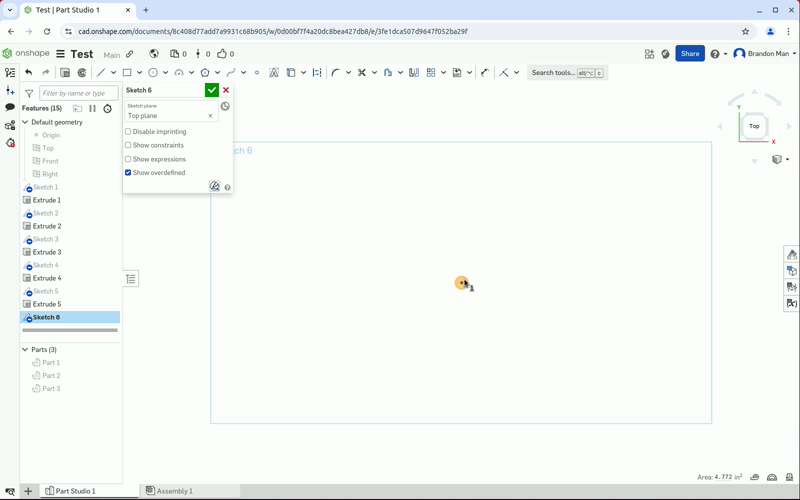
mouse_move(73, 352)
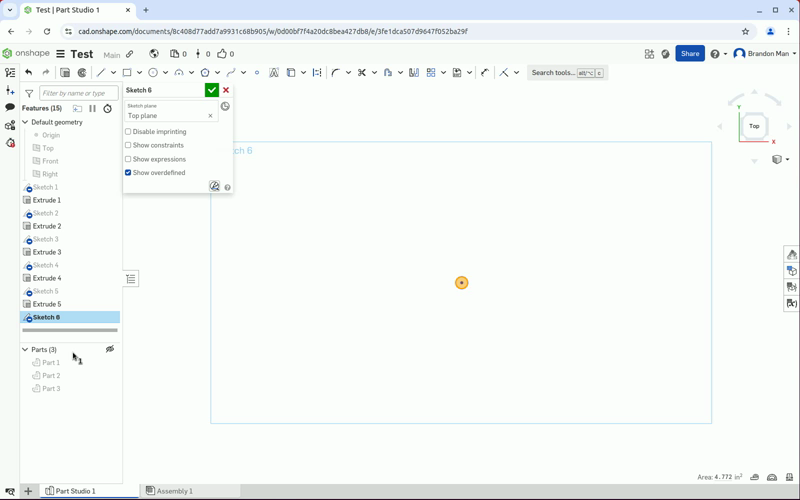
key(shift+y)
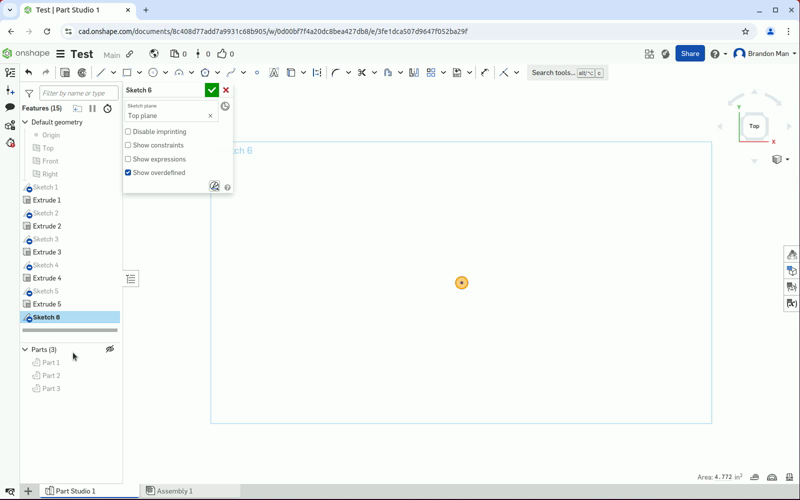
key(shift+e)
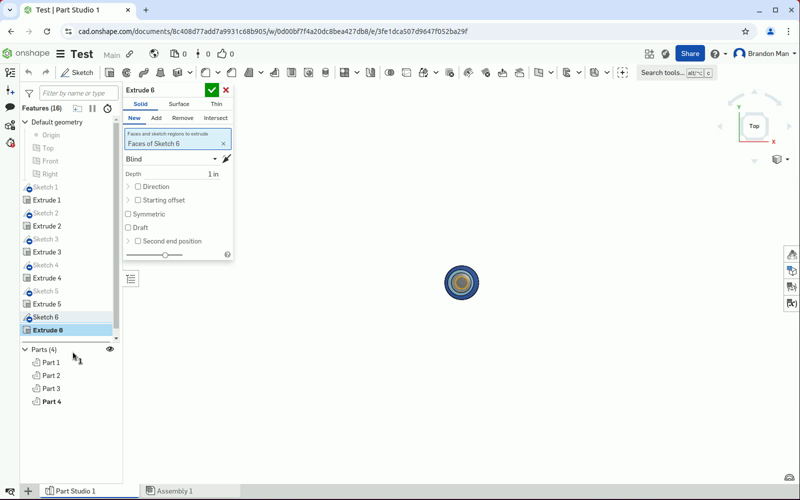
mouse_move(143, 106)
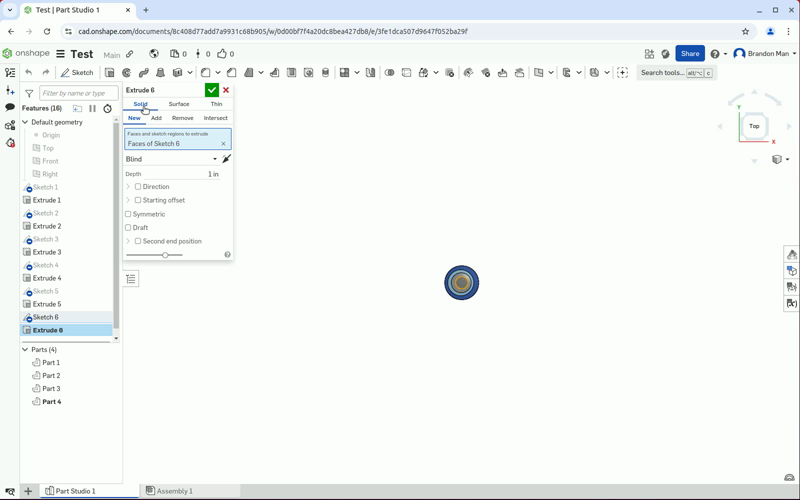
click(143, 106)
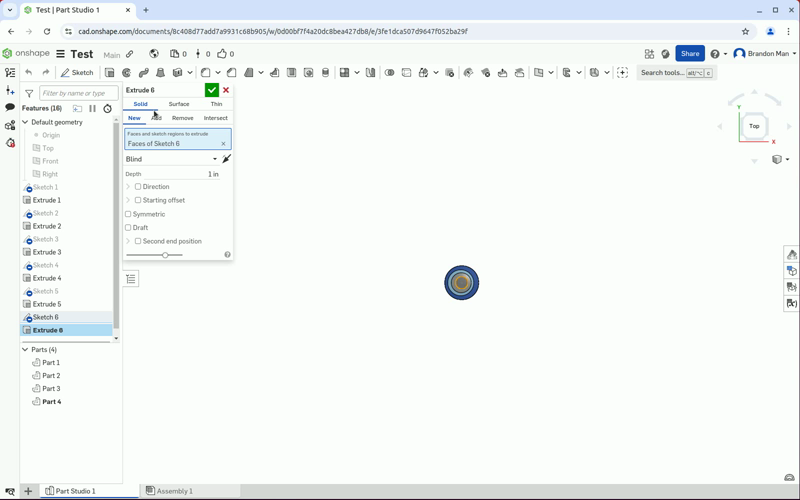
mouse_move(186, 120)
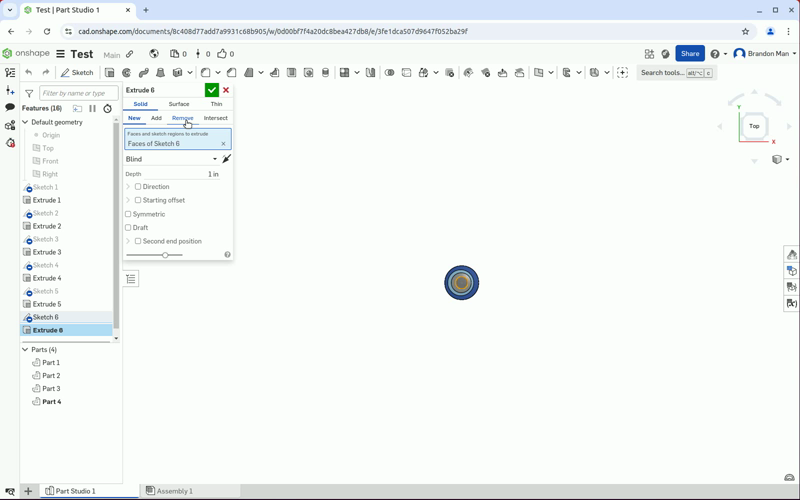
click(186, 120)
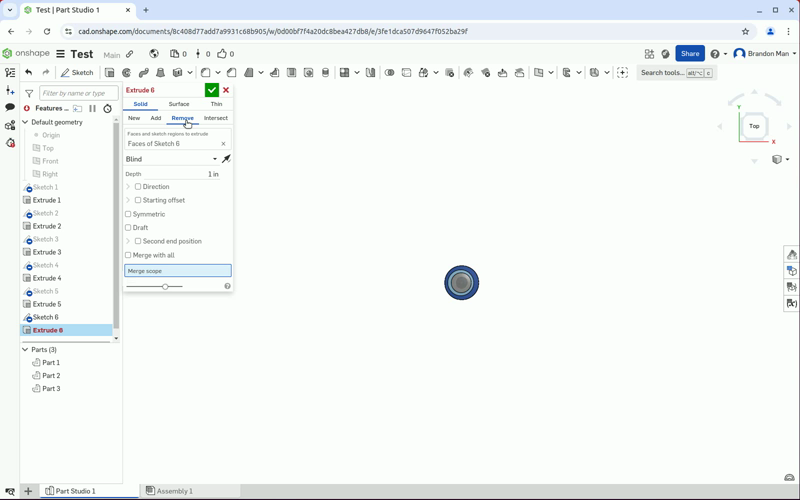
key(tab, 4)
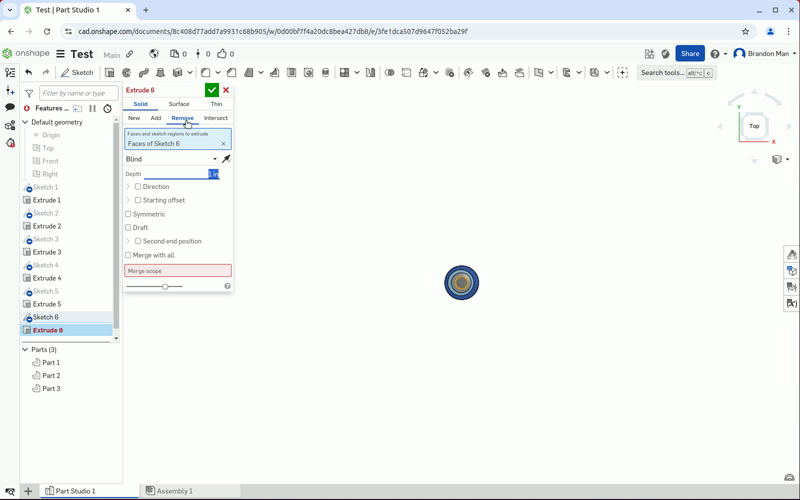
text(-12.276)
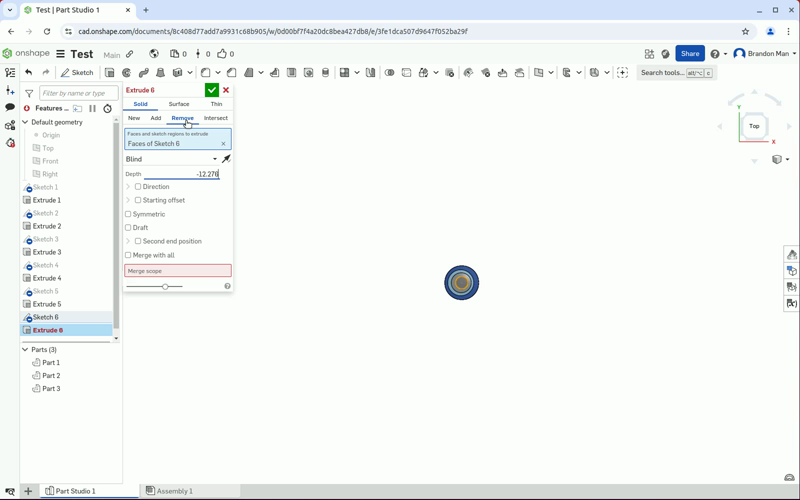
key(tab, 6)
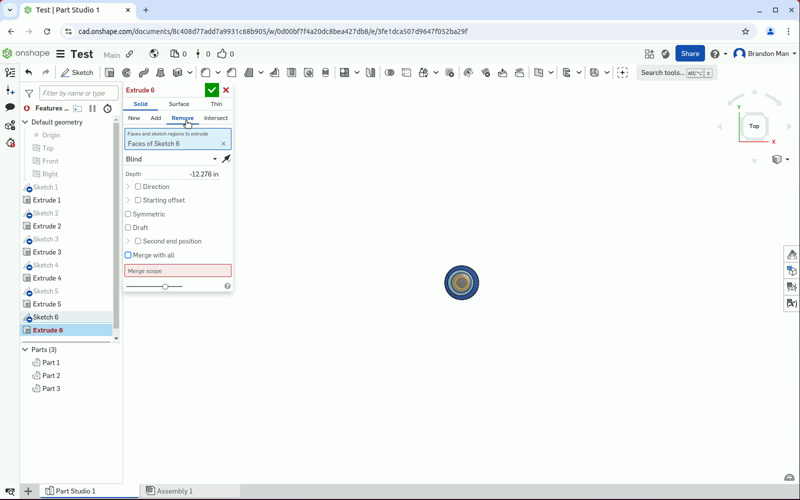
key(space)
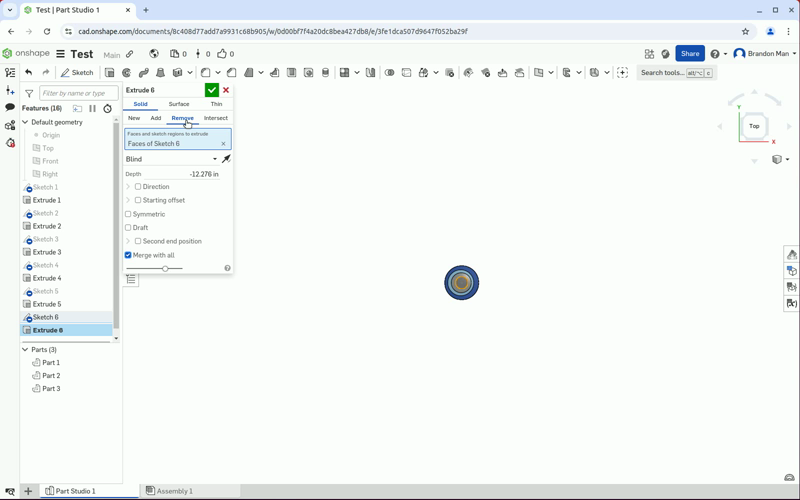
key(enter)
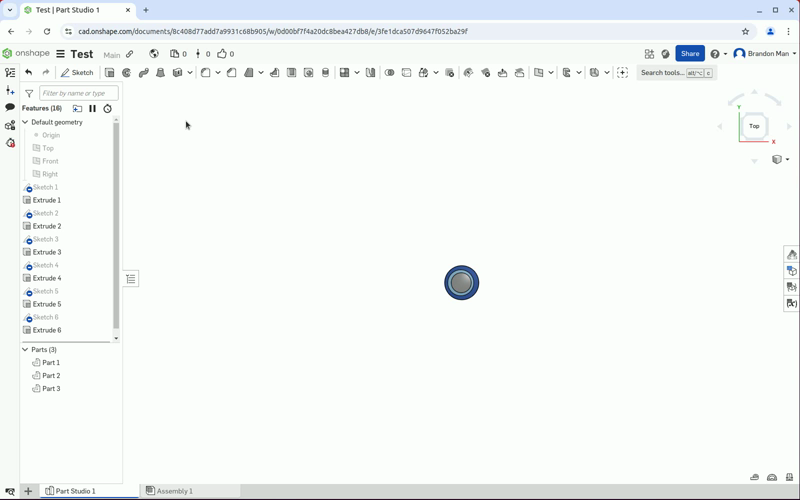
key(shift+h)
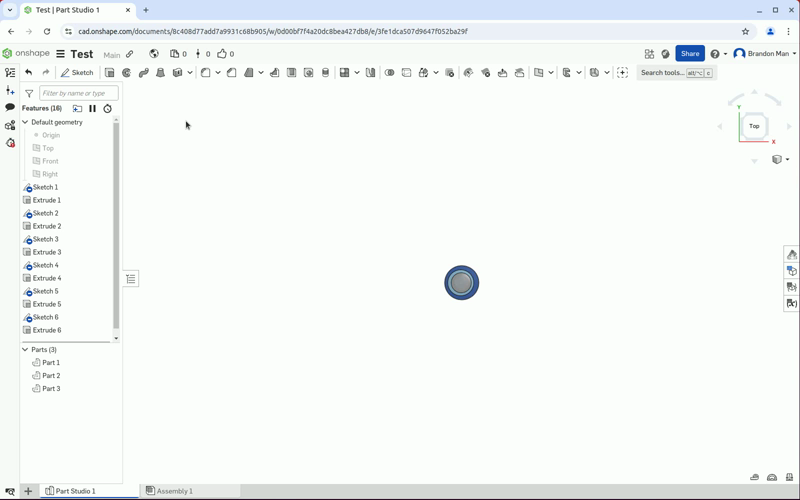
key(shift+h)
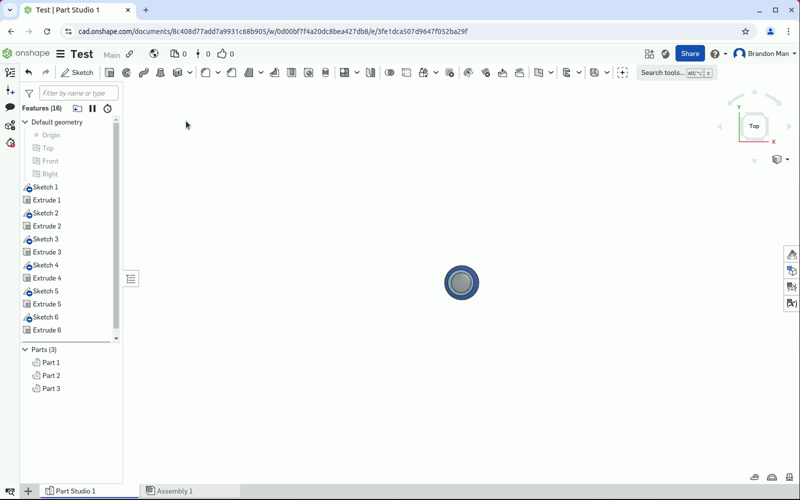
key(shift+7)
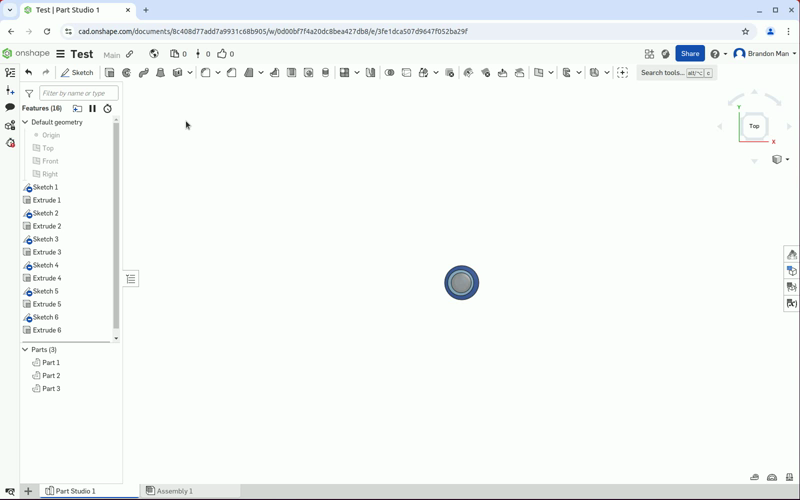
key(up, 3)
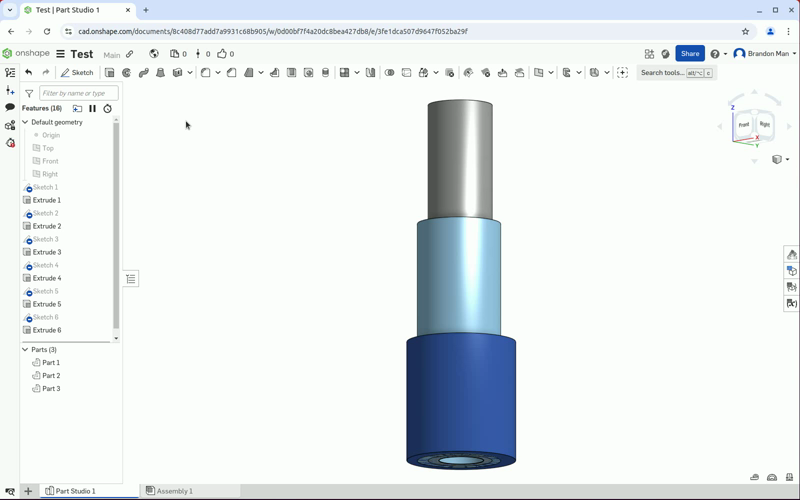
key(left, 3)
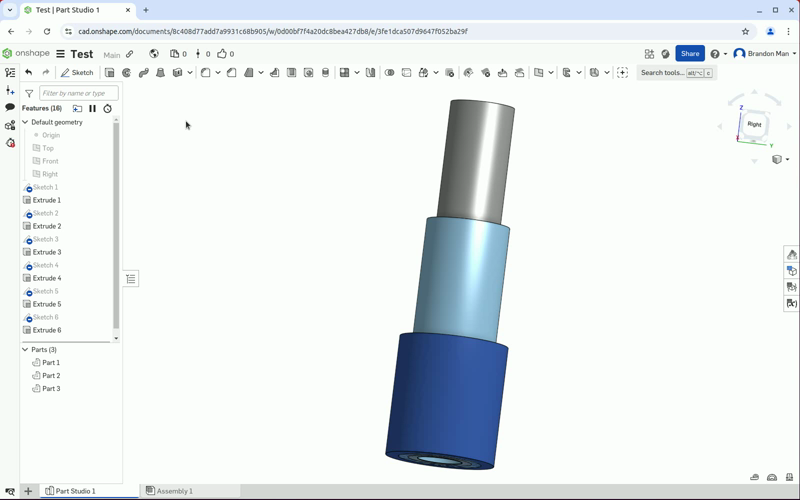
key(right, 3)
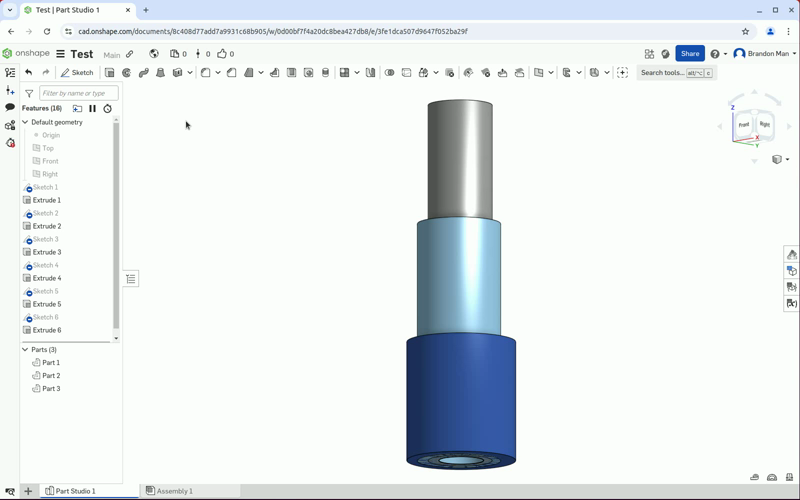
key(down, 3)
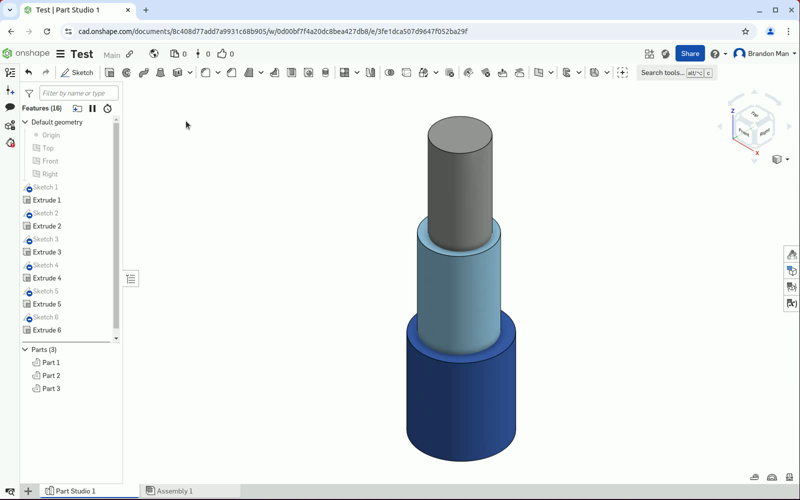
mouse_move(69, 189)
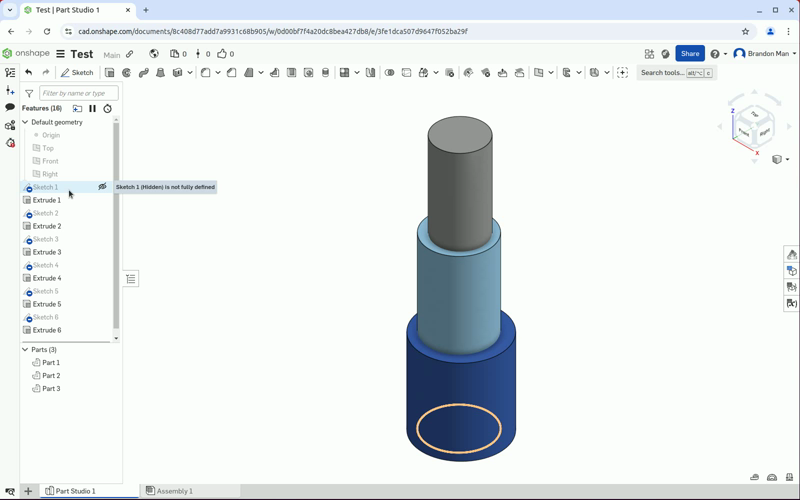
click(69, 189)